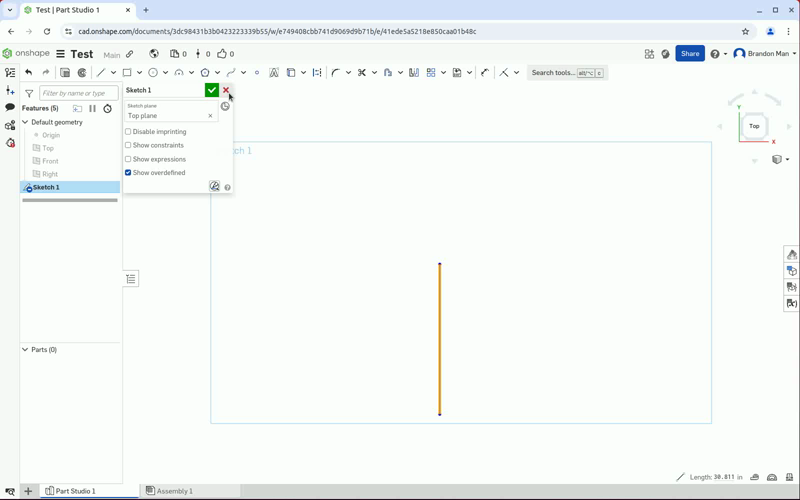
key(shift+h)
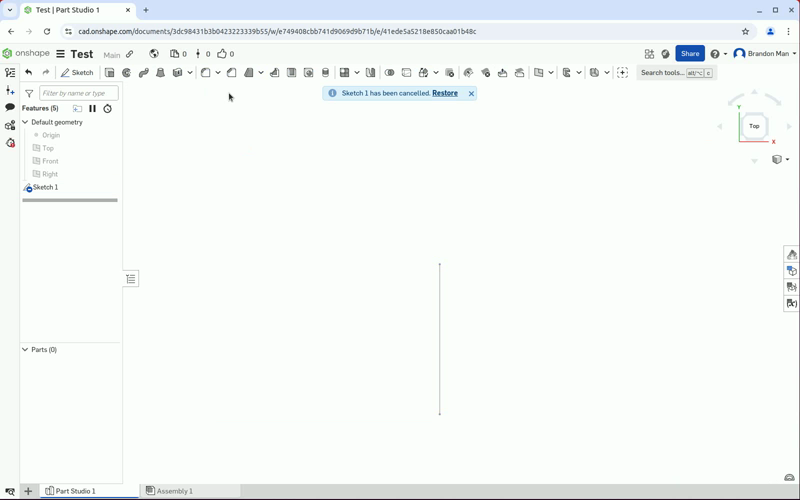
key(shift+s)
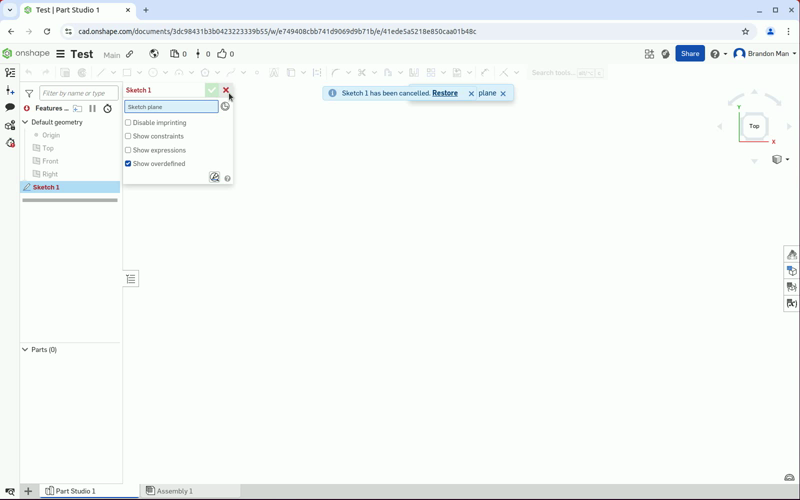
mouse_move(73, 150)
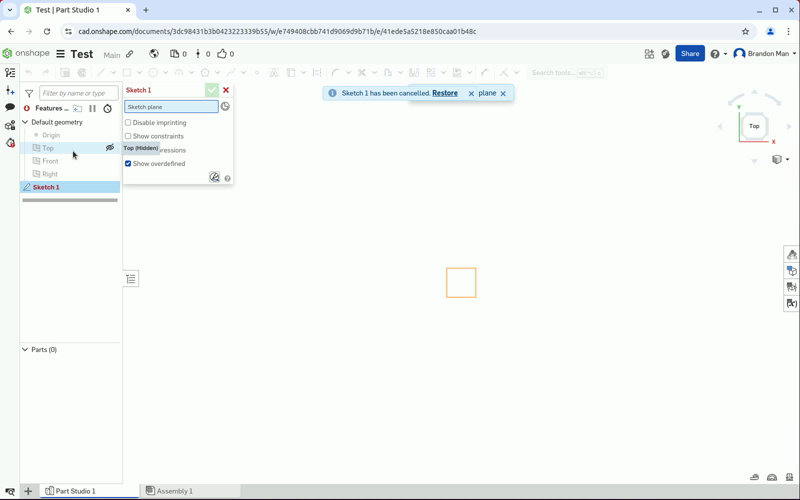
click(73, 150)
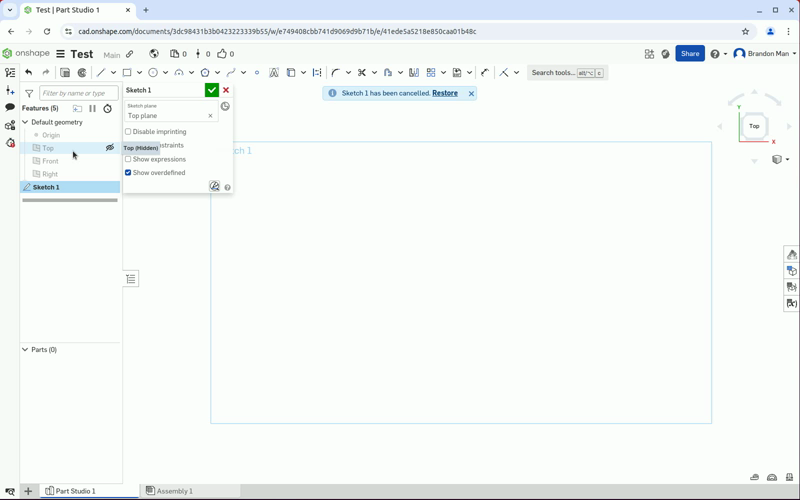
mouse_move(73, 352)
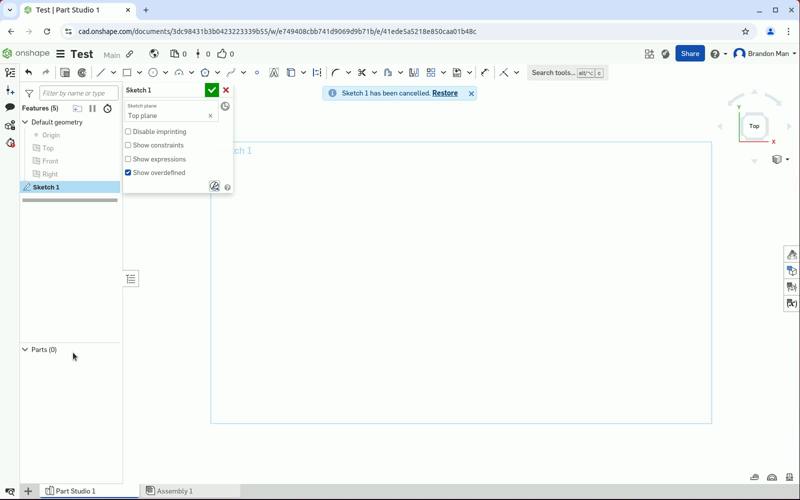
key(y)
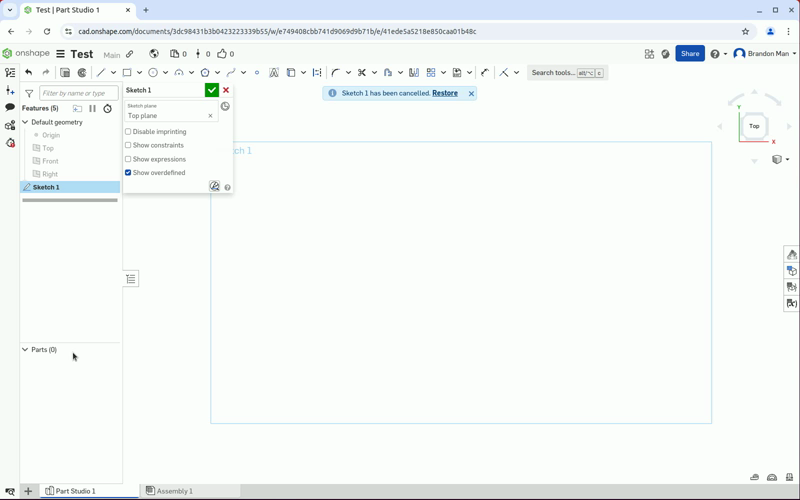
key(l)
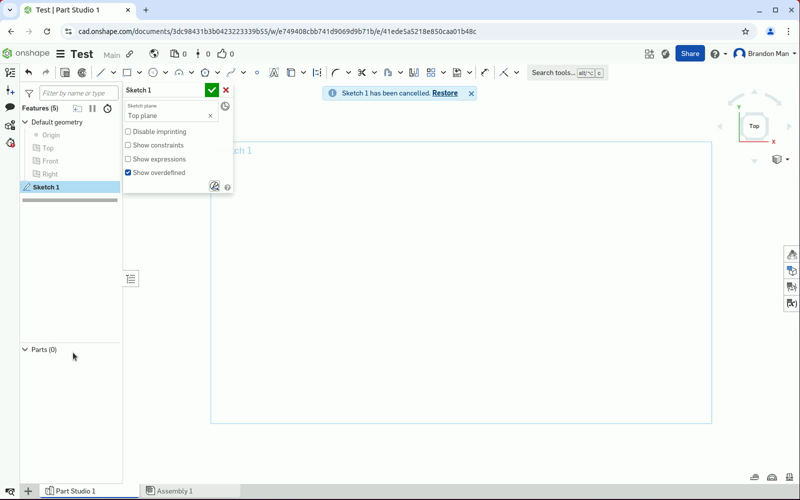
key_down(shift)
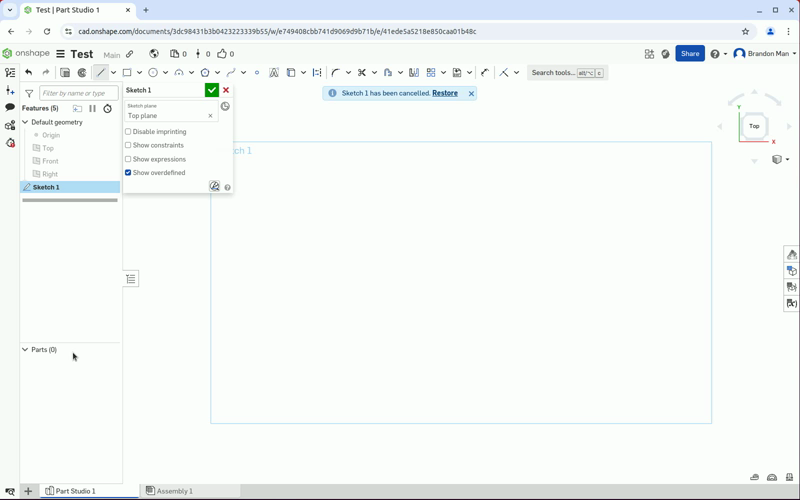
mouse_move(348, 376)
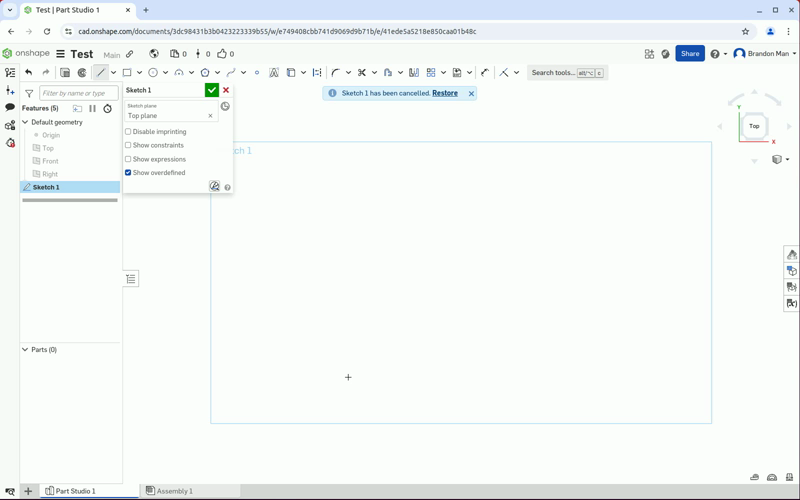
click(348, 376)
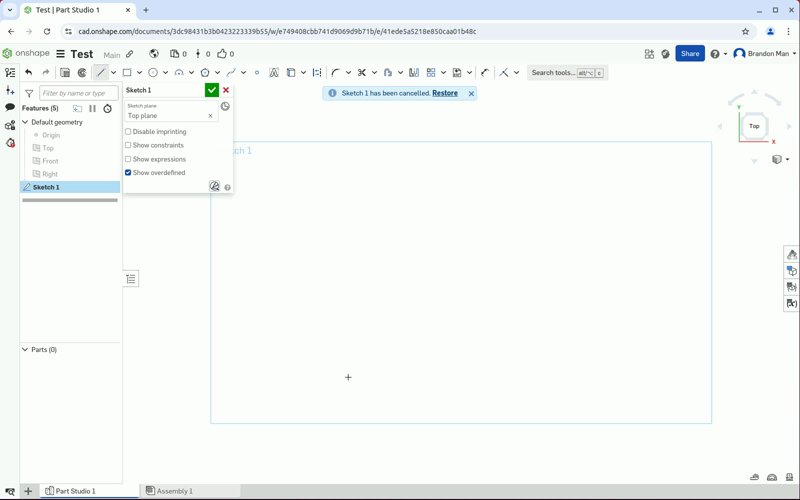
key_up(shift)
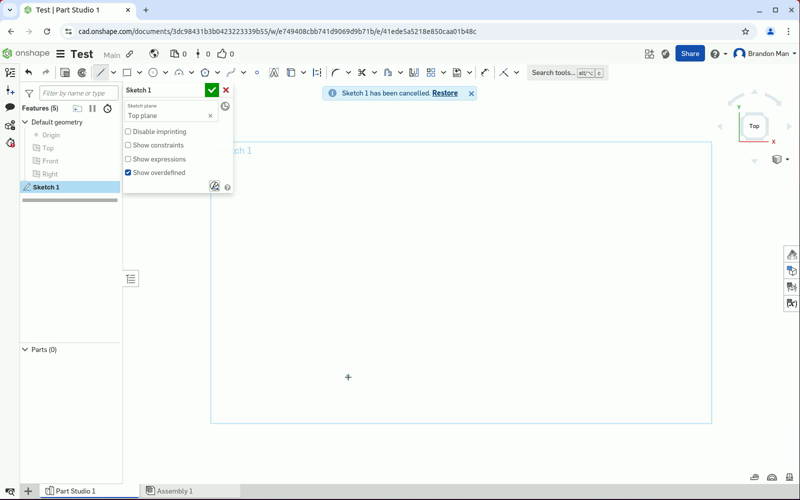
key_down(shift)
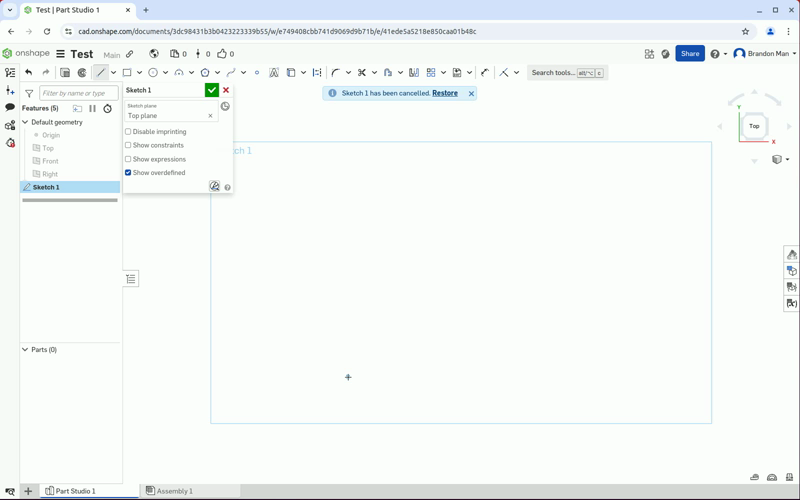
mouse_move(572, 376)
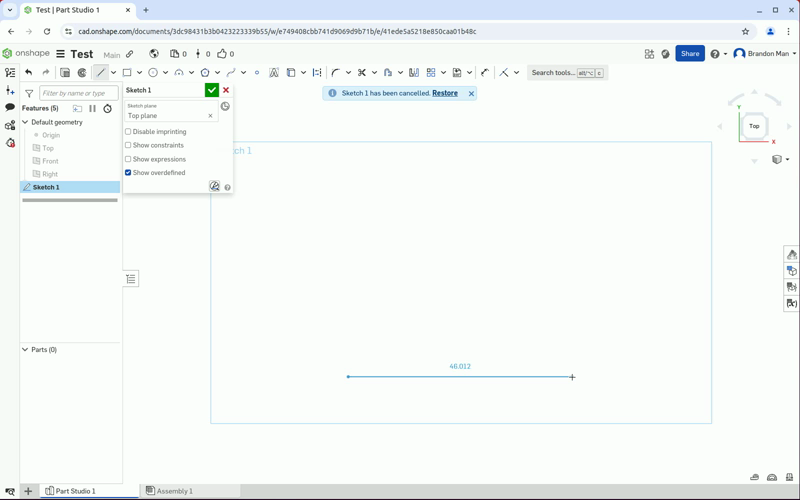
click(572, 376)
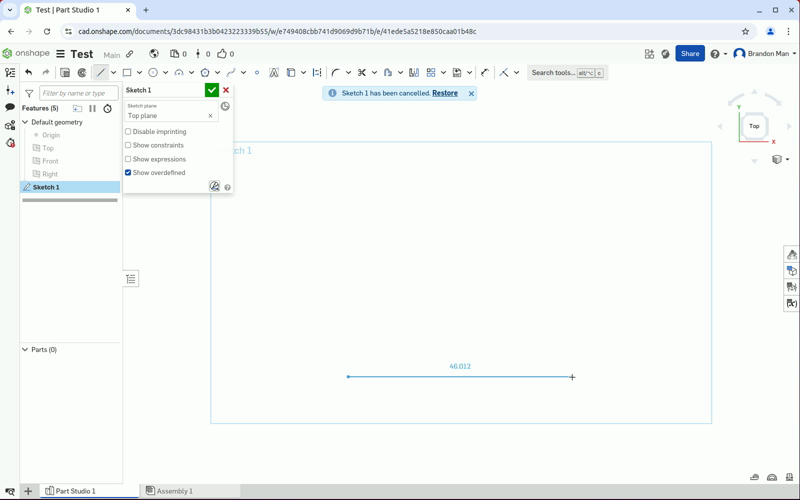
key_up(shift)
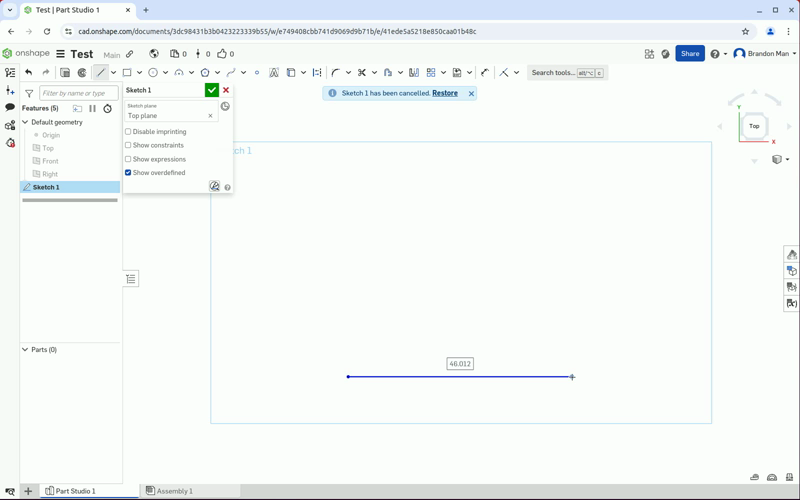
key_down(shift)
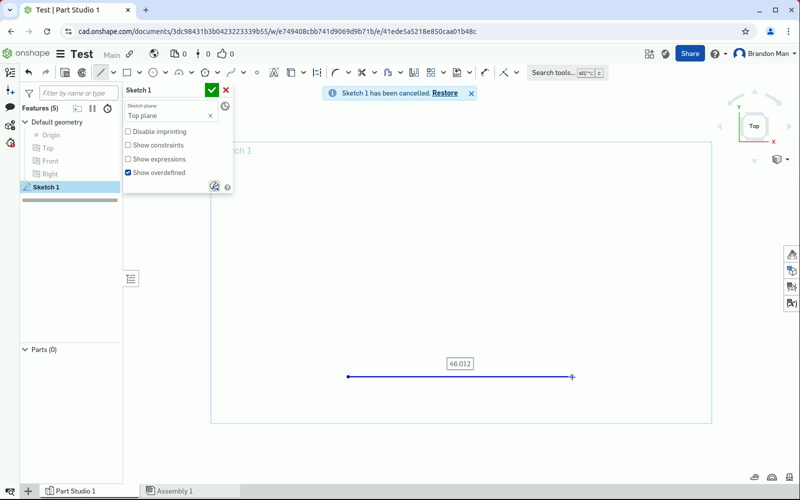
mouse_move(572, 190)
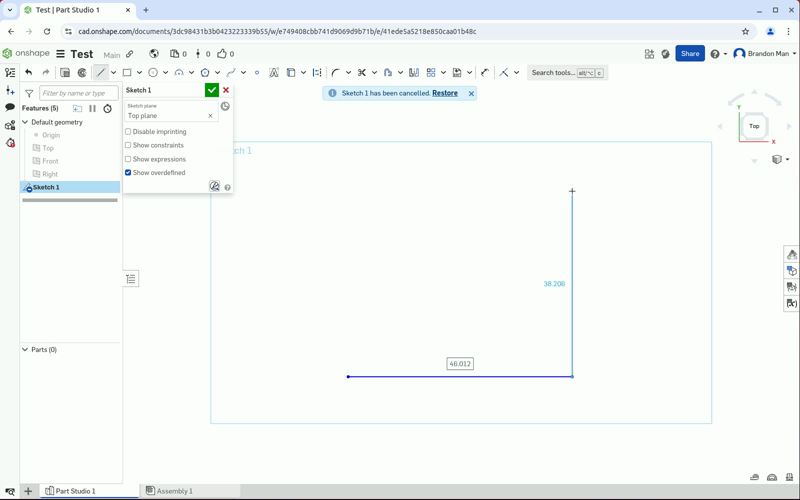
click(572, 190)
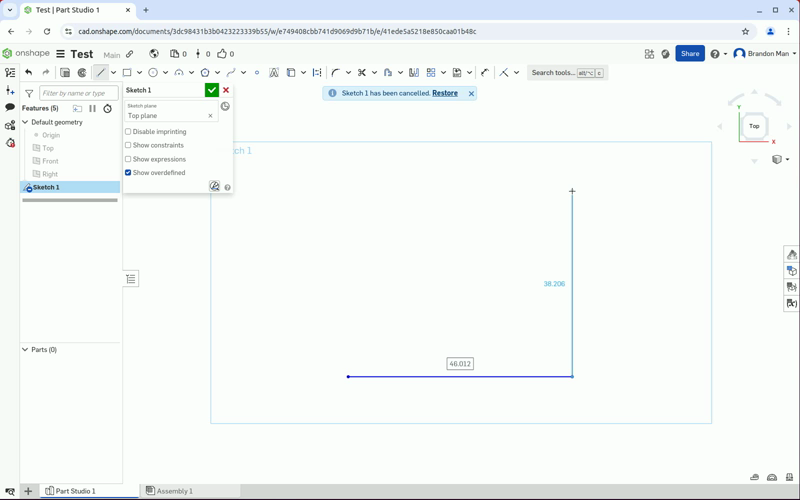
key_up(shift)
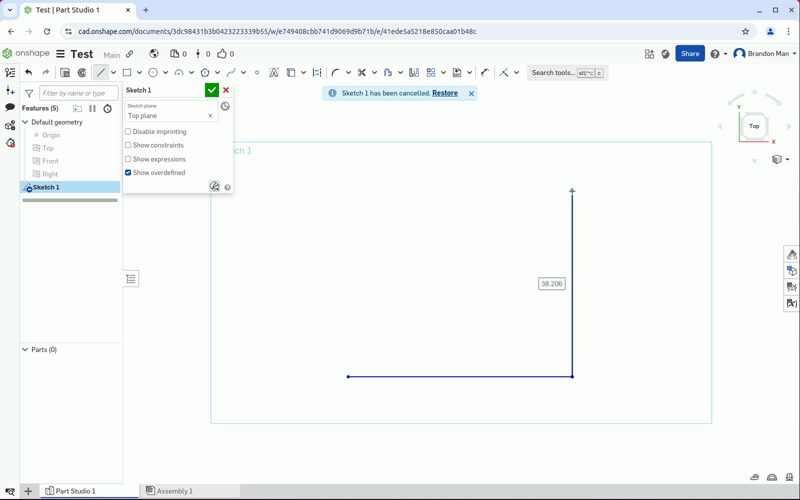
key_down(shift)
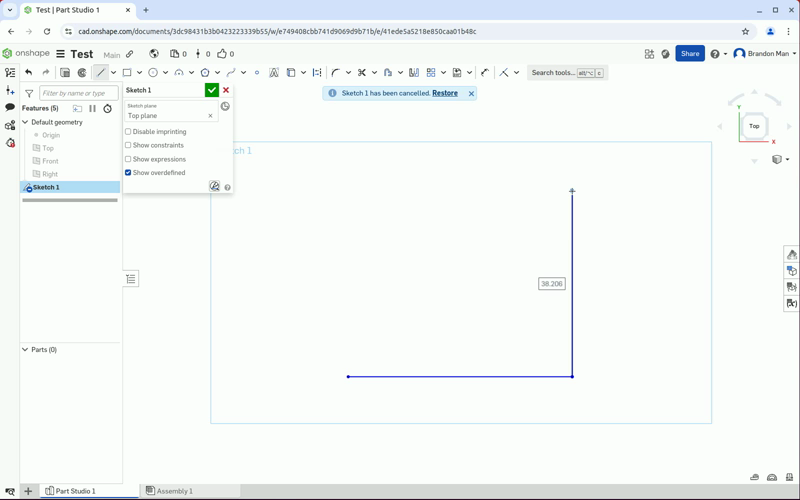
mouse_move(348, 190)
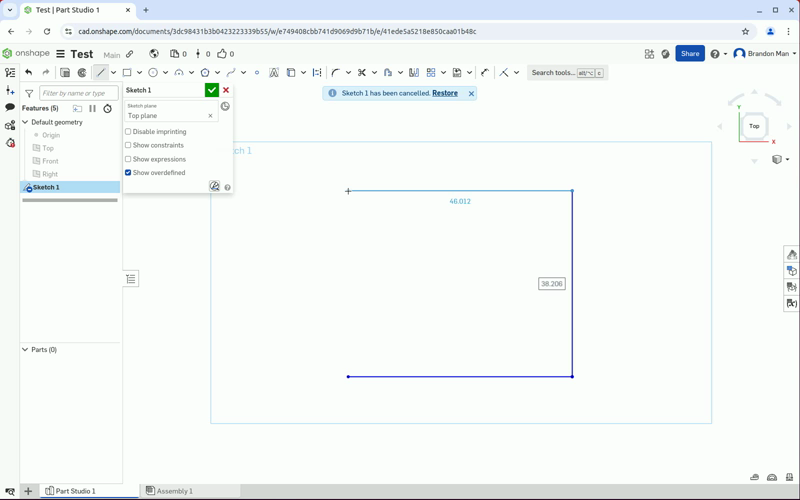
click(348, 190)
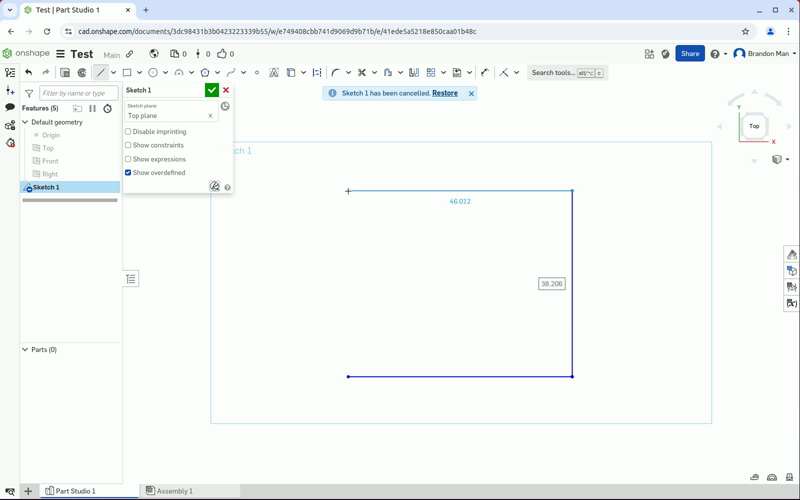
key_up(shift)
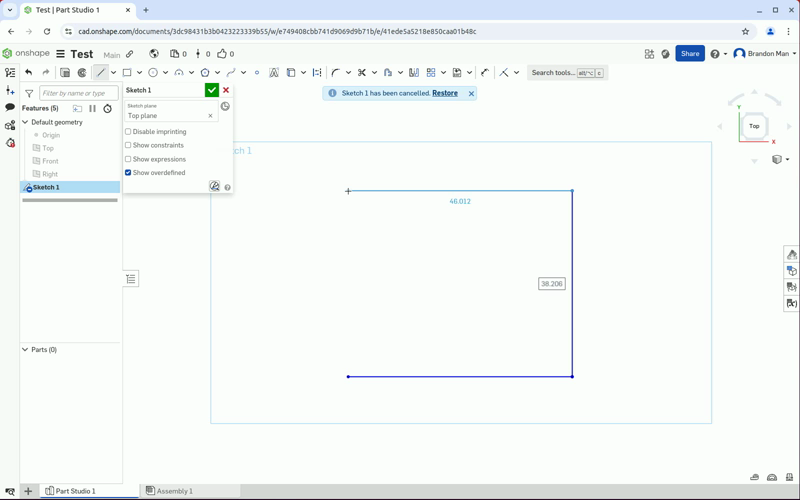
key_down(shift)
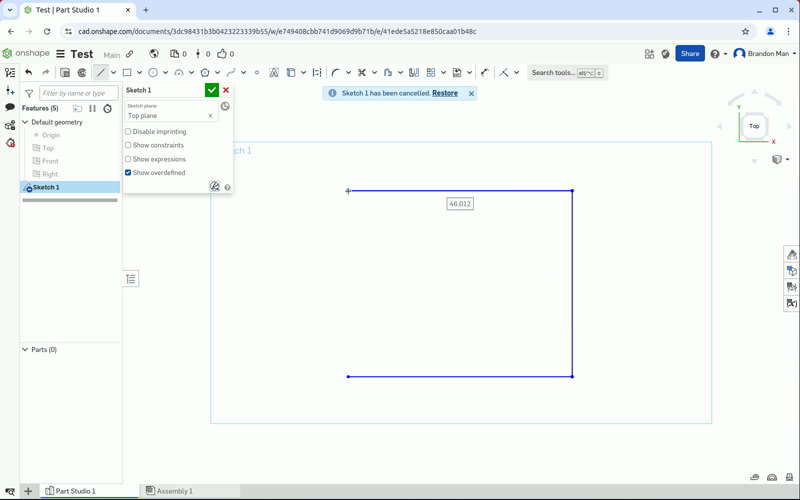
mouse_move(348, 376)
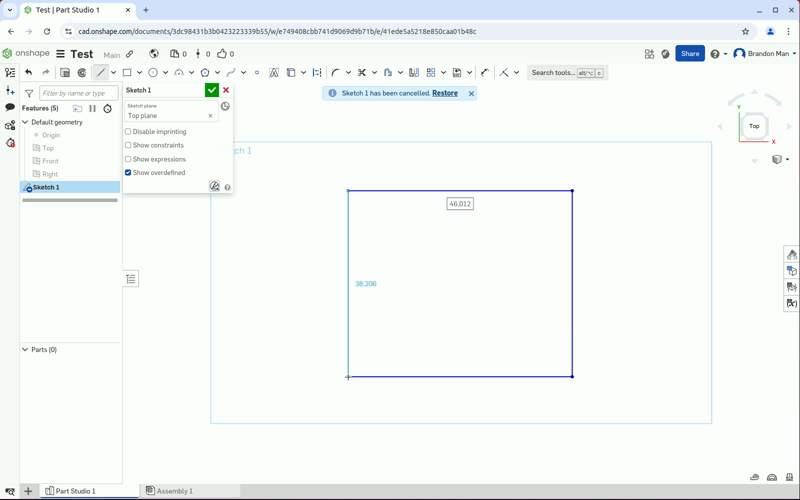
key_up(shift)
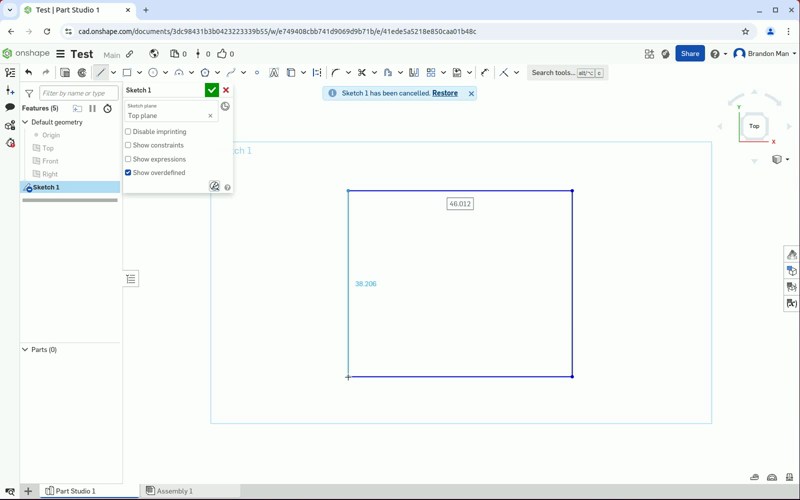
click(348, 376)
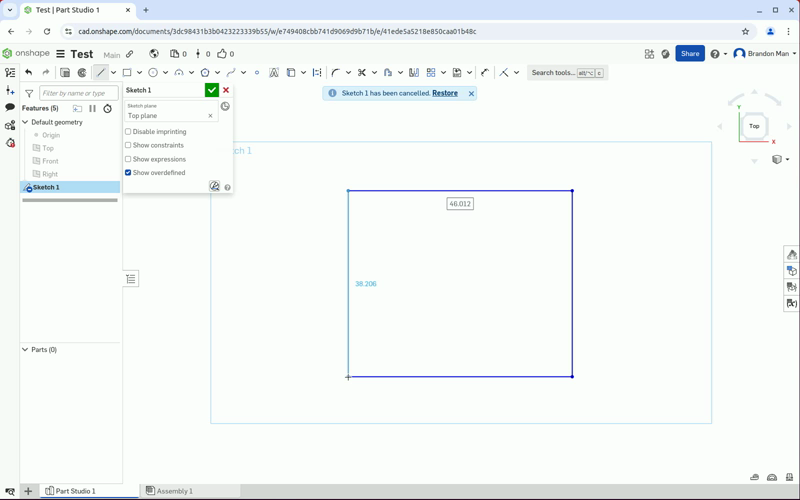
key(esc)
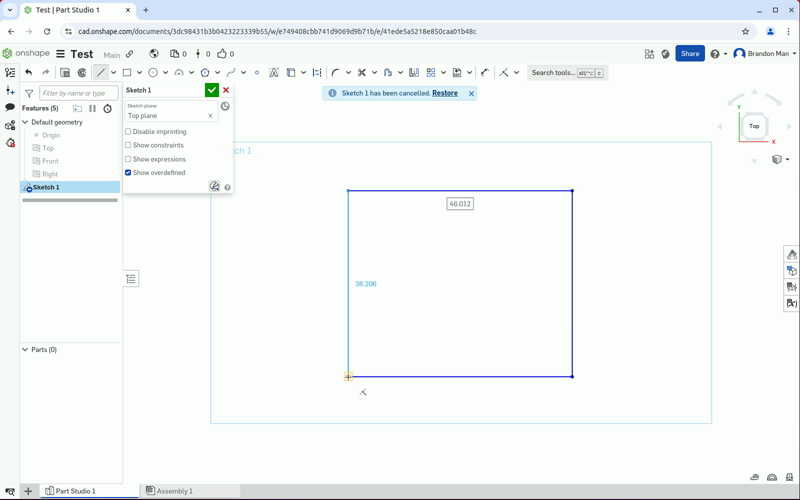
key(l)
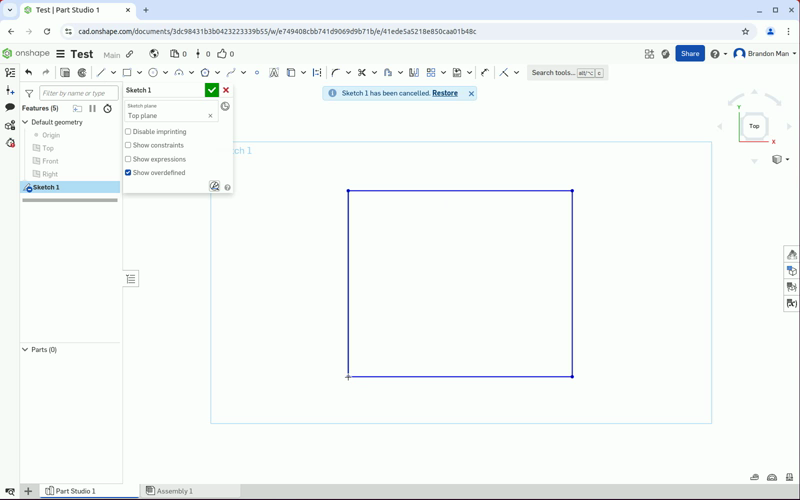
key_down(shift)
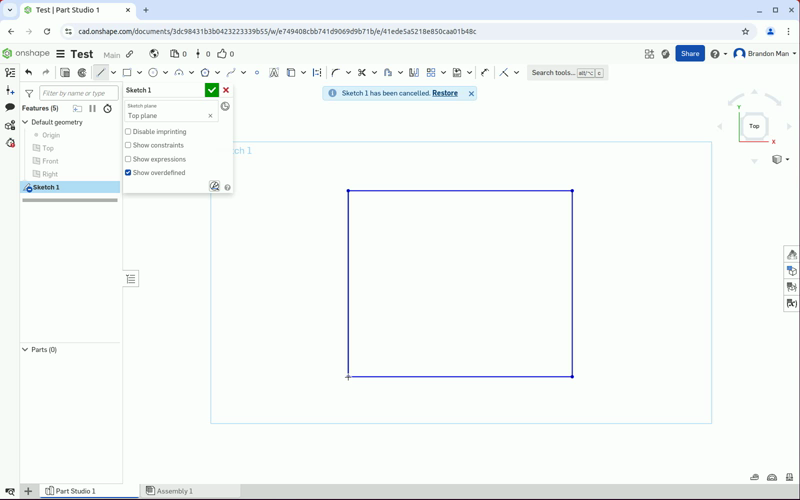
mouse_move(359, 364)
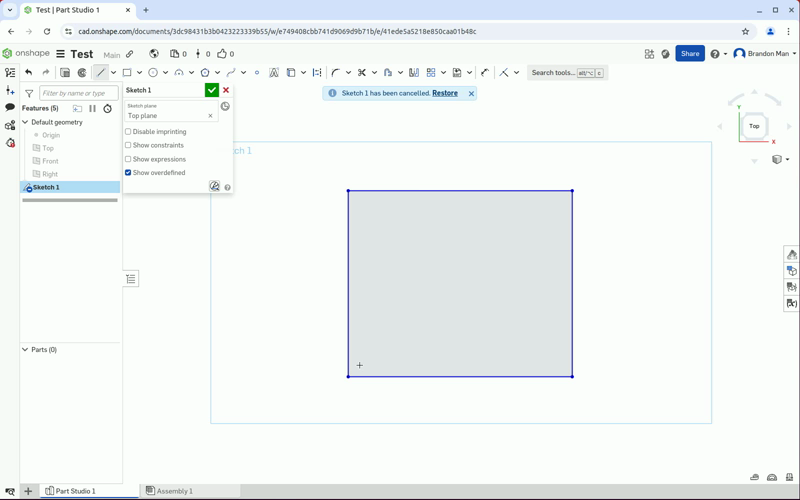
click(359, 364)
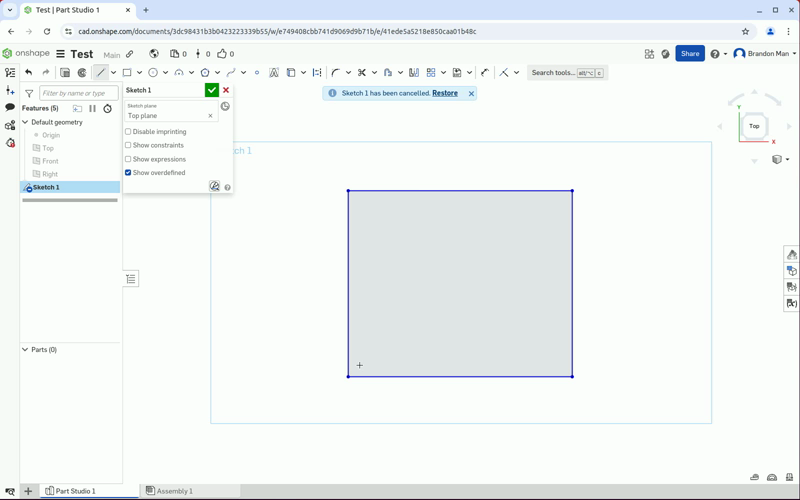
key_up(shift)
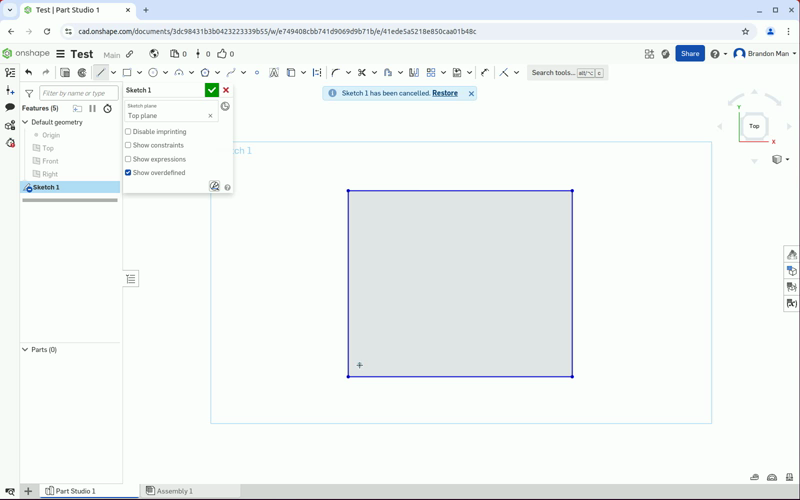
key_down(shift)
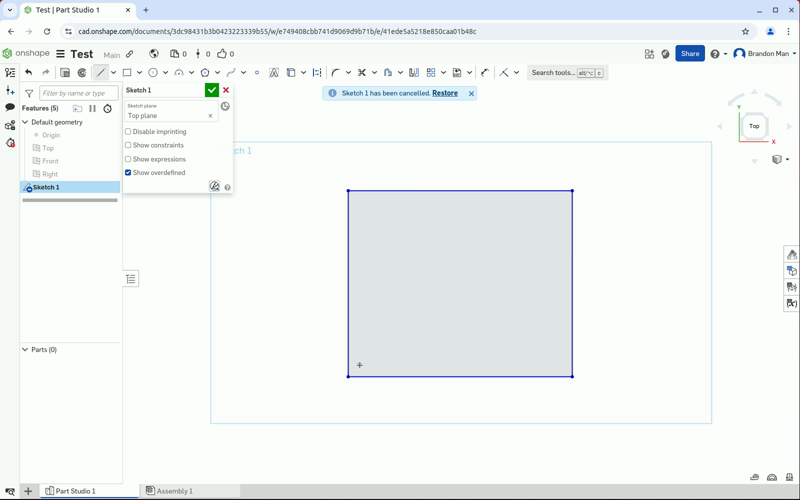
mouse_move(458, 364)
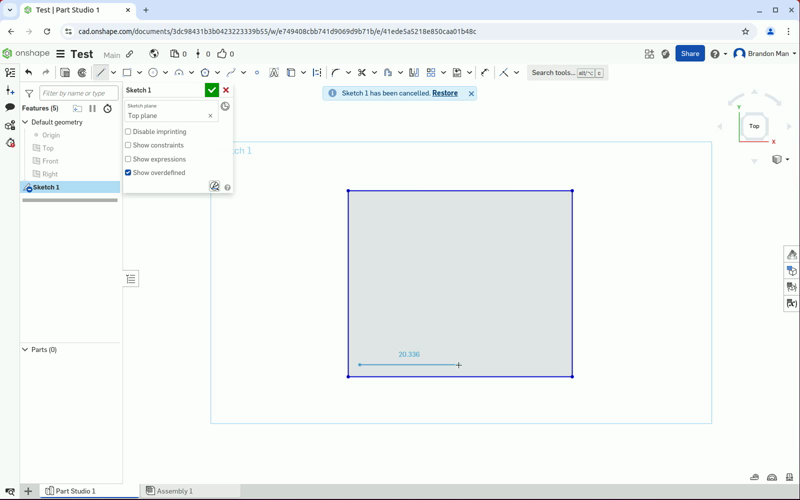
click(458, 364)
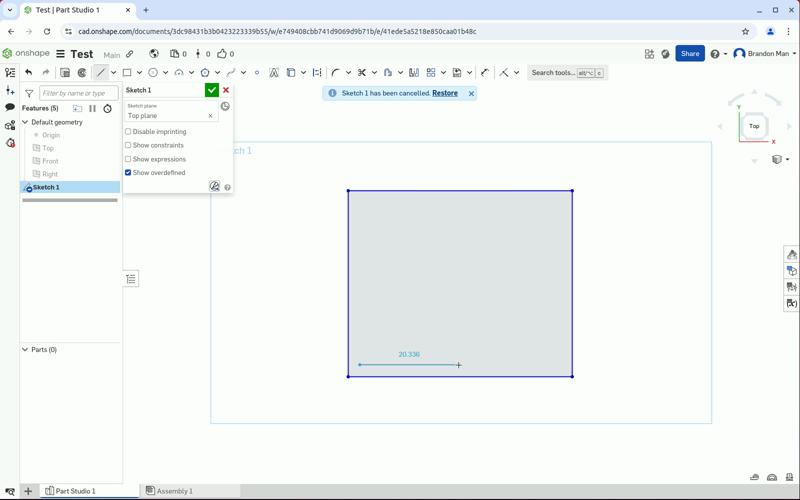
key_up(shift)
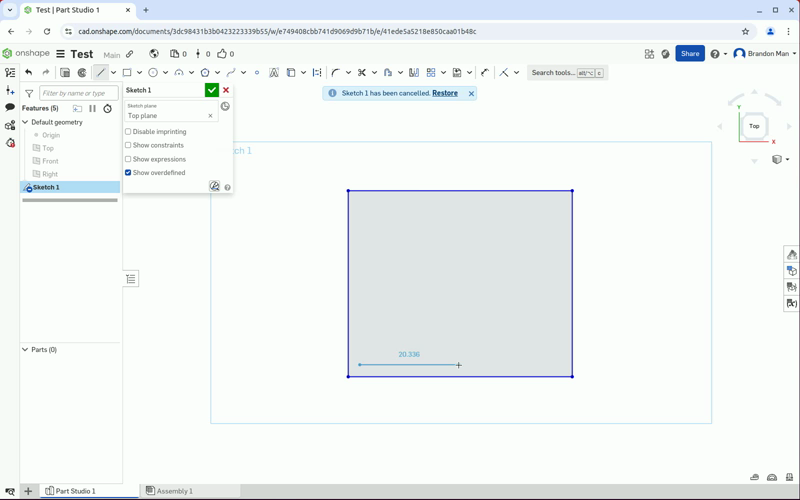
key_down(shift)
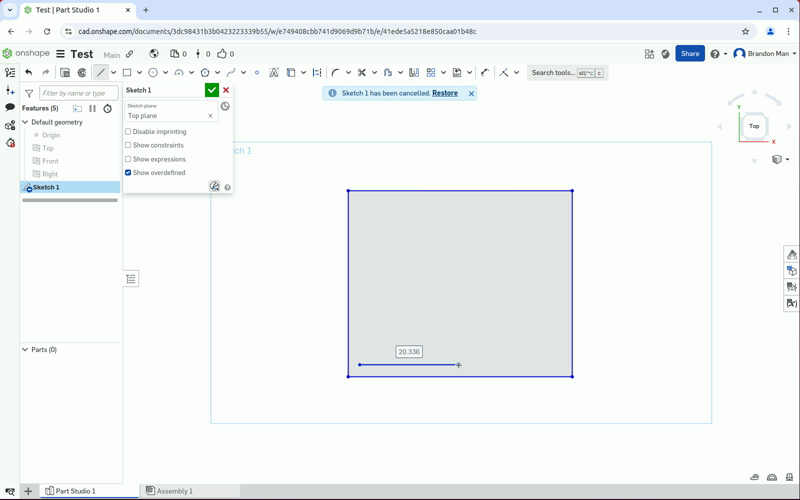
mouse_move(458, 202)
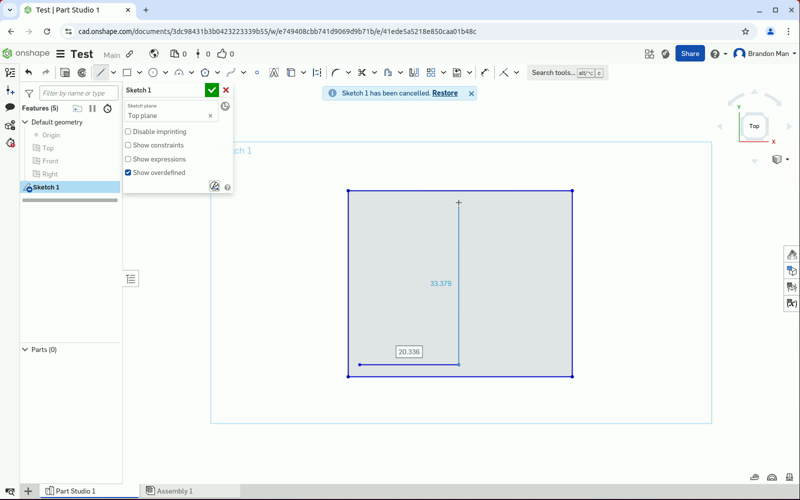
click(458, 202)
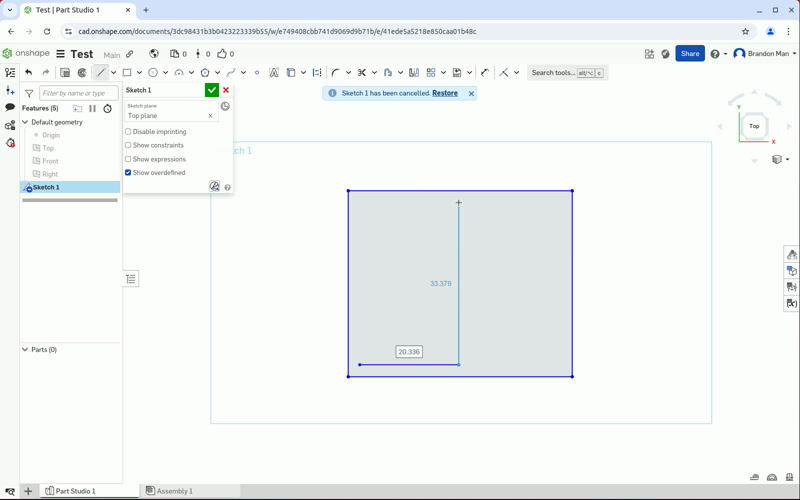
key_up(shift)
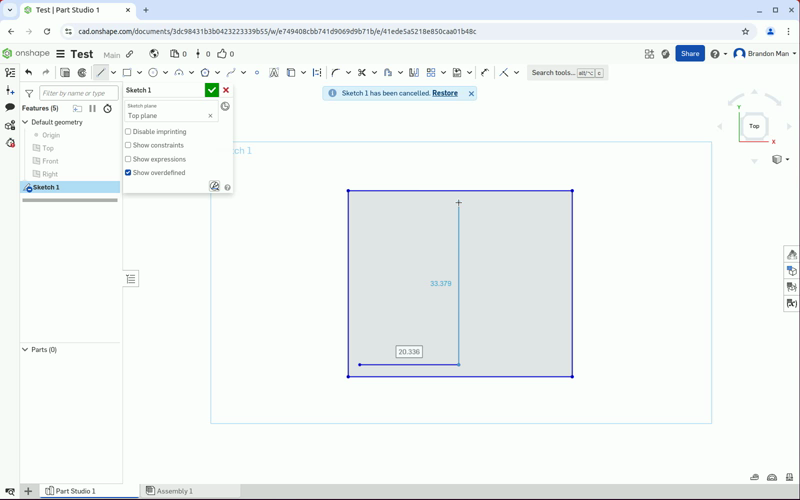
key_down(shift)
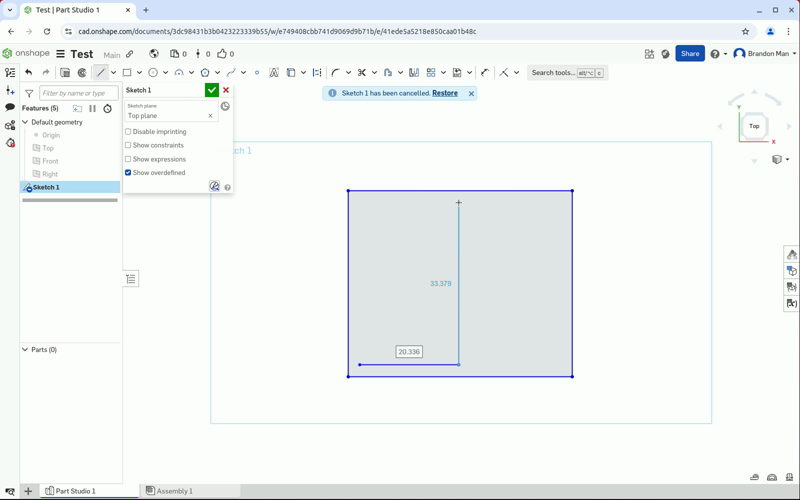
mouse_move(359, 202)
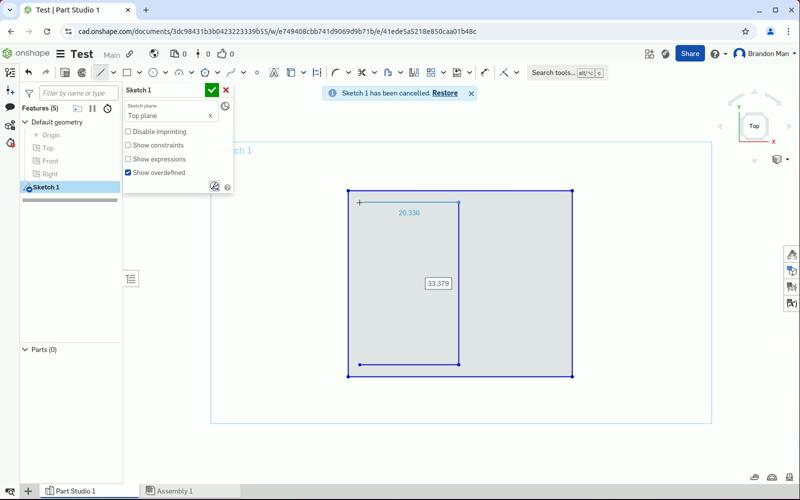
click(359, 202)
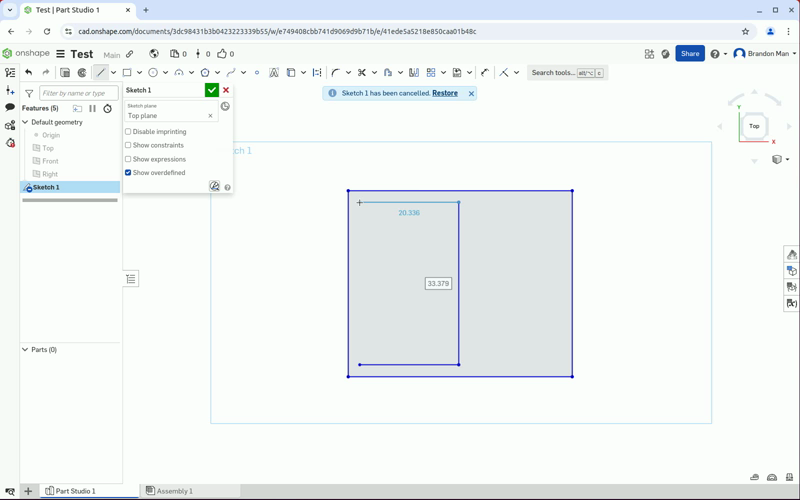
key_up(shift)
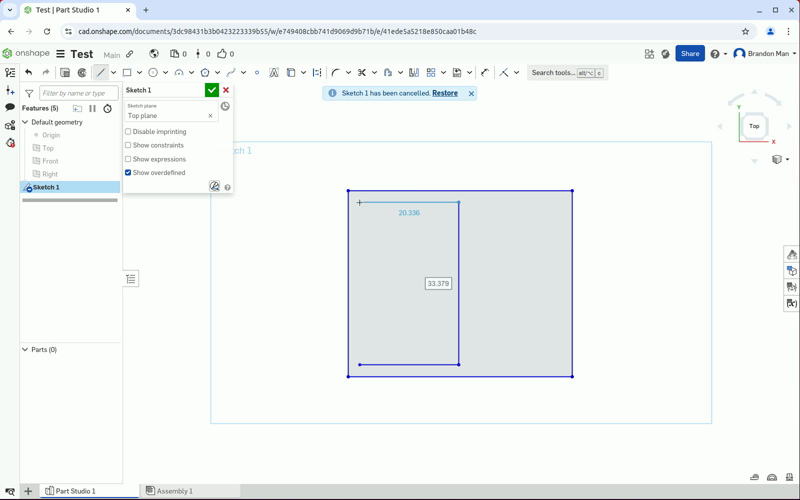
key_down(shift)
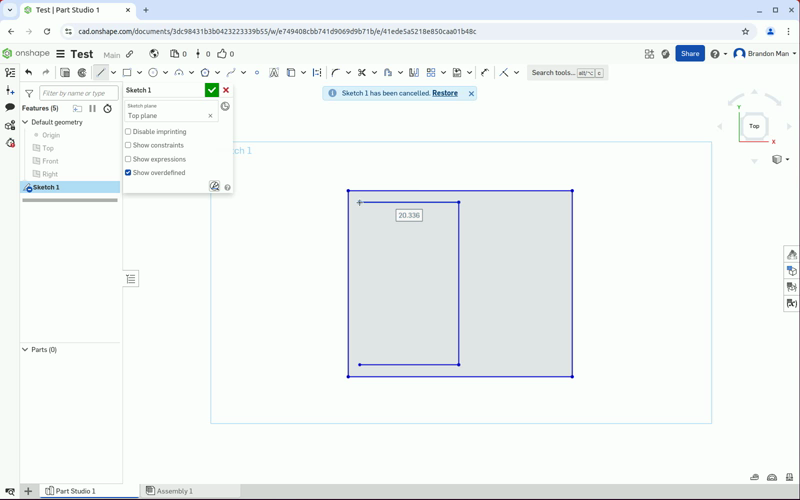
mouse_move(359, 364)
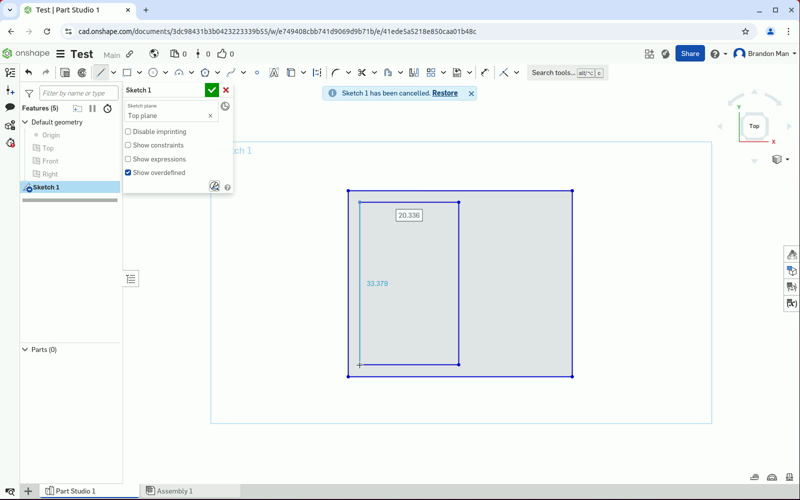
key_up(shift)
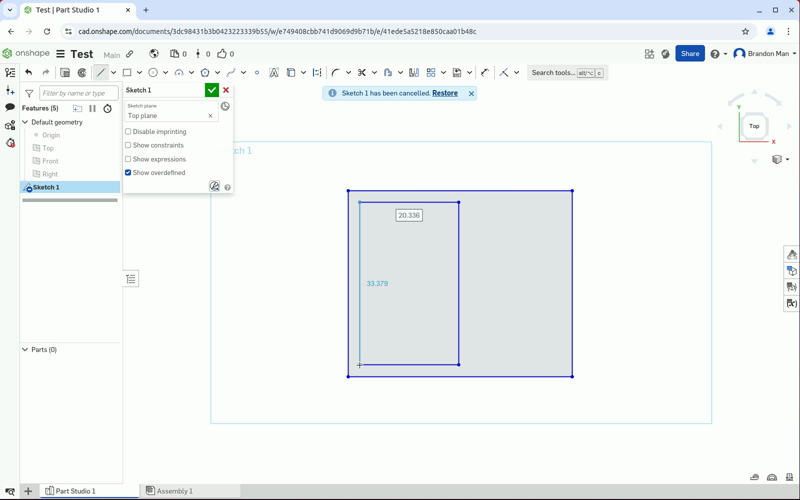
click(359, 364)
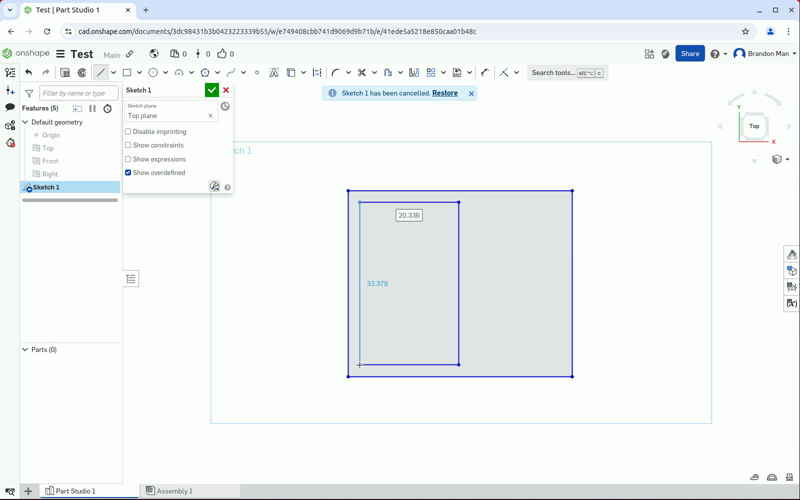
key(esc)
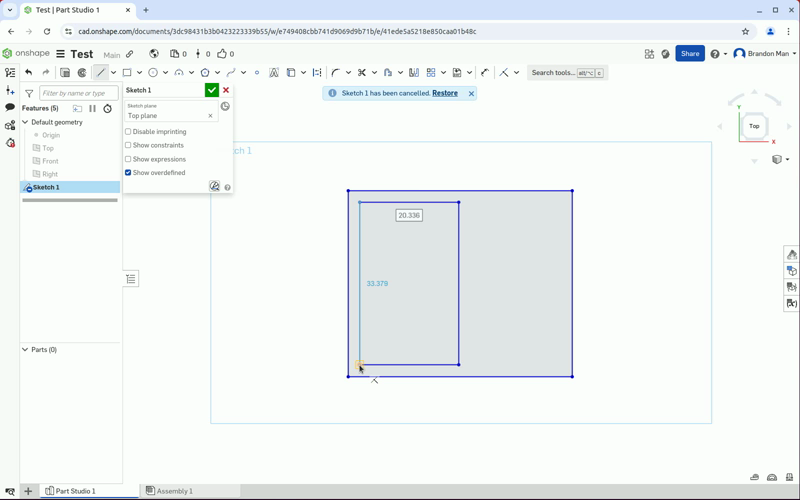
key(l)
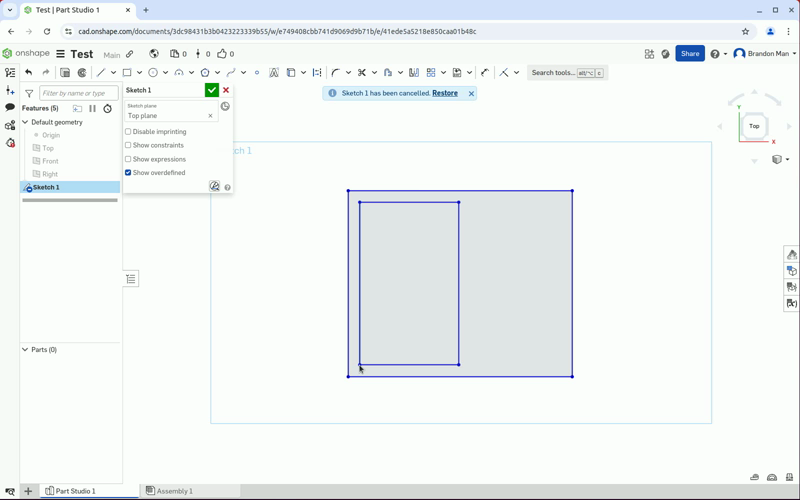
key_down(shift)
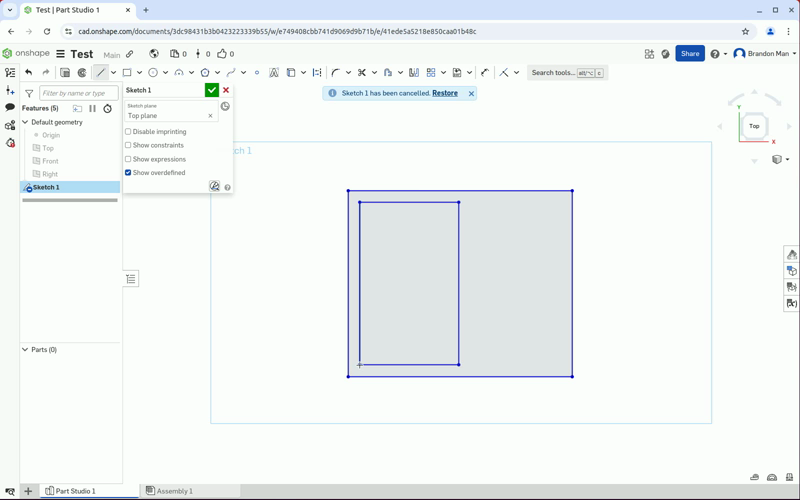
mouse_move(470, 364)
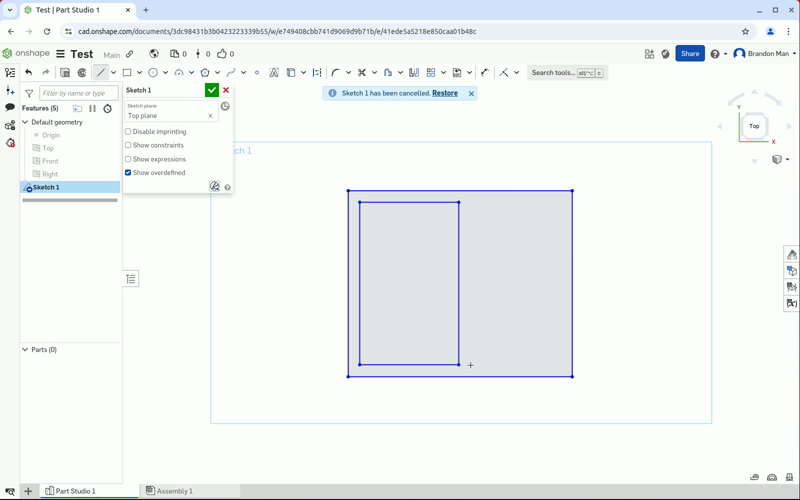
click(470, 364)
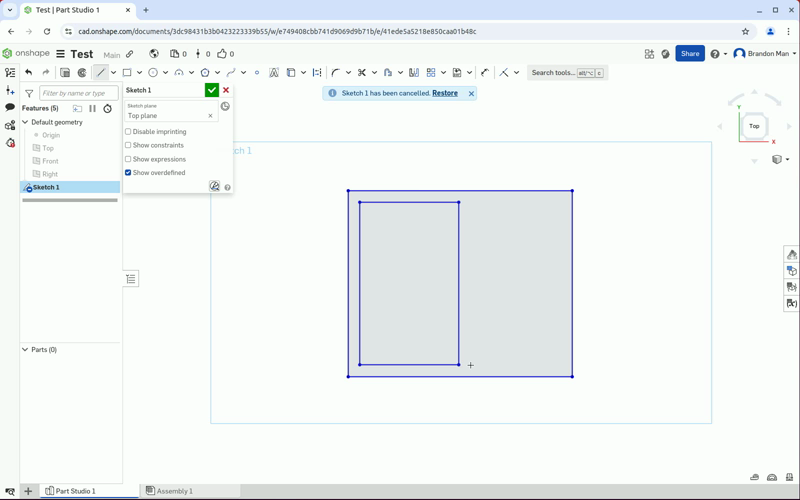
key_up(shift)
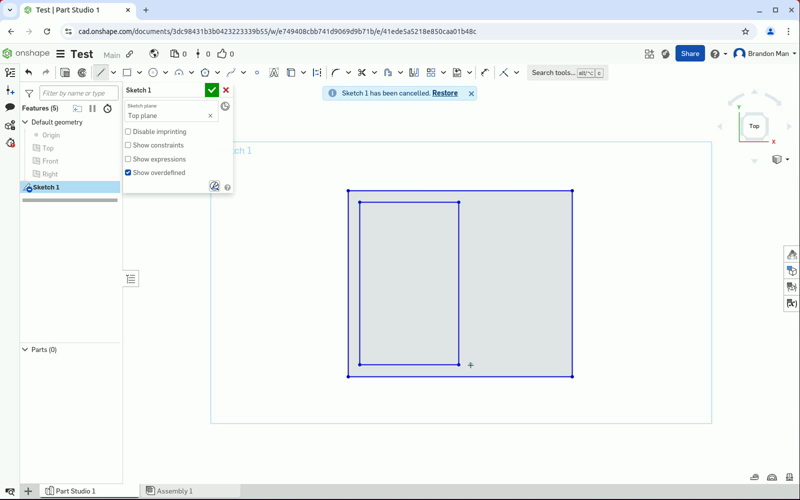
key_down(shift)
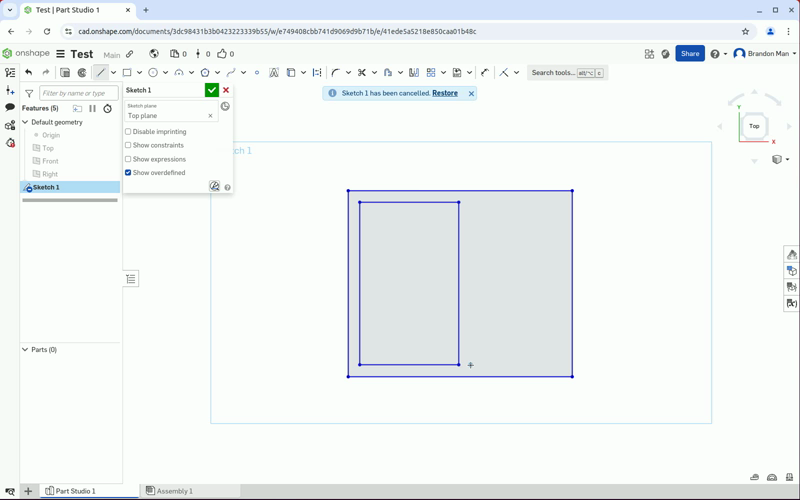
mouse_move(560, 364)
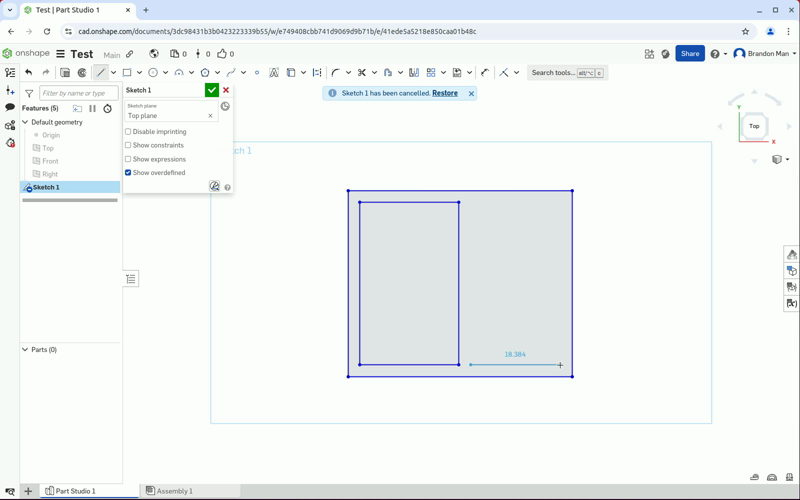
click(560, 364)
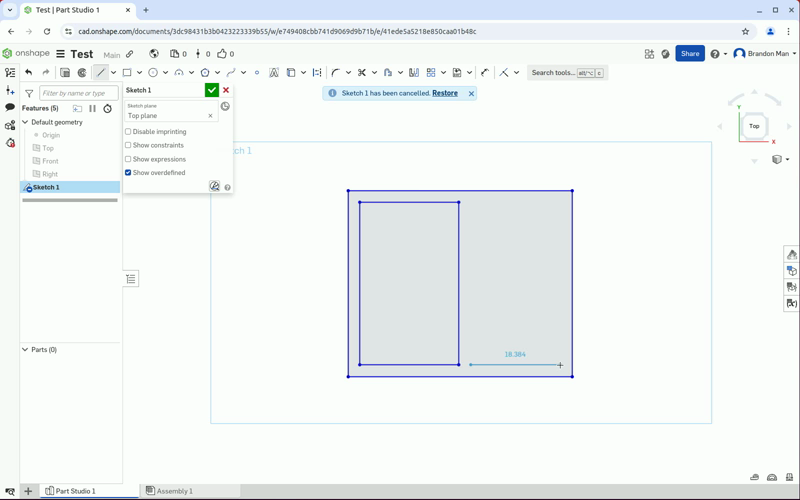
key_up(shift)
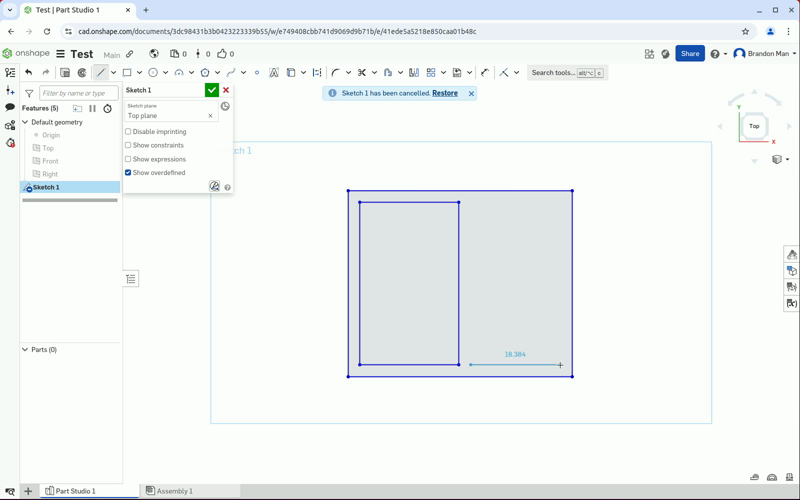
key_down(shift)
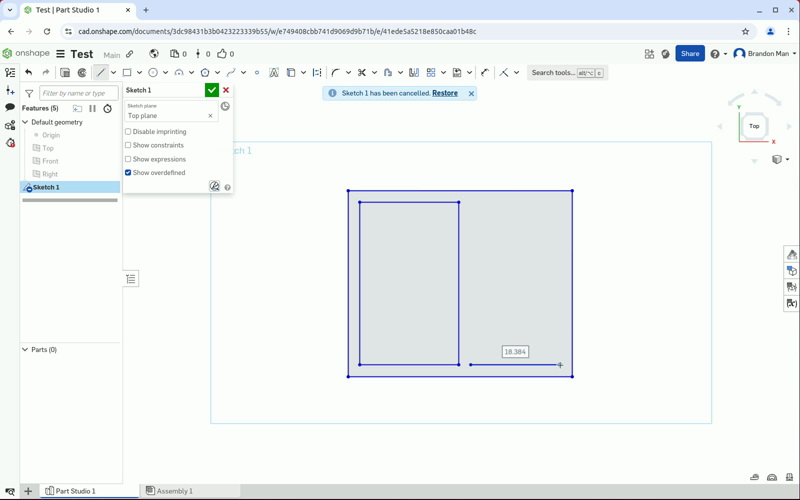
mouse_move(560, 202)
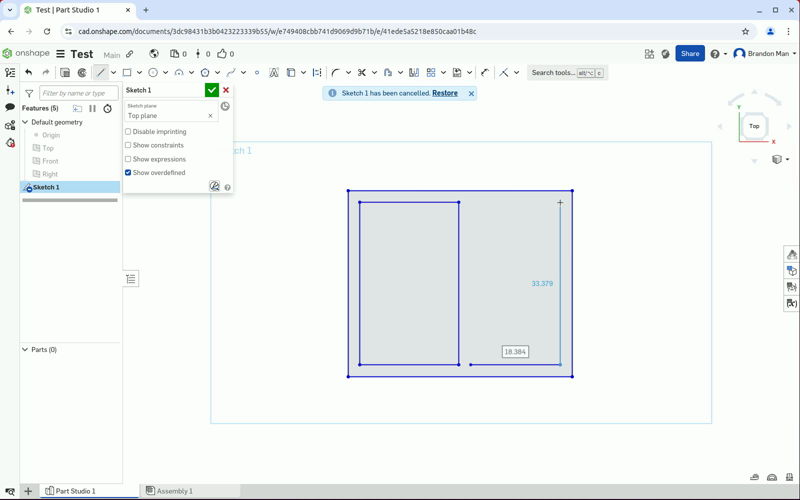
click(560, 202)
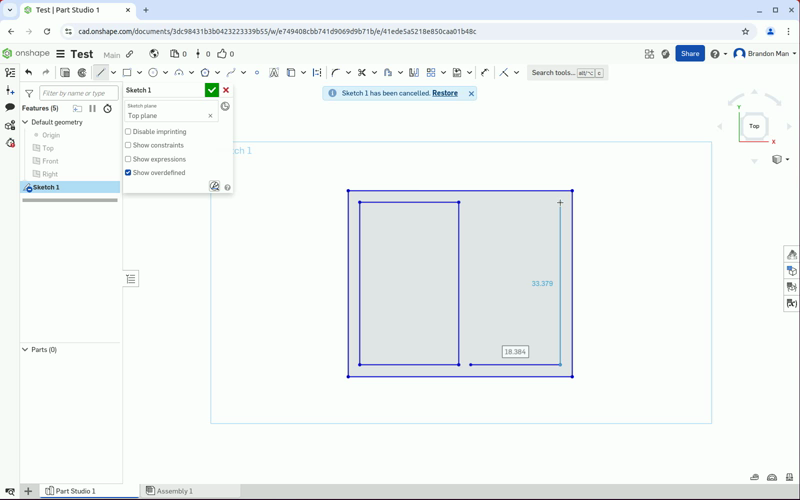
key_up(shift)
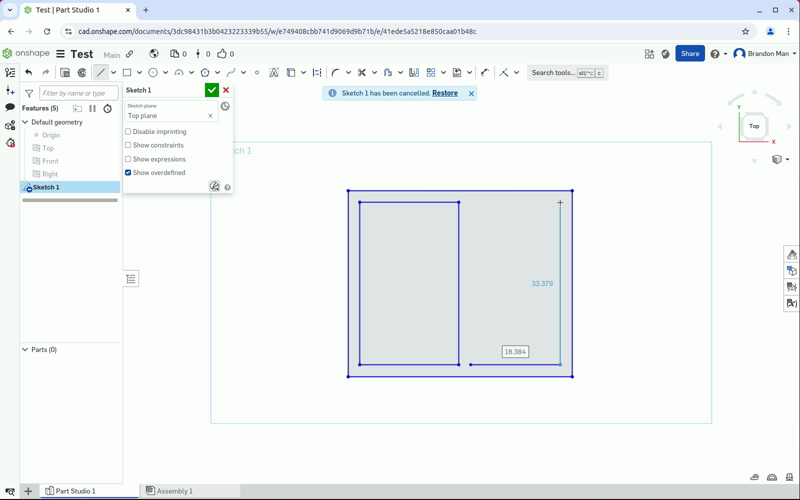
key_down(shift)
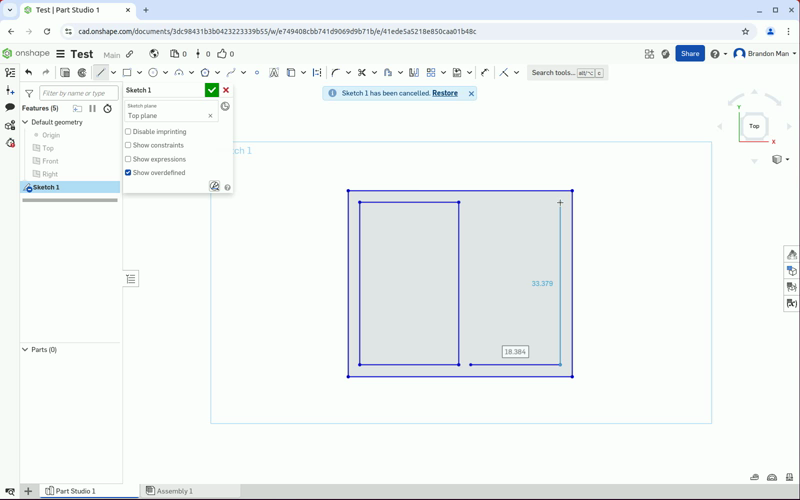
mouse_move(470, 202)
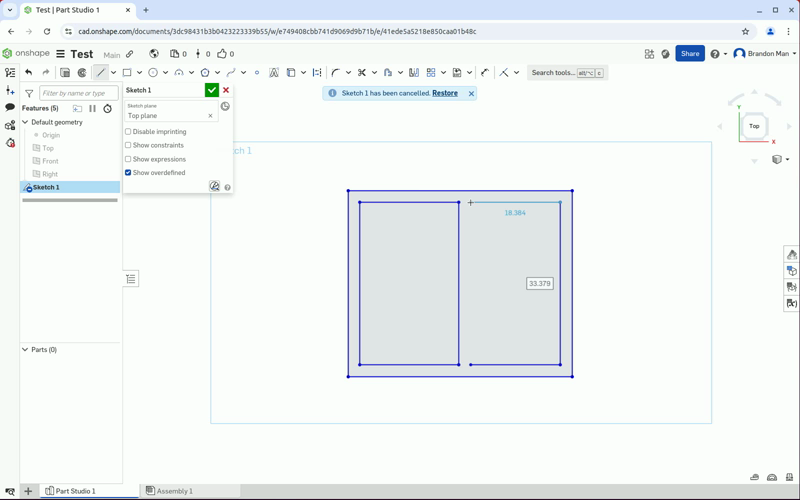
click(470, 202)
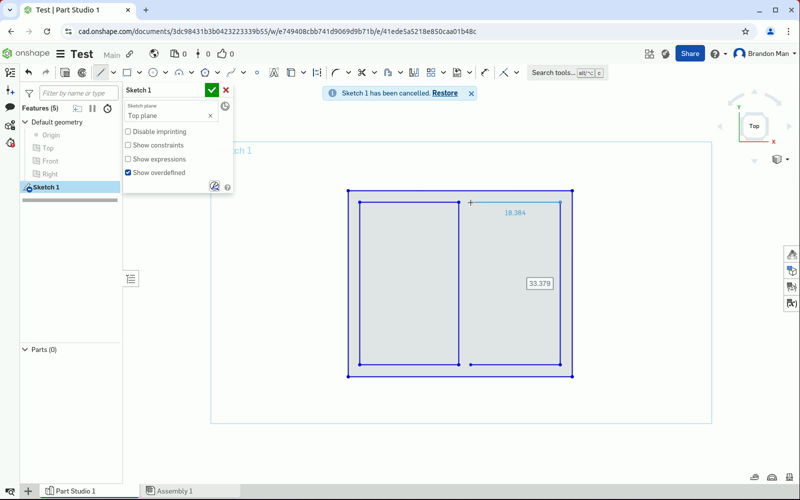
key_up(shift)
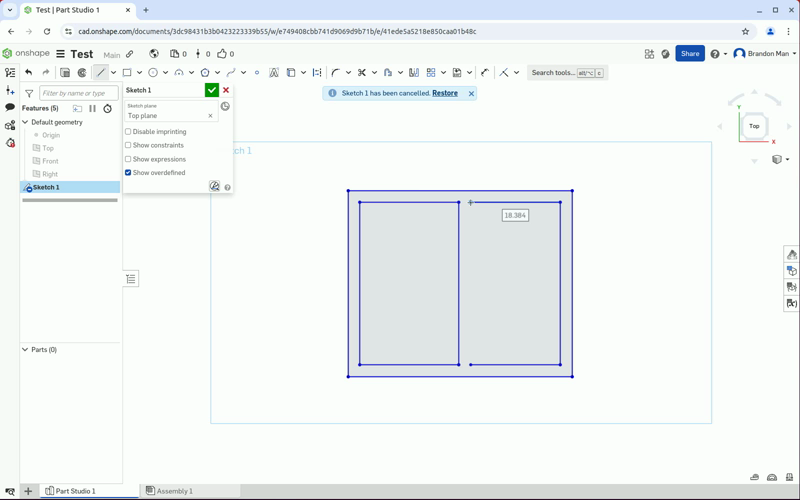
key_down(shift)
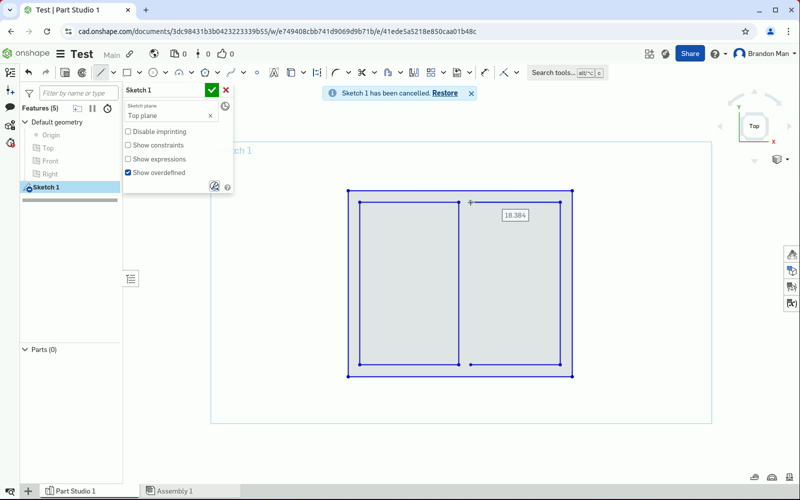
mouse_move(470, 364)
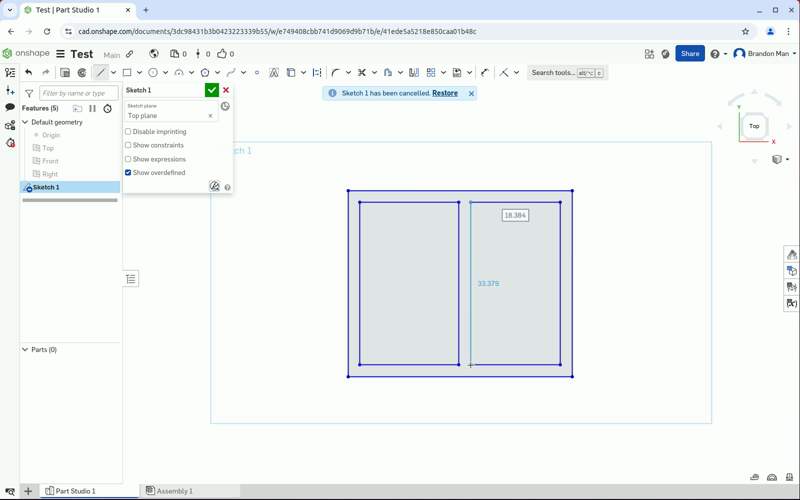
key_up(shift)
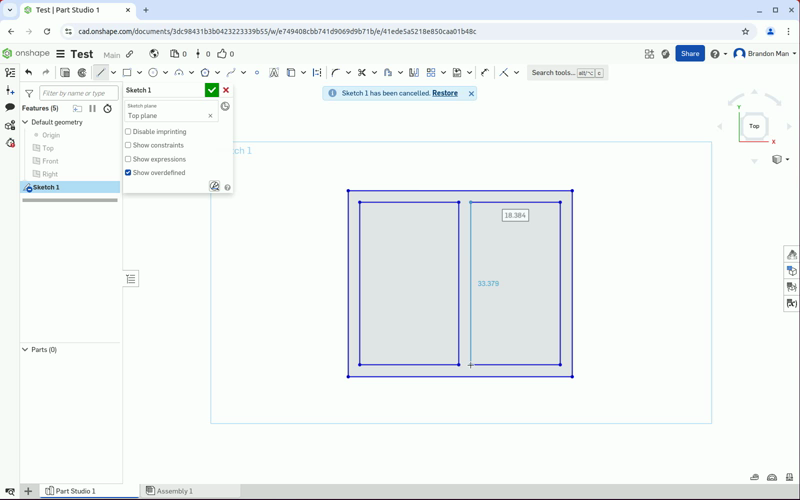
click(470, 364)
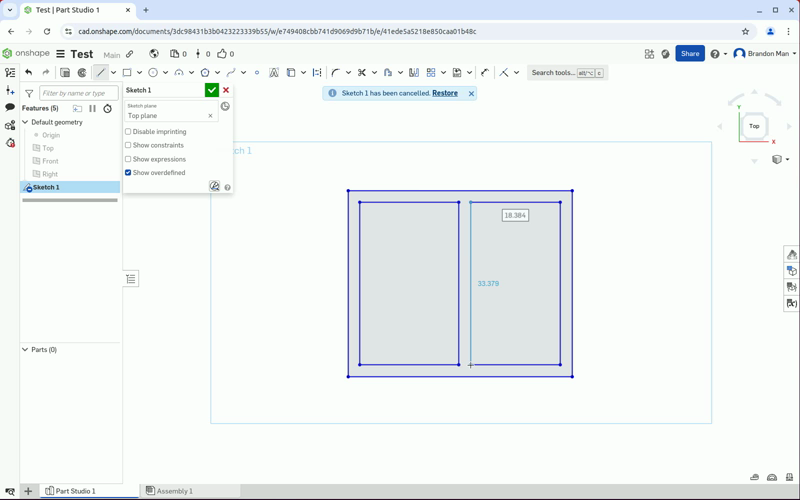
key(esc)
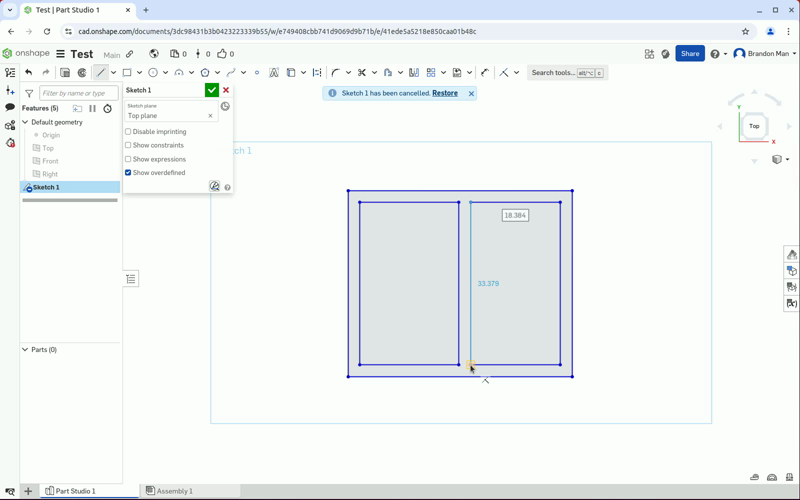
mouse_move(464, 369)
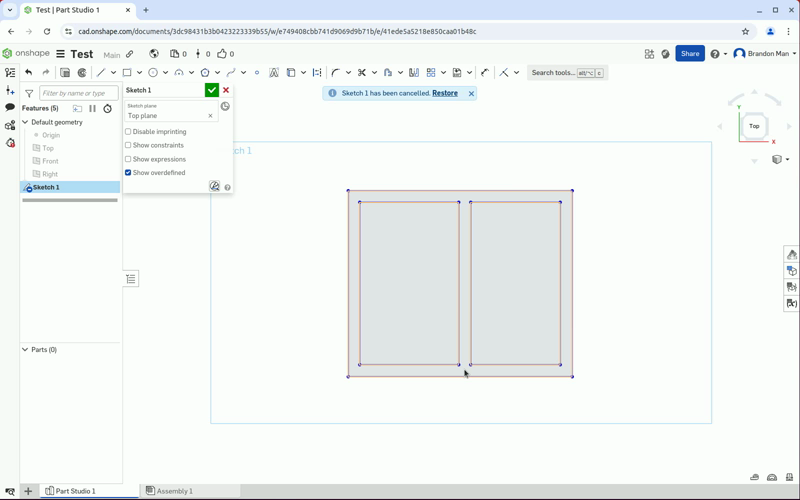
click(464, 369)
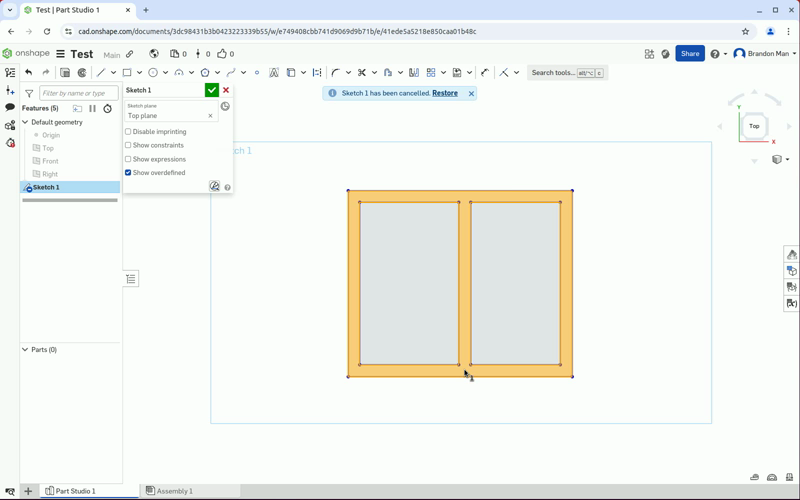
mouse_move(73, 352)
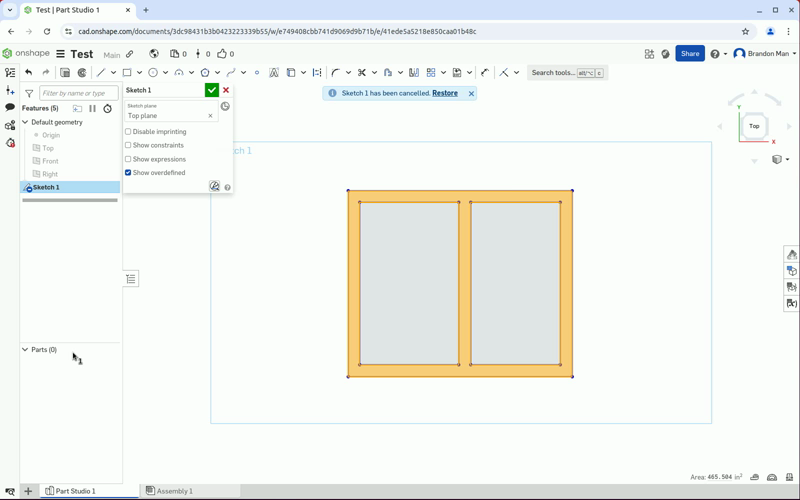
key(shift+y)
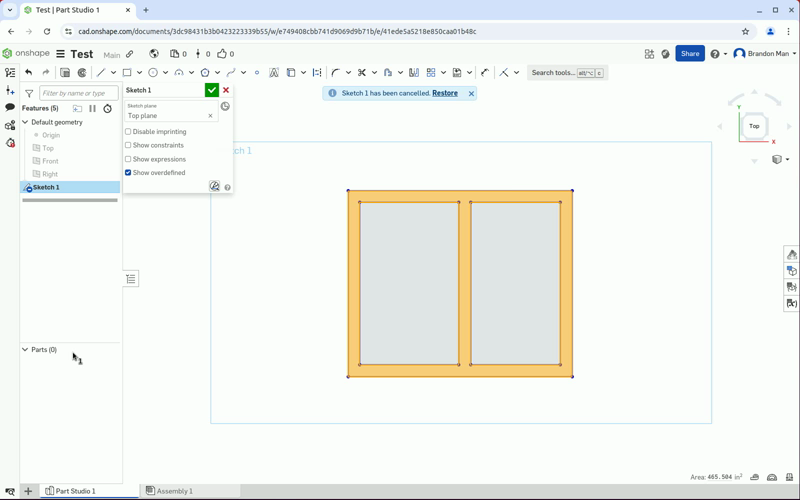
key(shift+e)
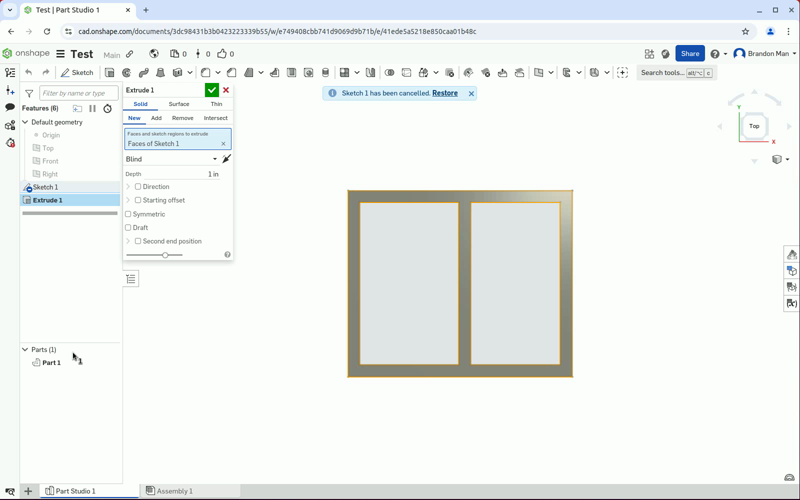
mouse_move(143, 106)
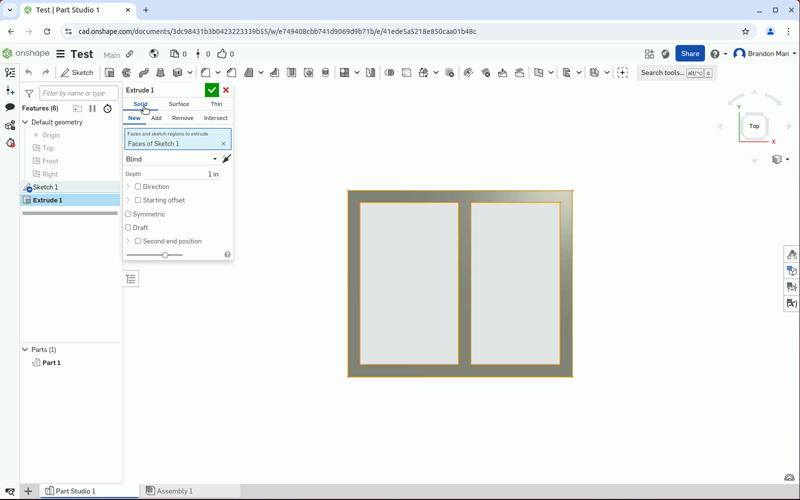
click(143, 106)
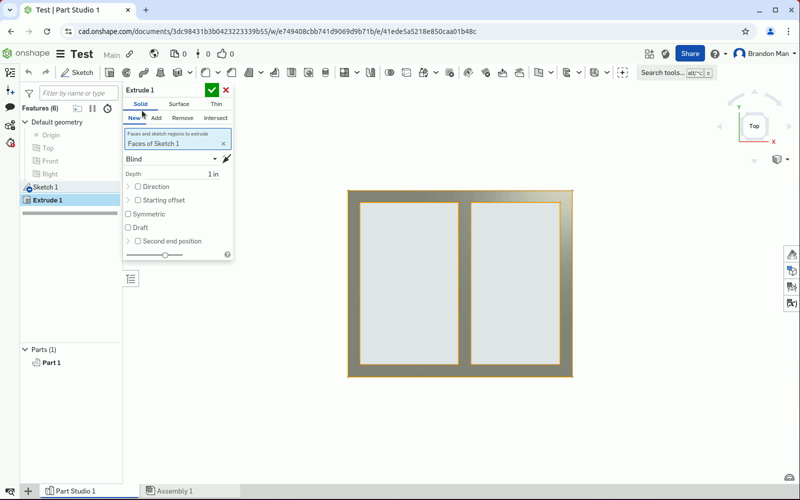
mouse_move(137, 120)
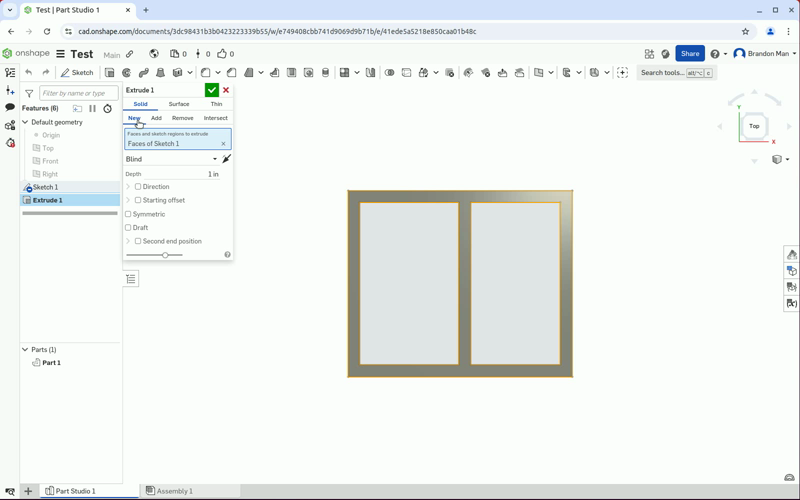
click(137, 120)
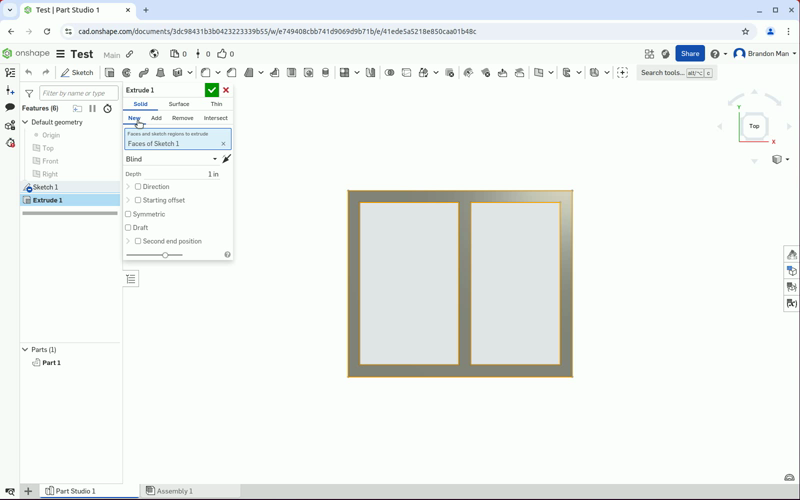
key(tab, 4)
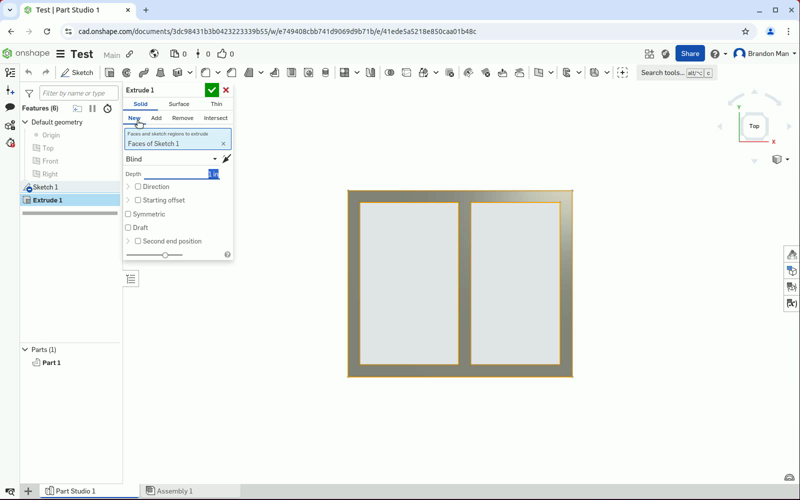
text(4.332)
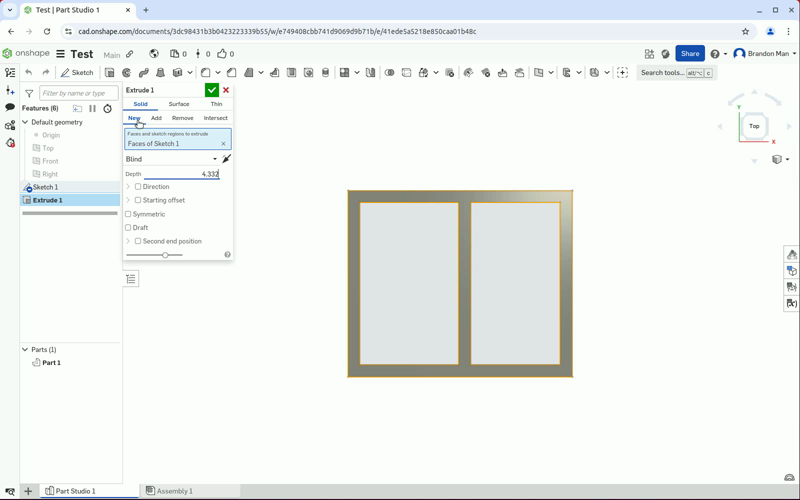
key(tab, 3)
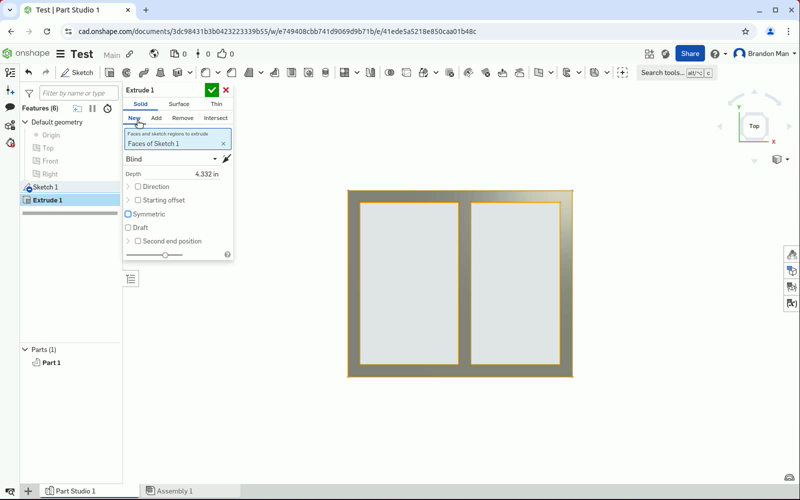
key(space)
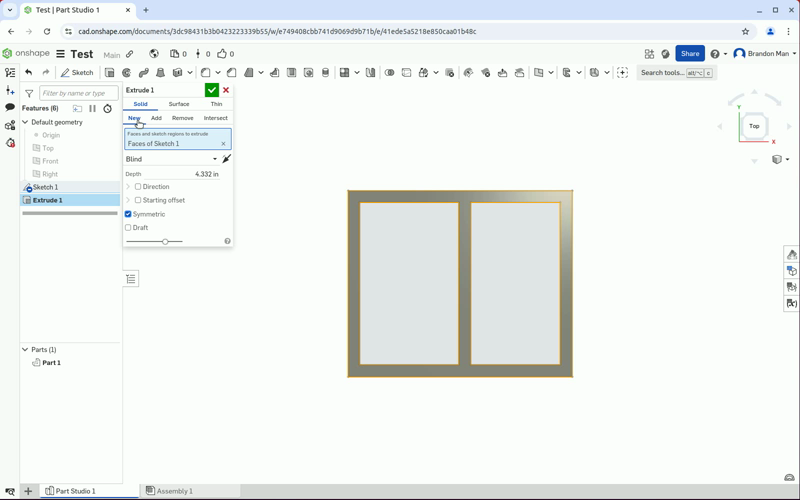
key(enter)
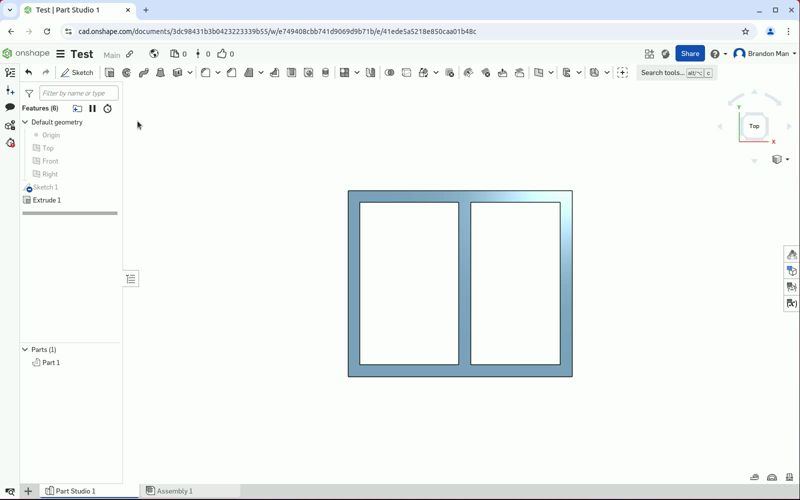
key(shift+h)
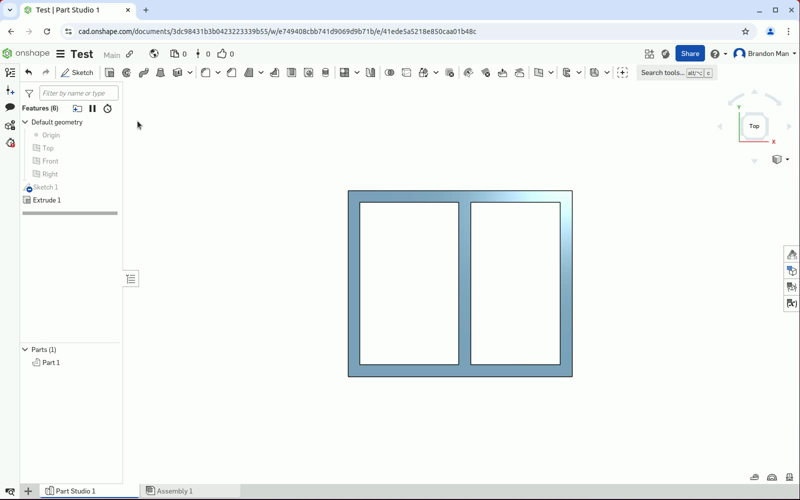
key(shift+h)
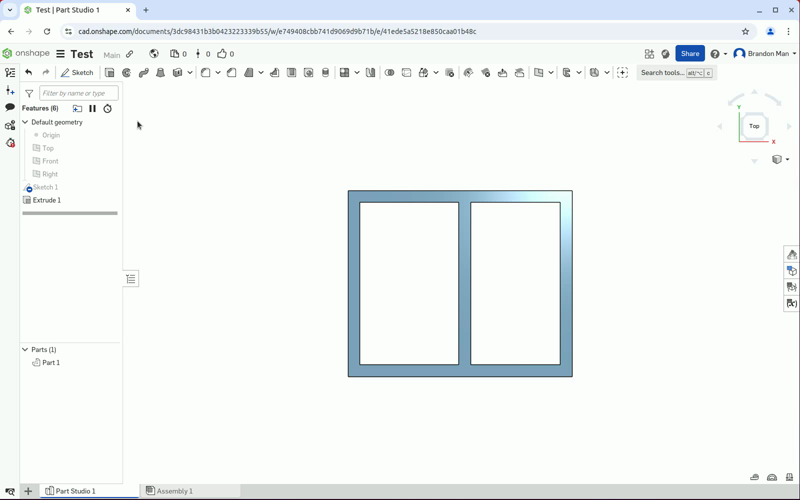
mouse_move(73, 189)
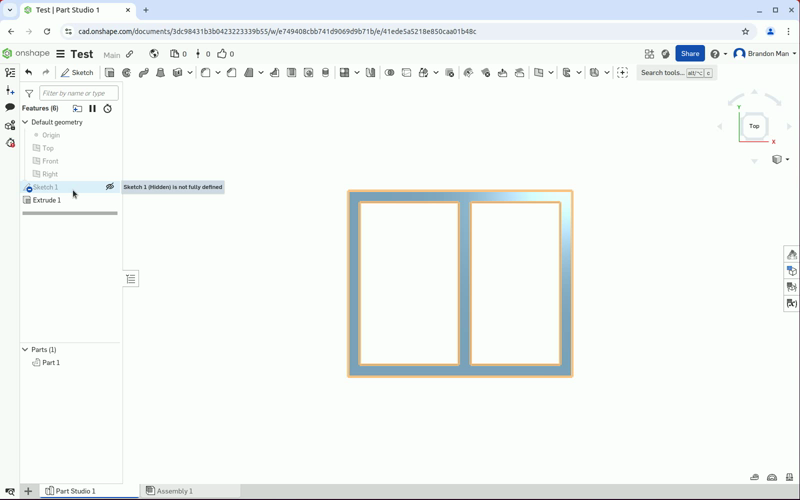
click(73, 189)
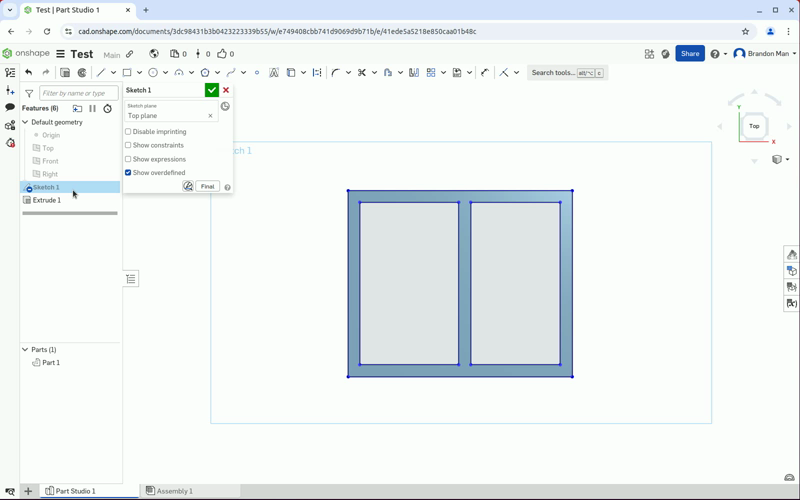
mouse_move(229, 92)
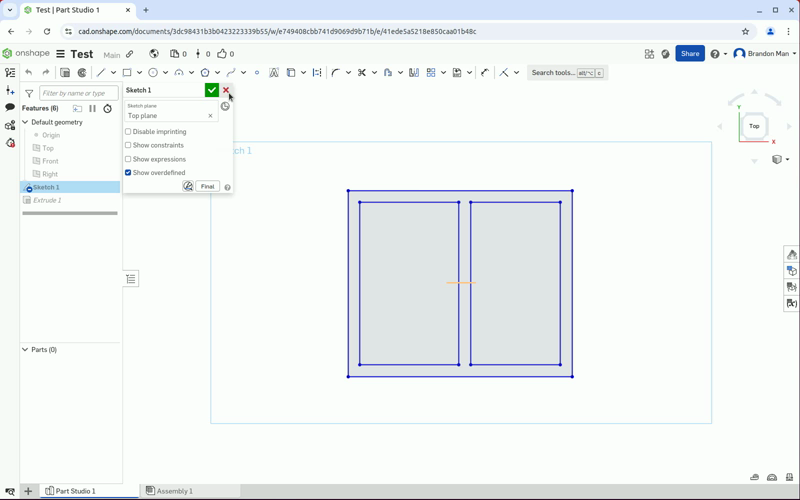
click(229, 92)
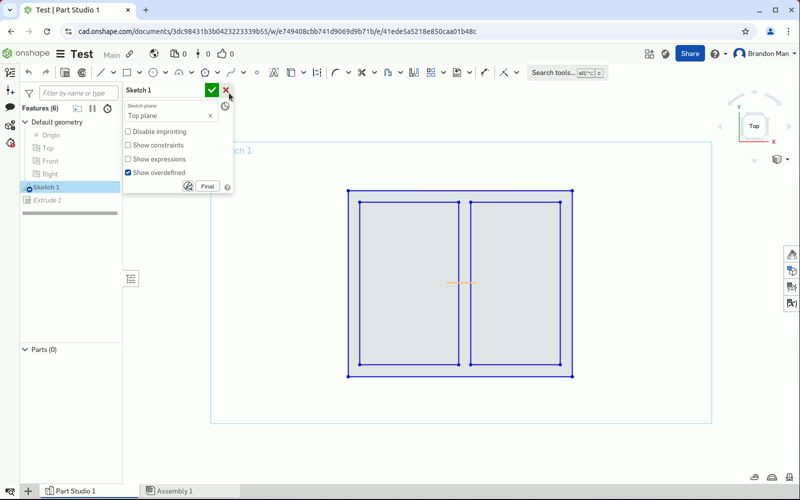
key(shift+s)
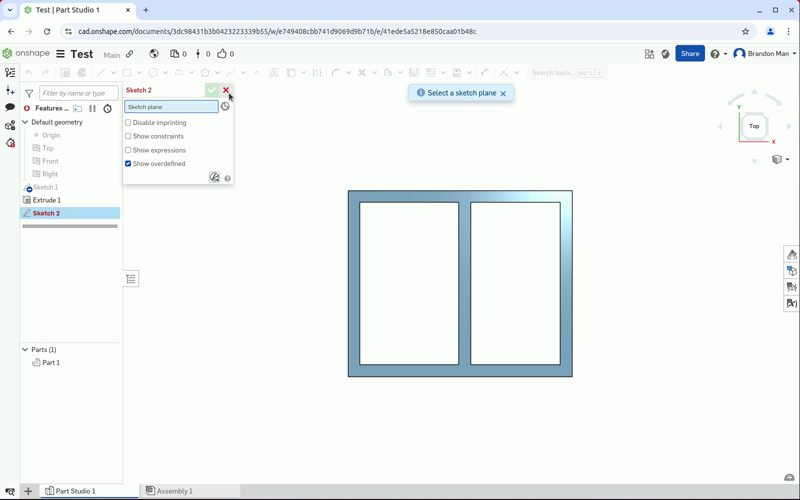
mouse_move(73, 150)
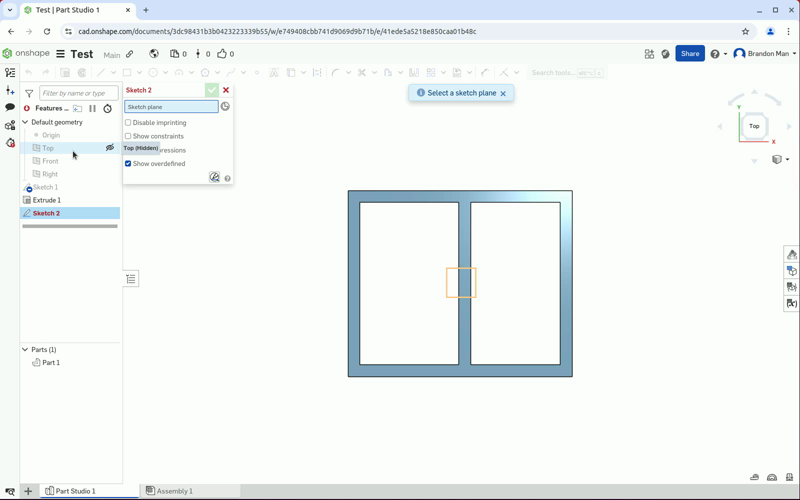
click(73, 150)
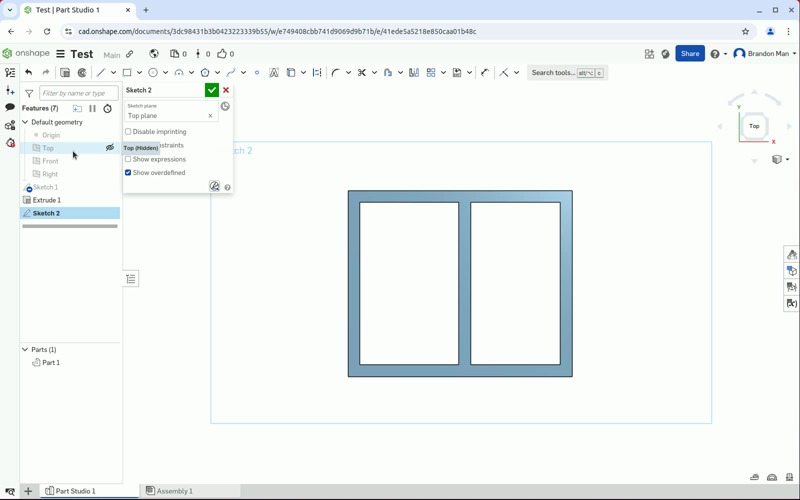
mouse_move(73, 352)
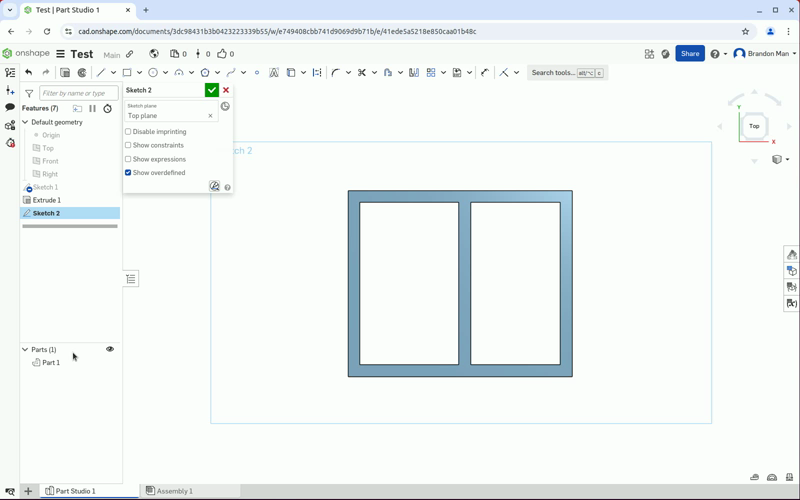
key(y)
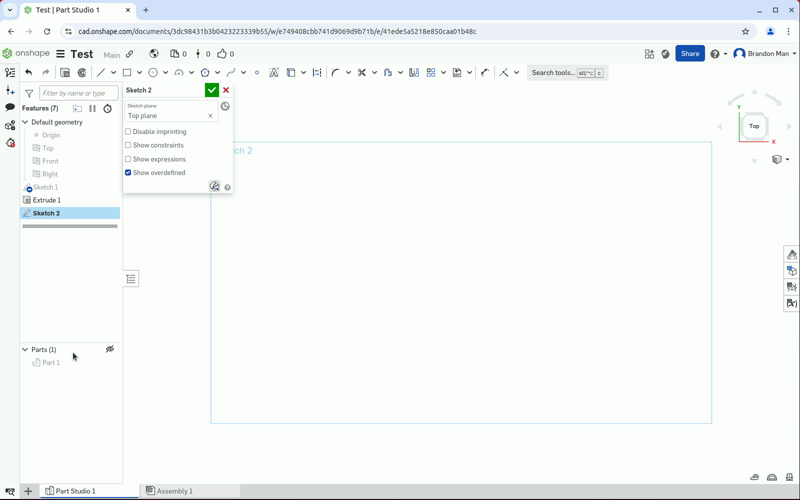
key(l)
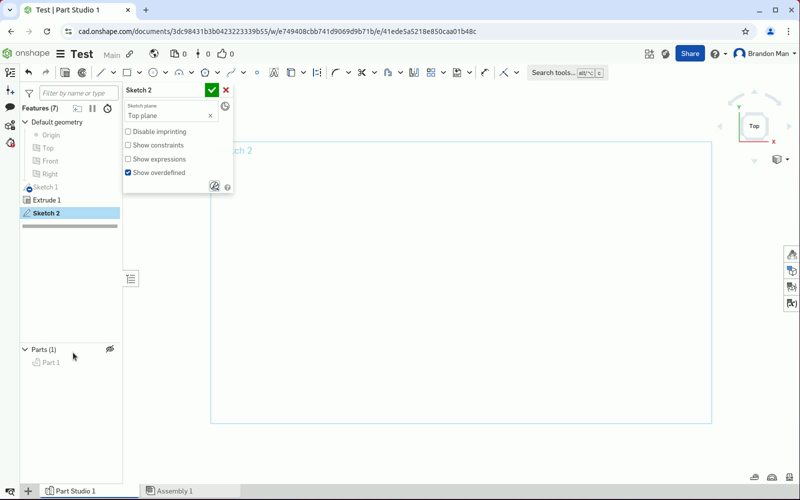
key_down(shift)
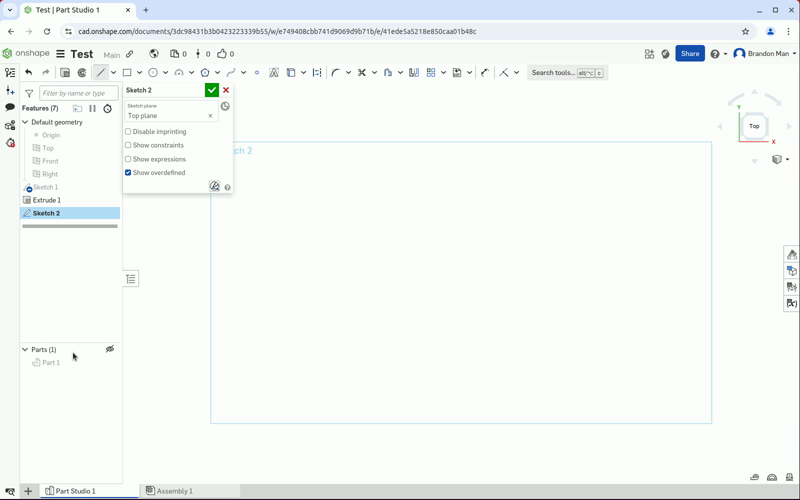
mouse_move(463, 373)
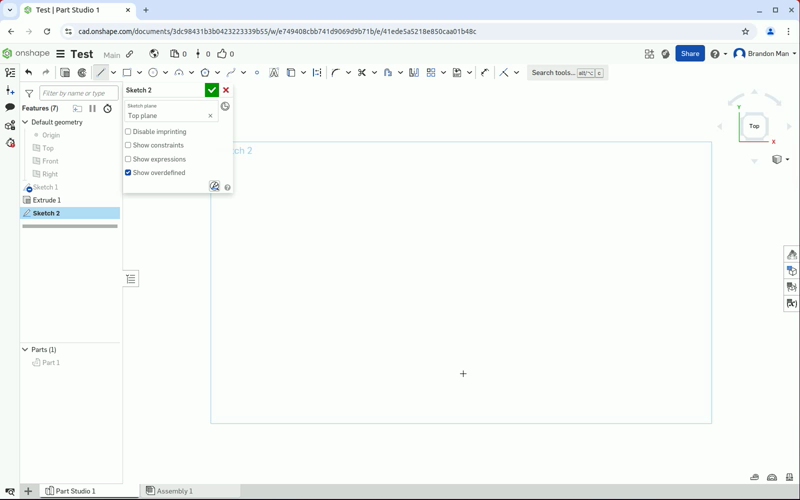
click(463, 373)
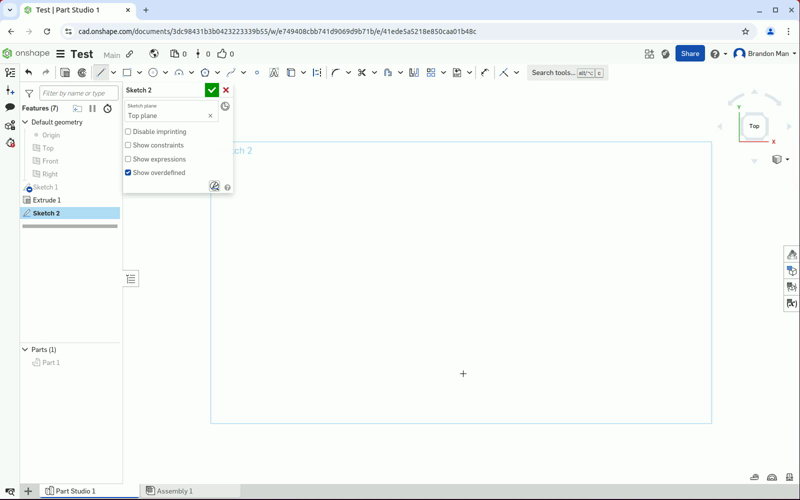
key_up(shift)
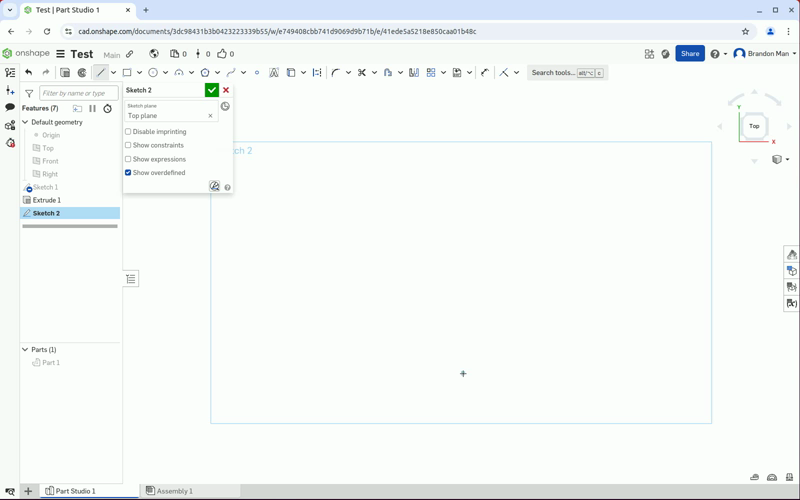
key_down(shift)
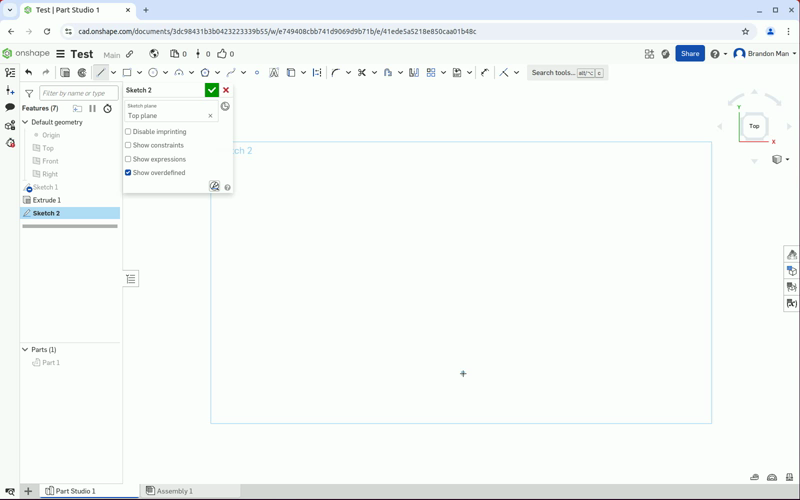
mouse_move(569, 373)
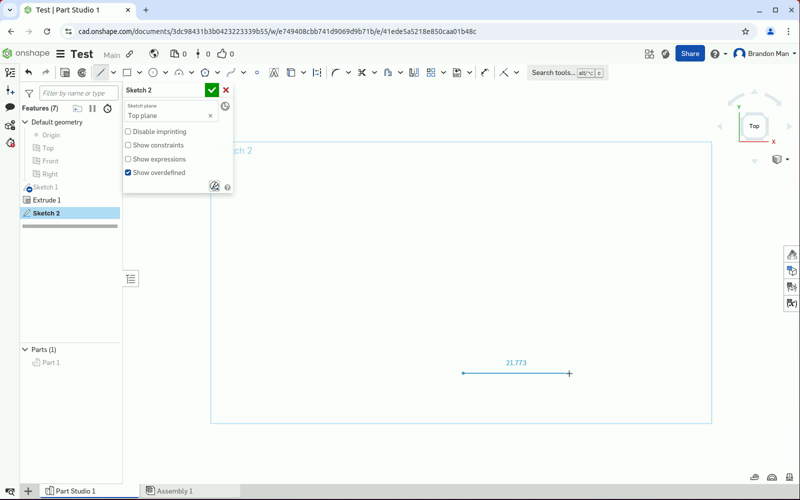
click(569, 373)
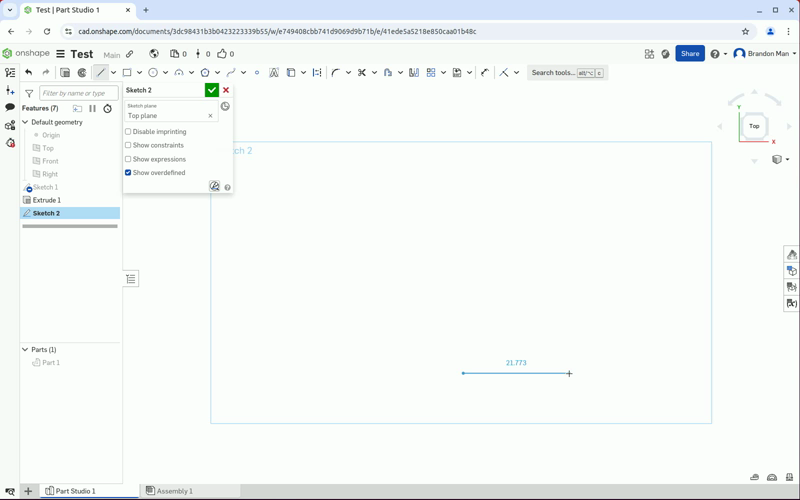
key_up(shift)
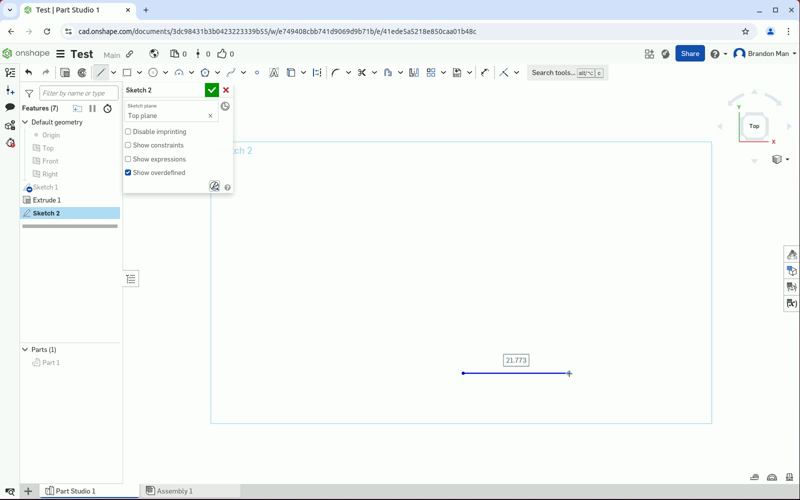
key_down(shift)
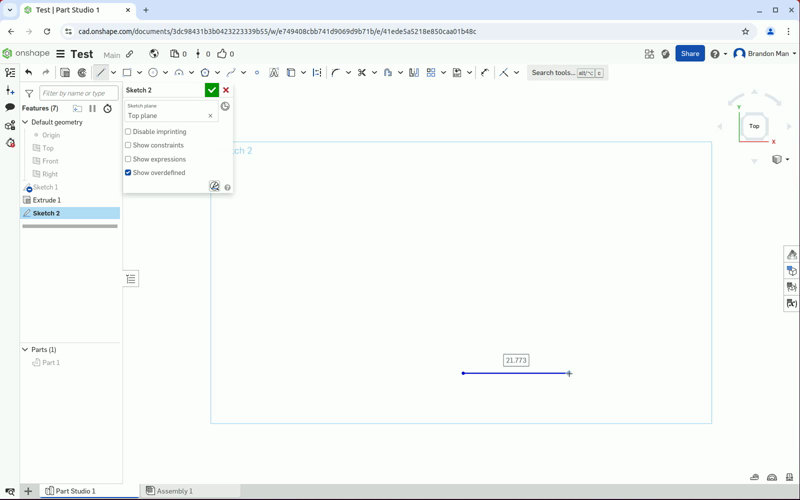
mouse_move(569, 193)
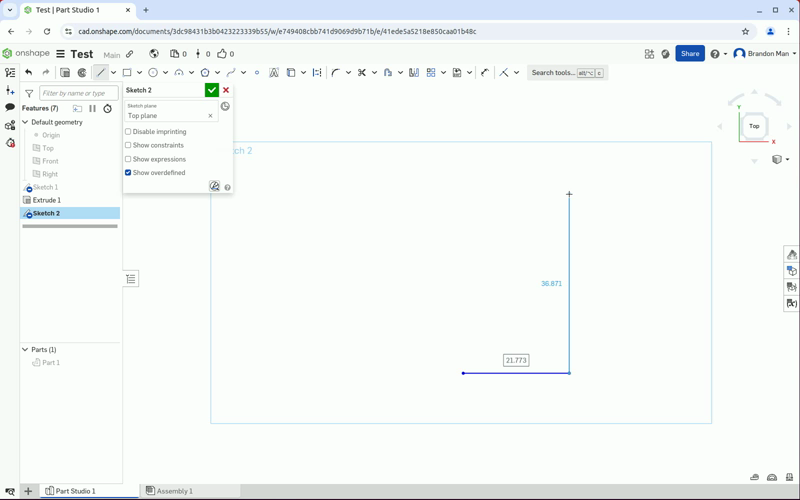
click(569, 193)
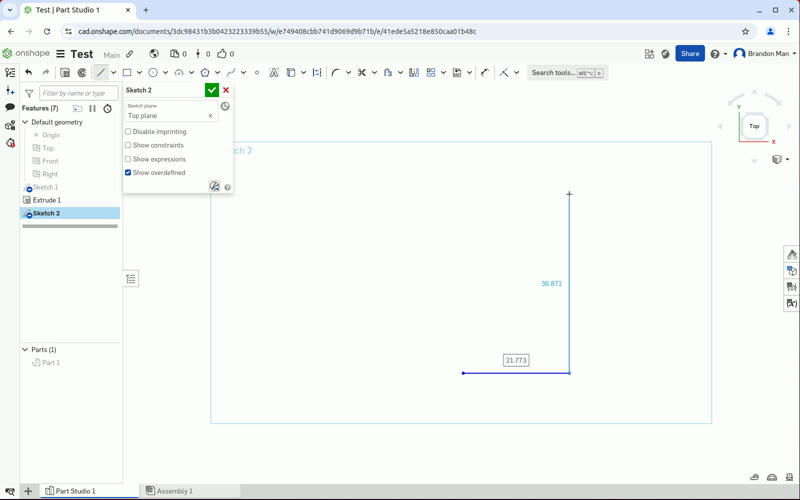
key_up(shift)
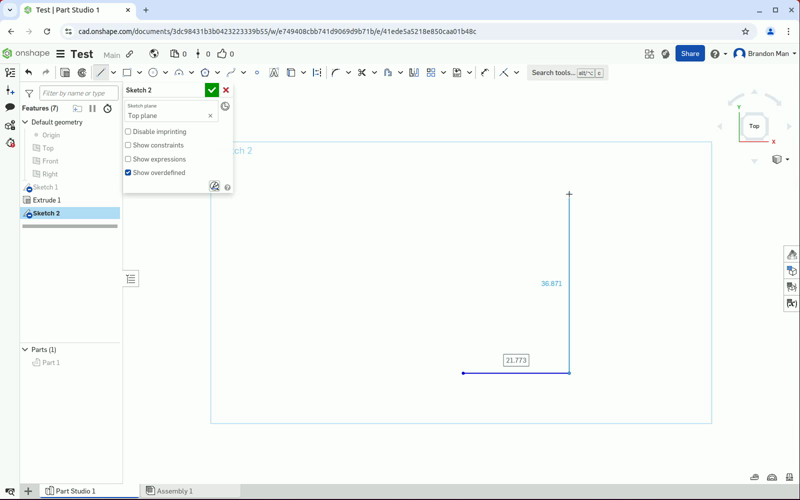
key_down(shift)
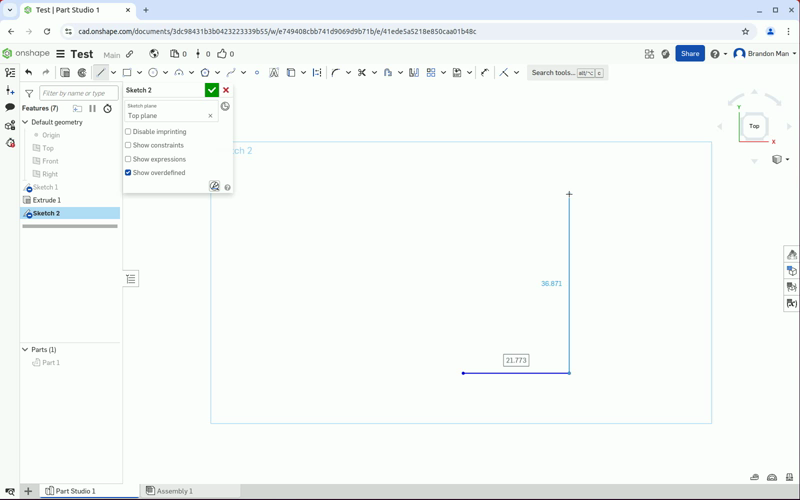
mouse_move(463, 193)
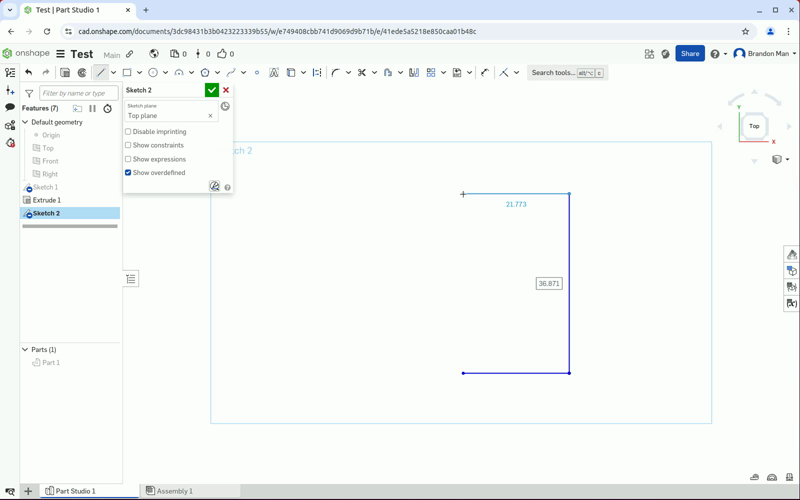
click(463, 193)
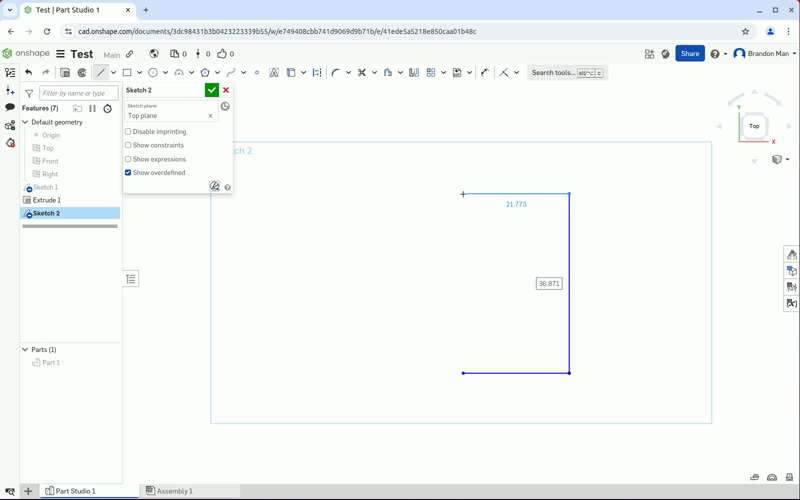
key_up(shift)
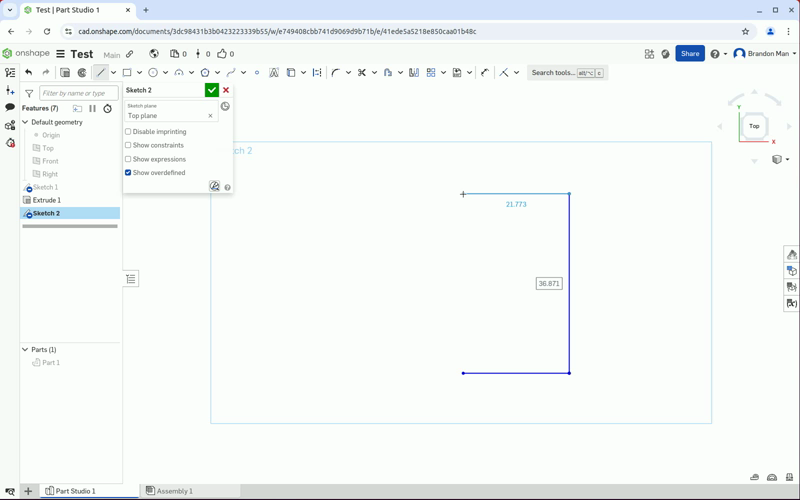
key_down(shift)
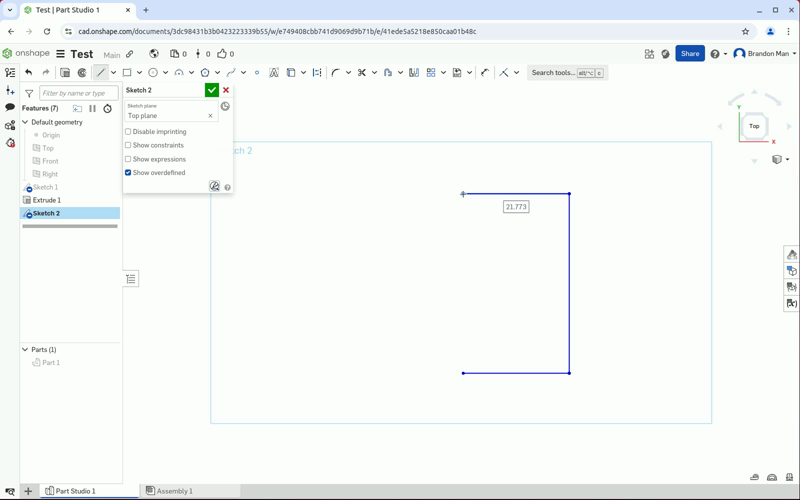
mouse_move(463, 373)
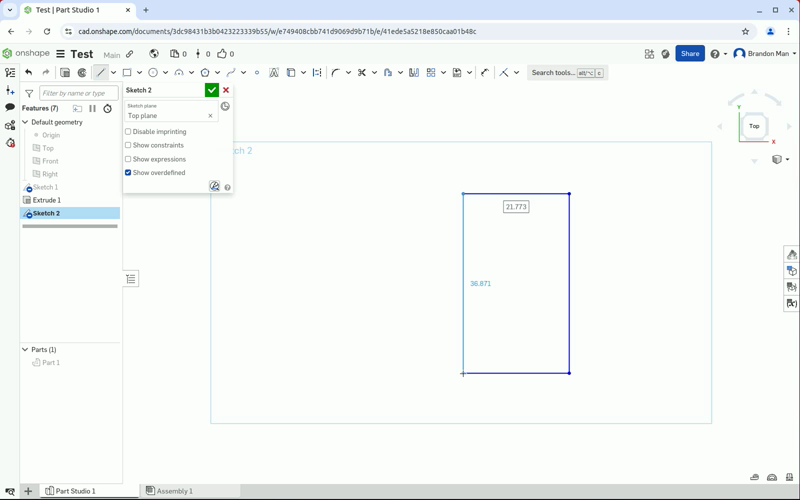
key_up(shift)
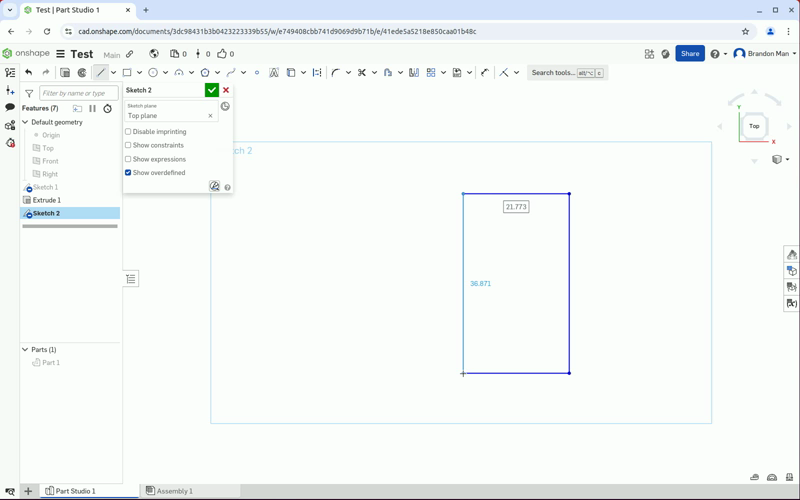
click(463, 373)
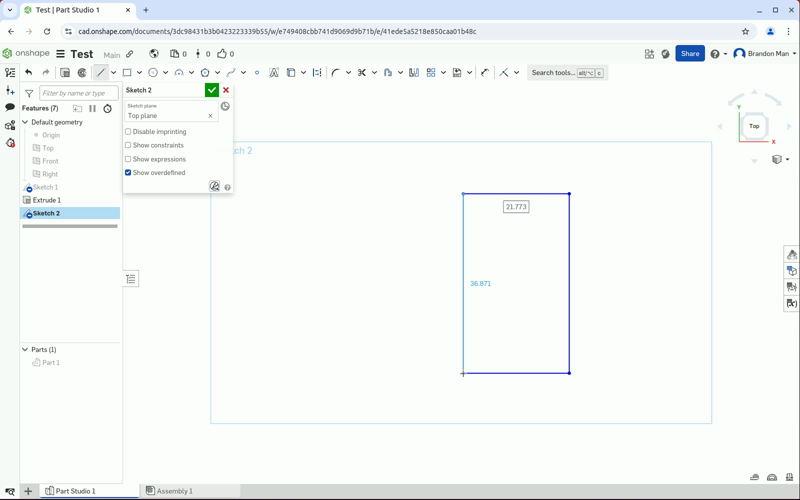
key(esc)
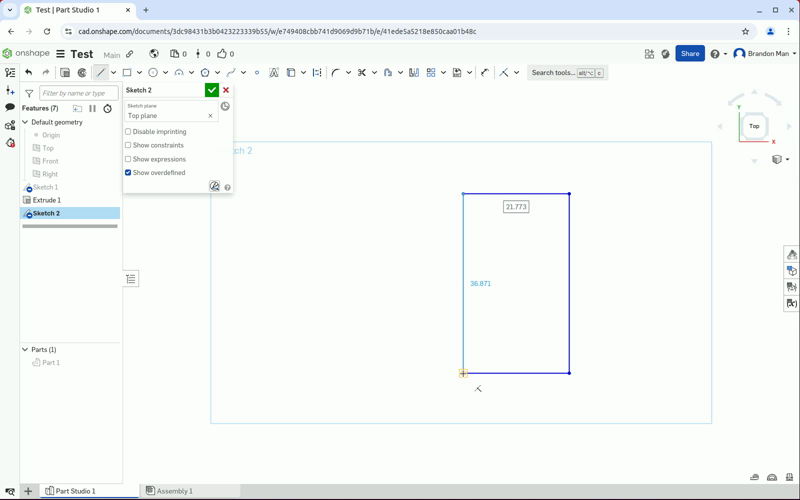
mouse_move(555, 306)
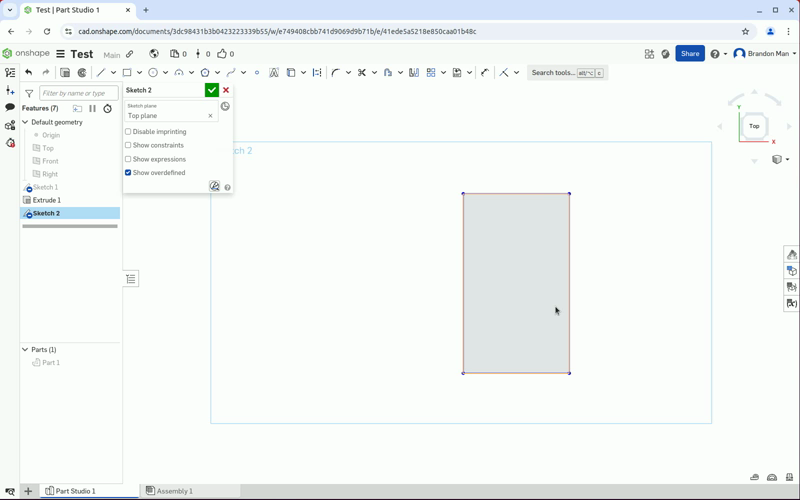
click(555, 306)
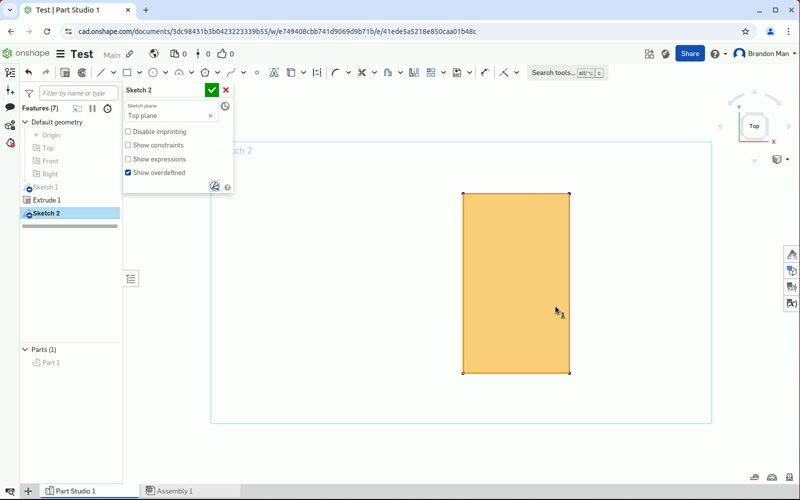
mouse_move(73, 352)
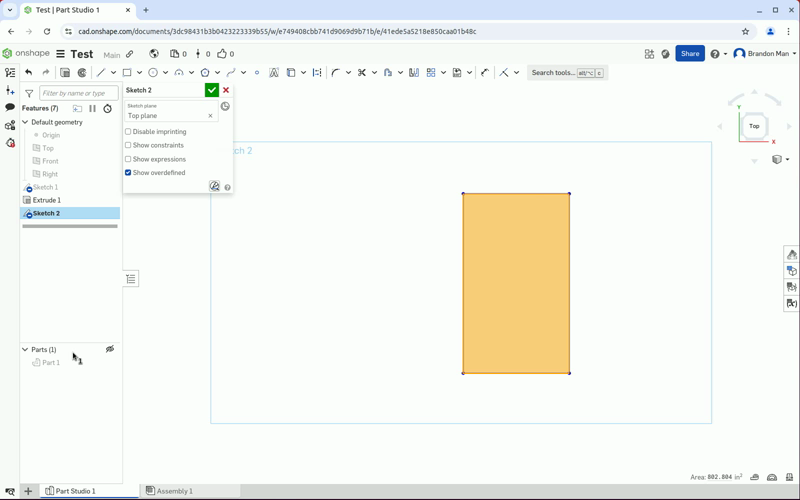
key(shift+y)
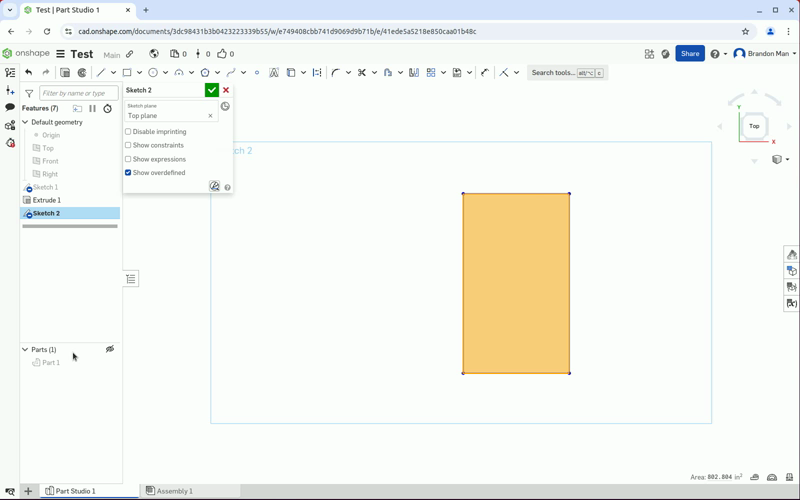
key(shift+e)
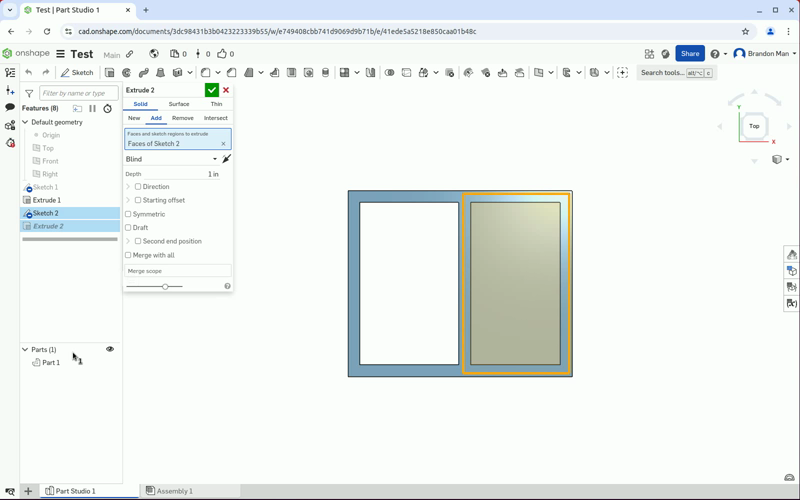
mouse_move(143, 106)
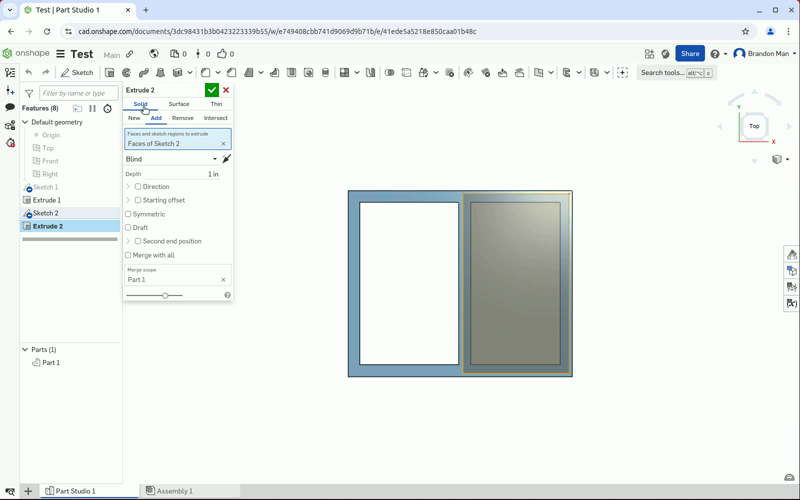
click(143, 106)
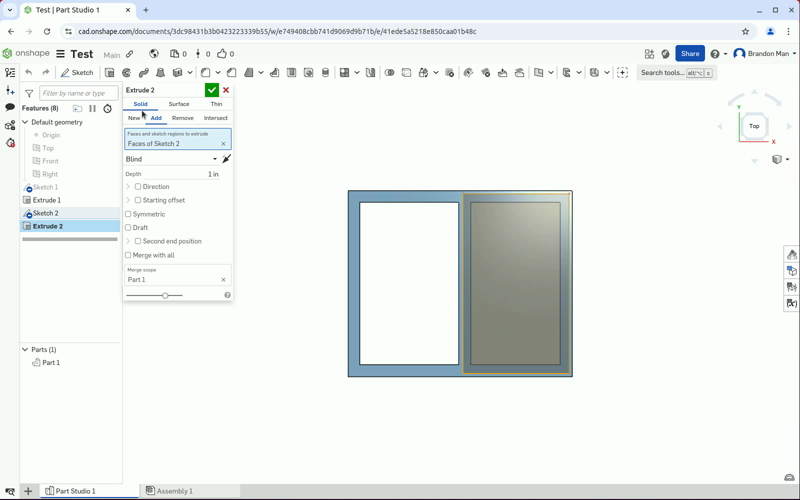
mouse_move(137, 120)
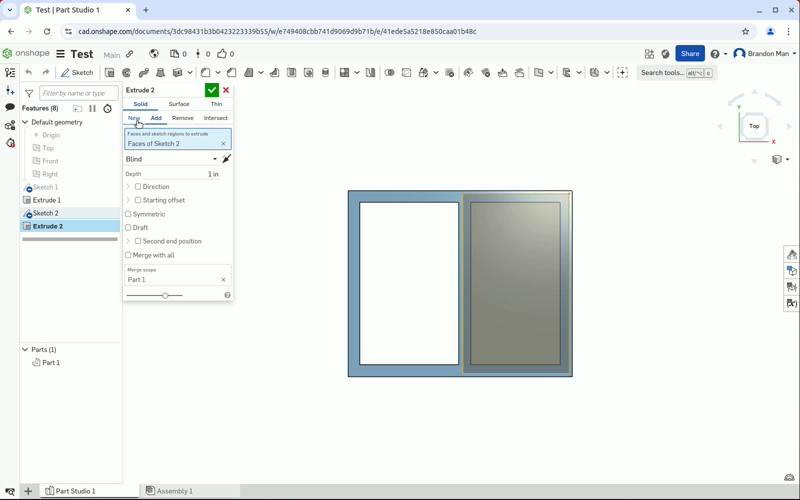
click(137, 120)
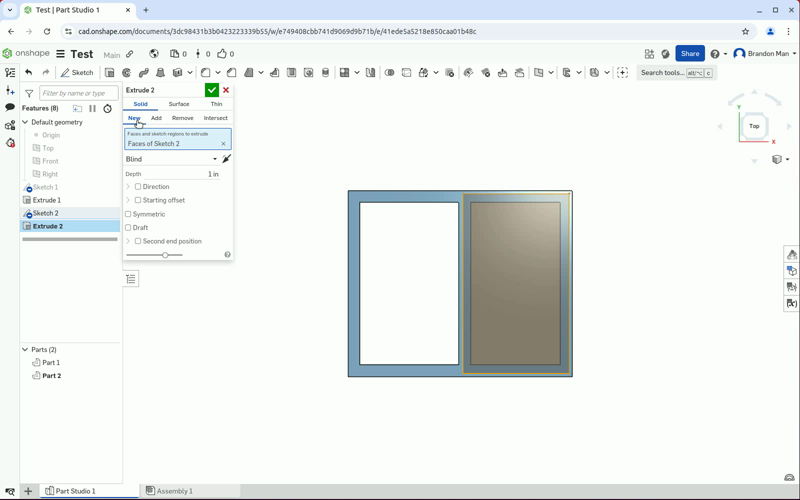
key(tab, 4)
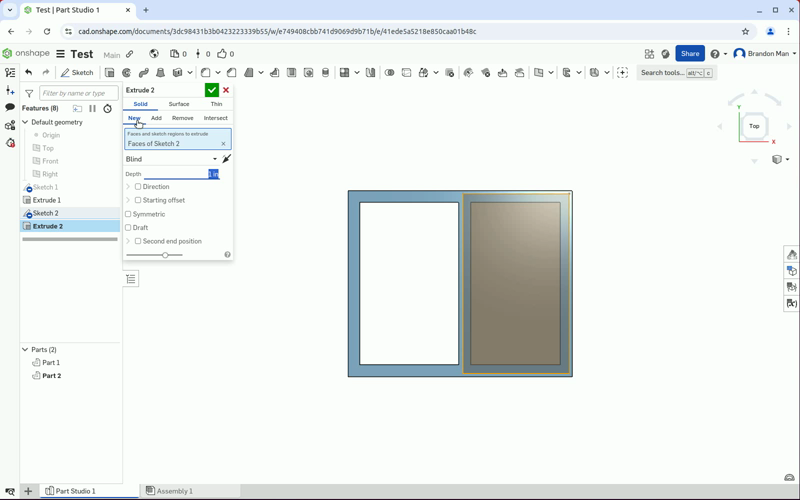
text(-0.482)
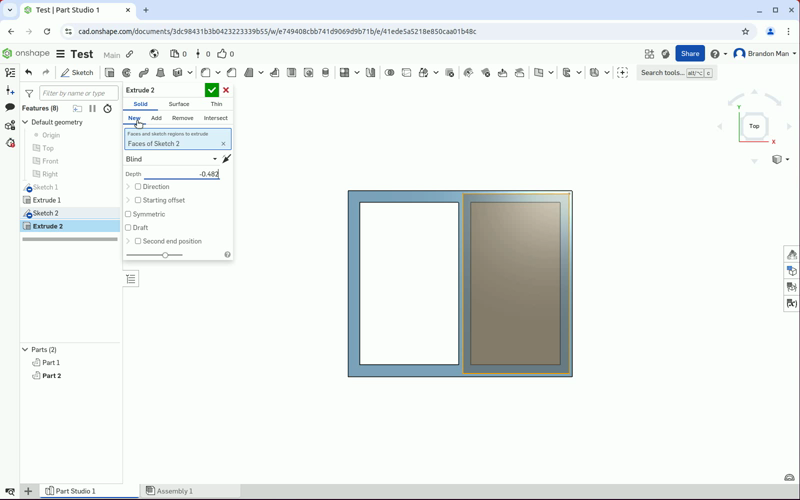
key(tab, 3)
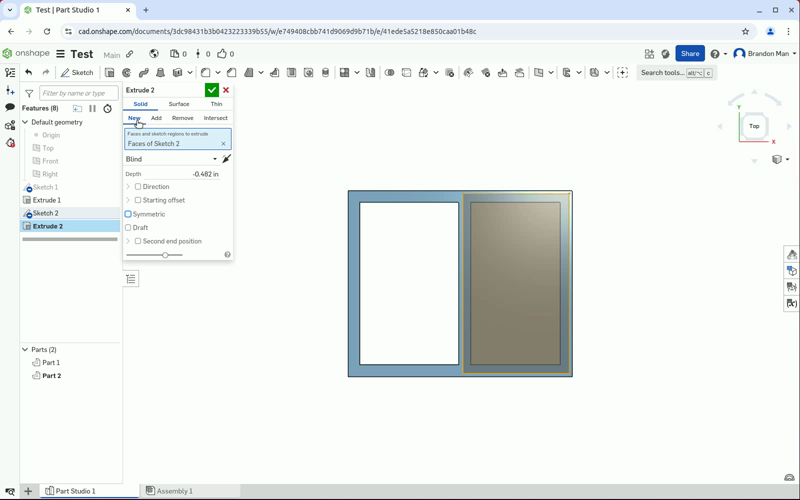
key(space)
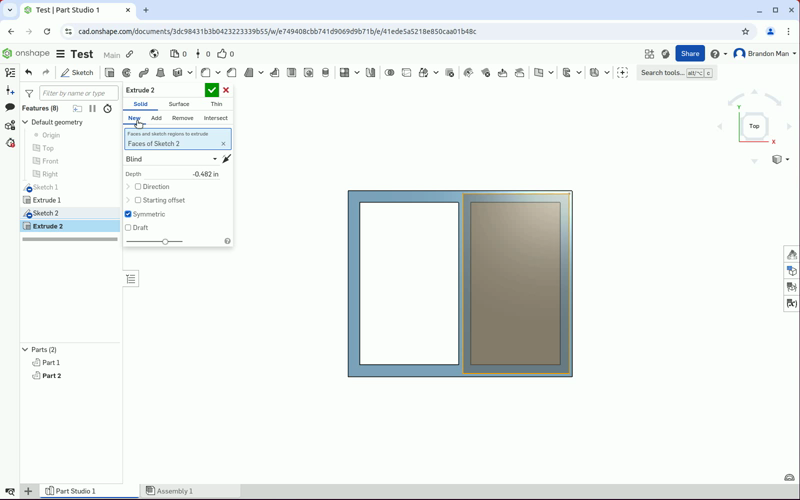
key(enter)
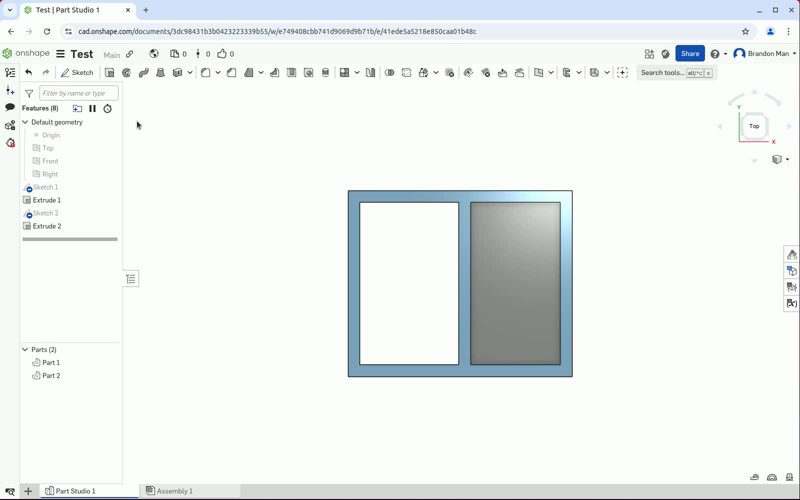
key(shift+h)
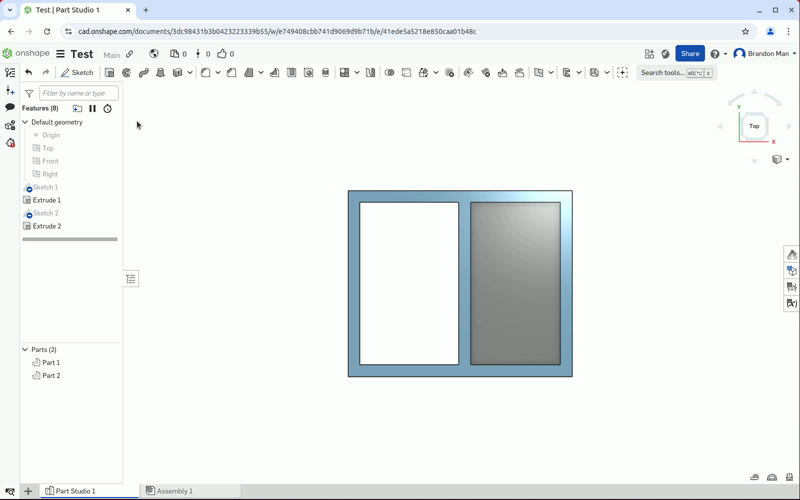
key(shift+h)
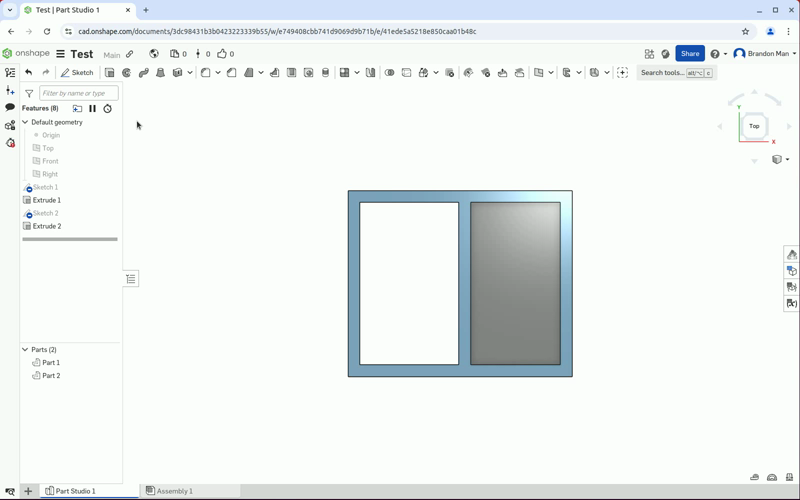
mouse_move(73, 189)
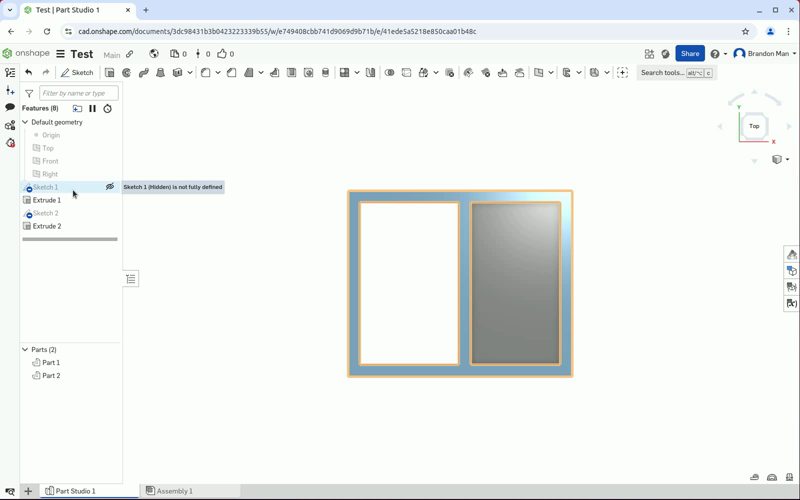
click(73, 189)
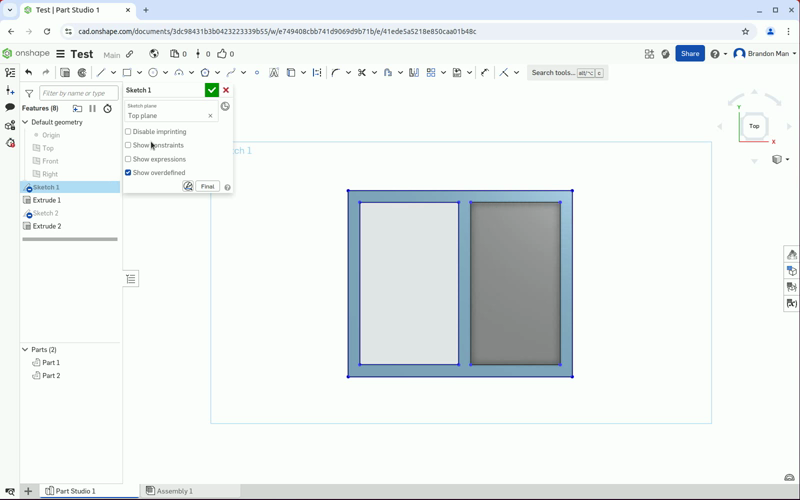
mouse_move(229, 92)
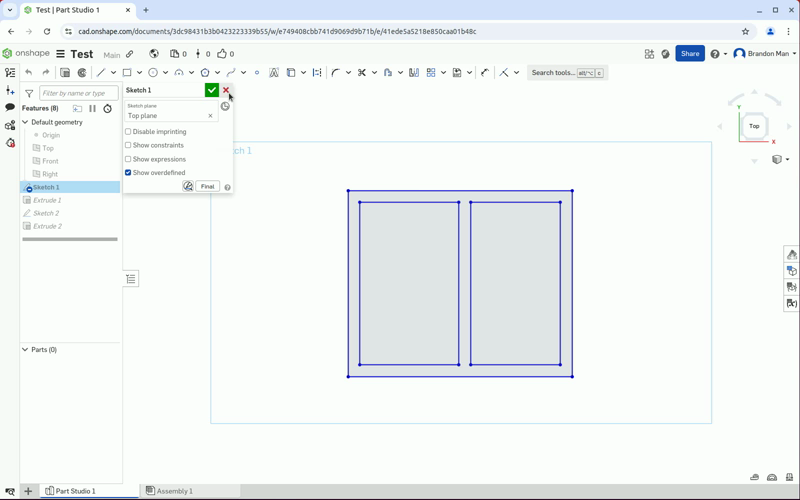
click(229, 92)
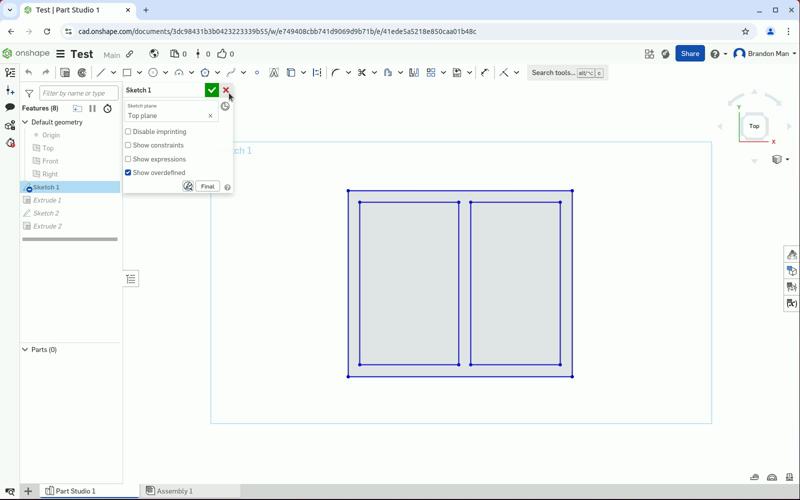
key(shift+s)
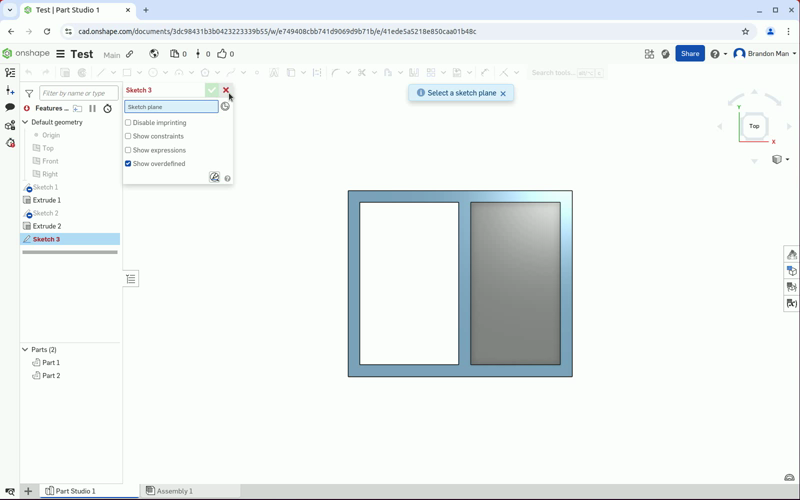
mouse_move(73, 150)
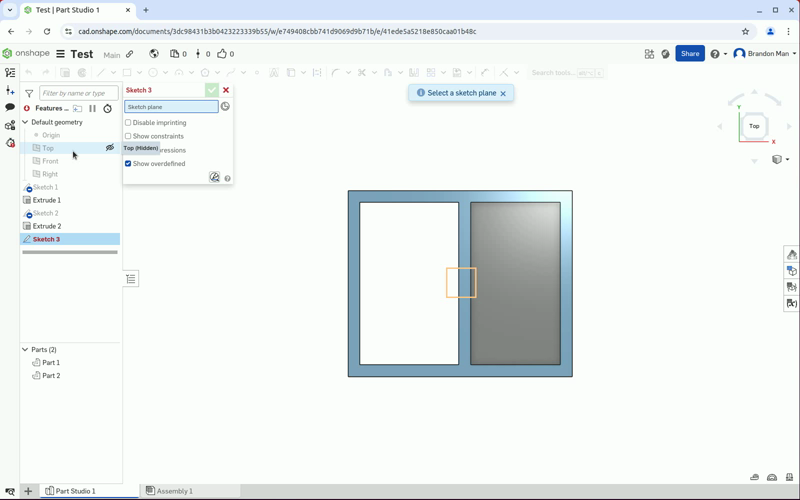
click(73, 150)
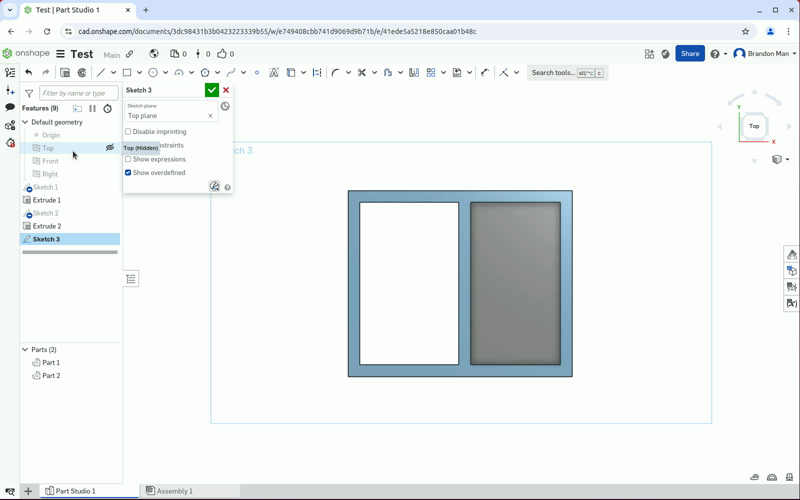
mouse_move(73, 352)
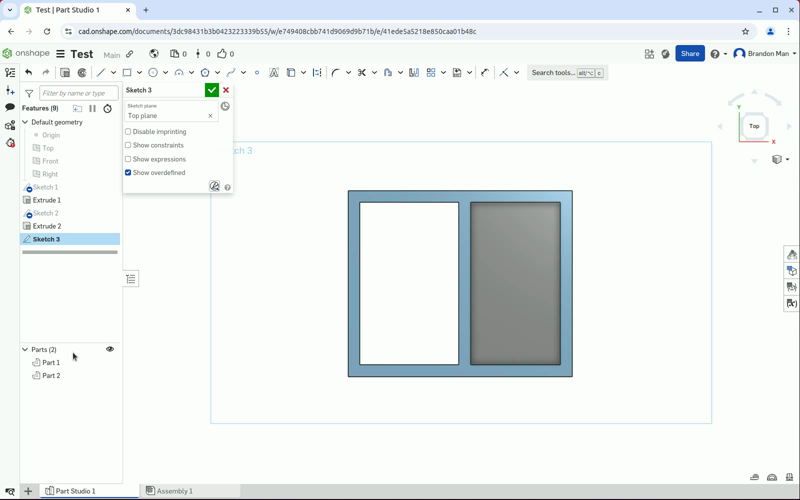
key(y)
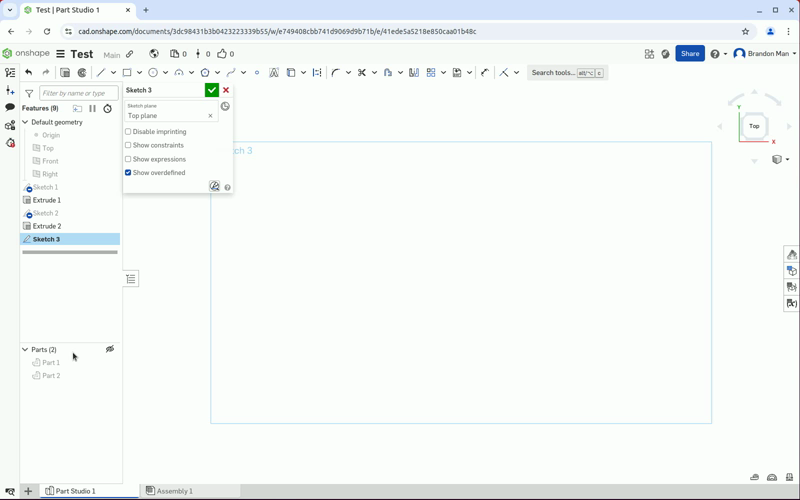
key(l)
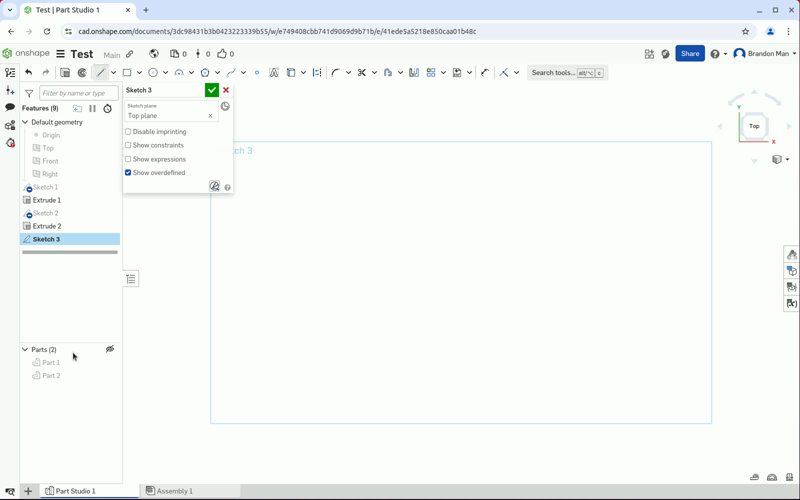
key_down(shift)
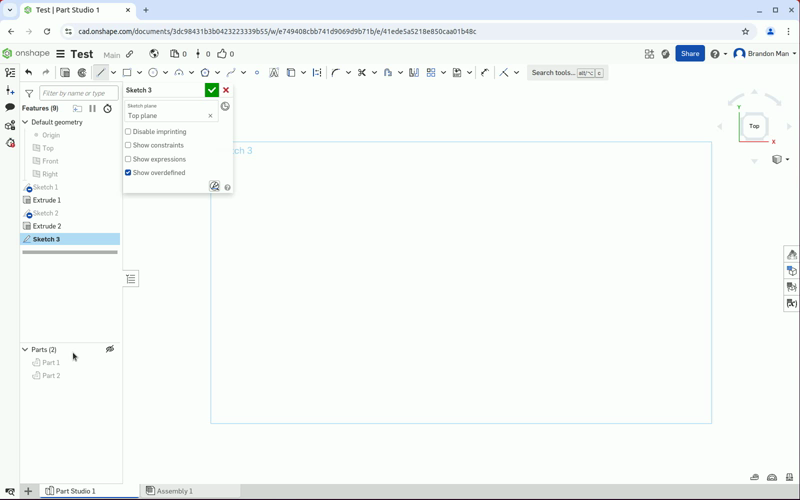
mouse_move(351, 373)
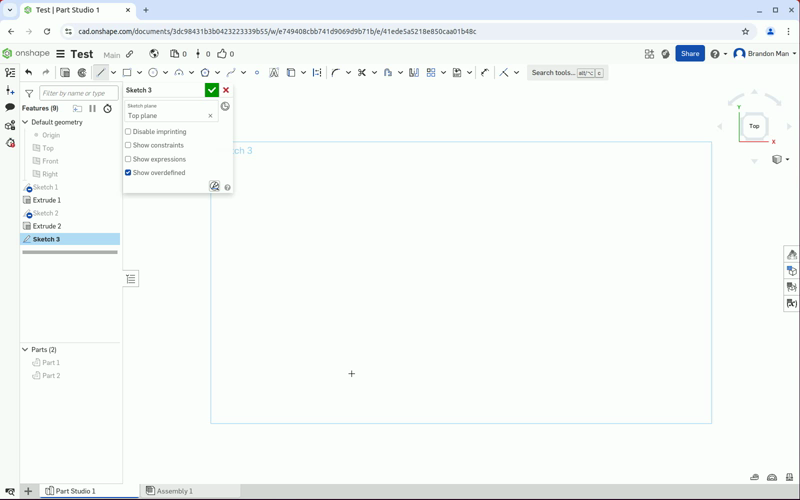
click(351, 373)
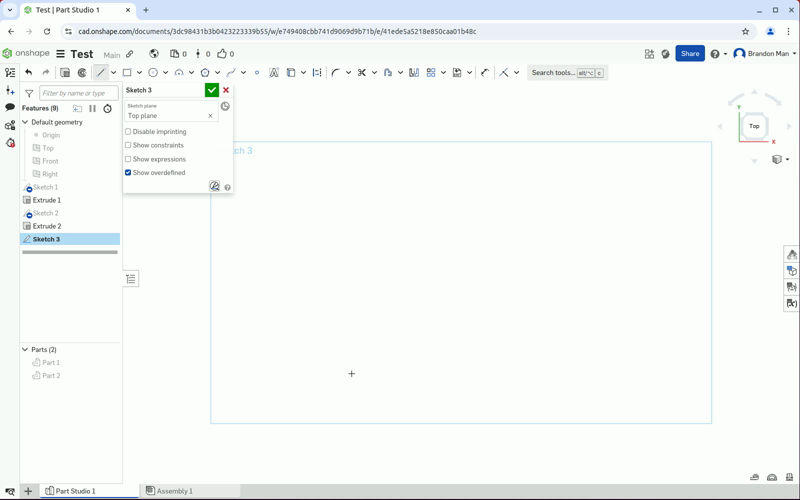
key_up(shift)
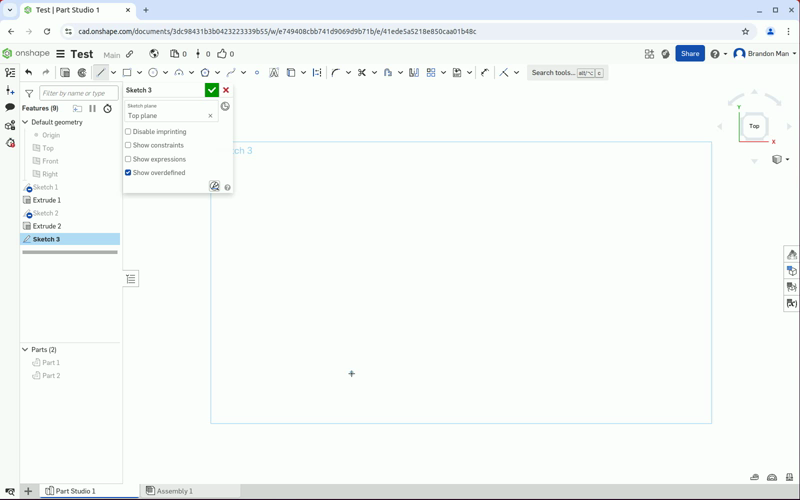
key_down(shift)
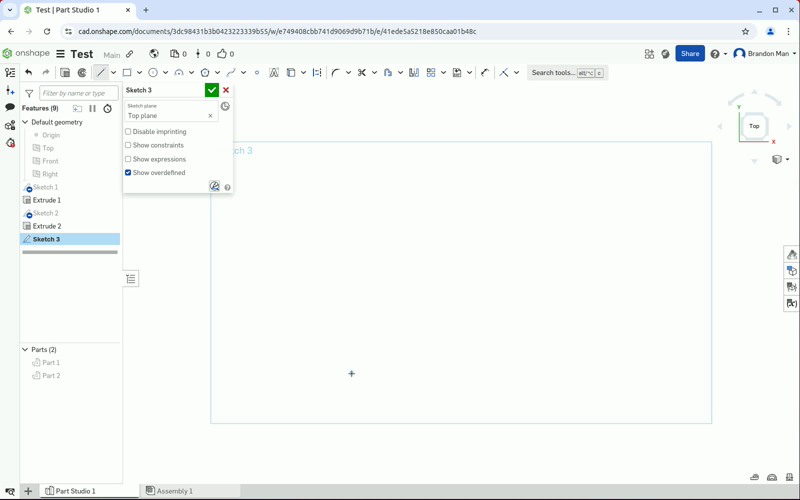
mouse_move(457, 373)
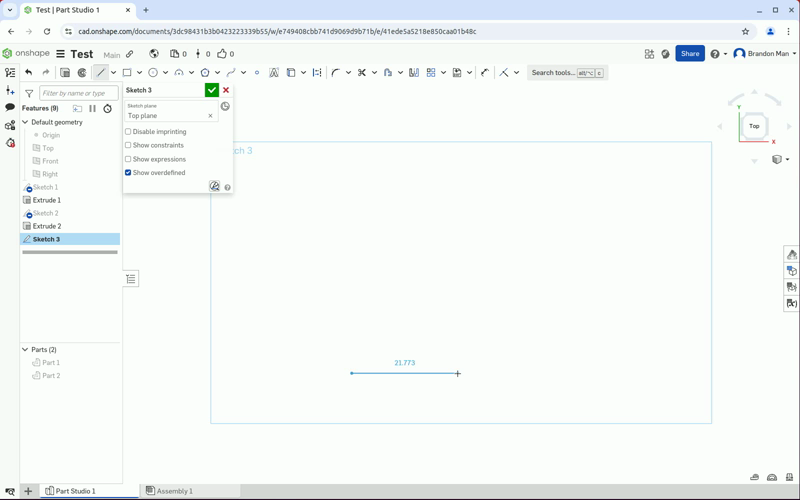
click(457, 373)
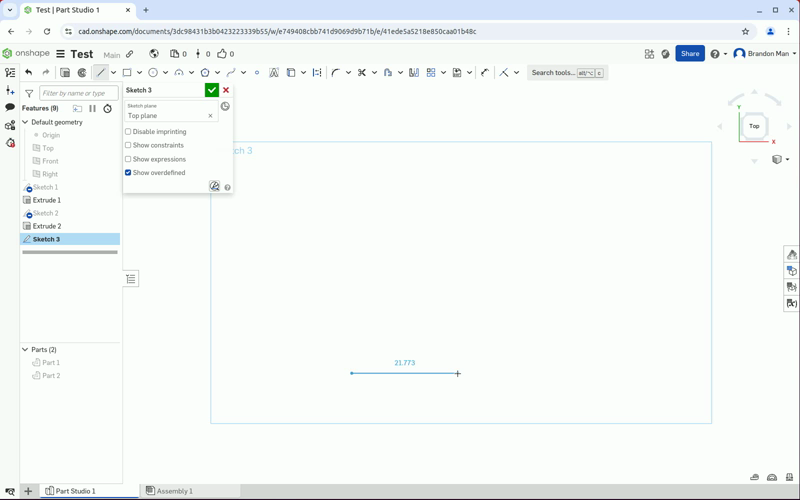
key_up(shift)
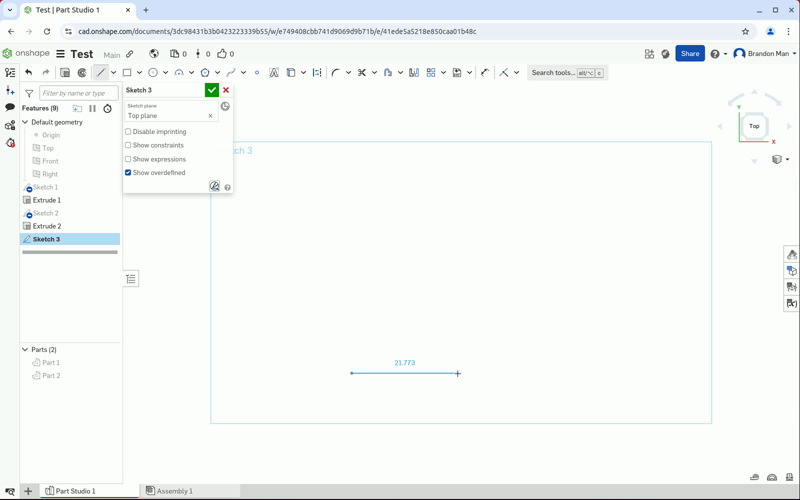
key_down(shift)
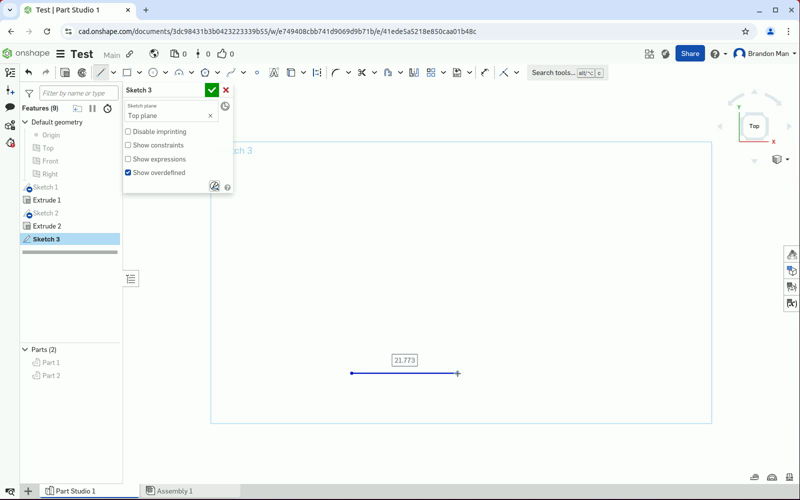
mouse_move(457, 193)
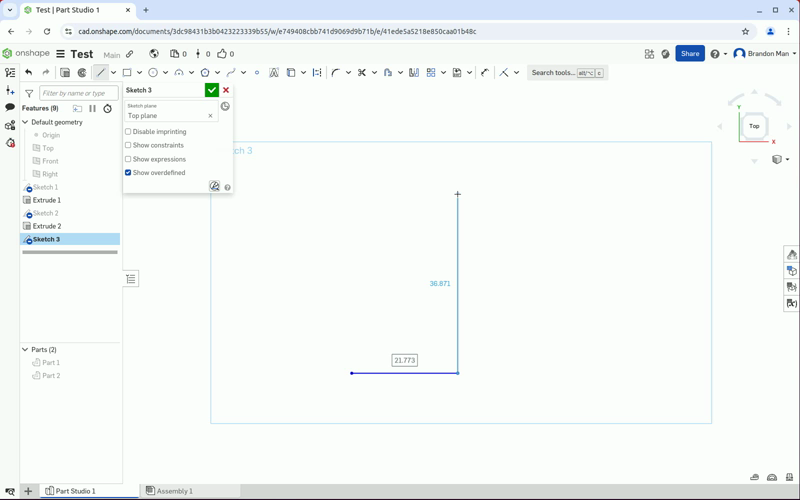
click(457, 193)
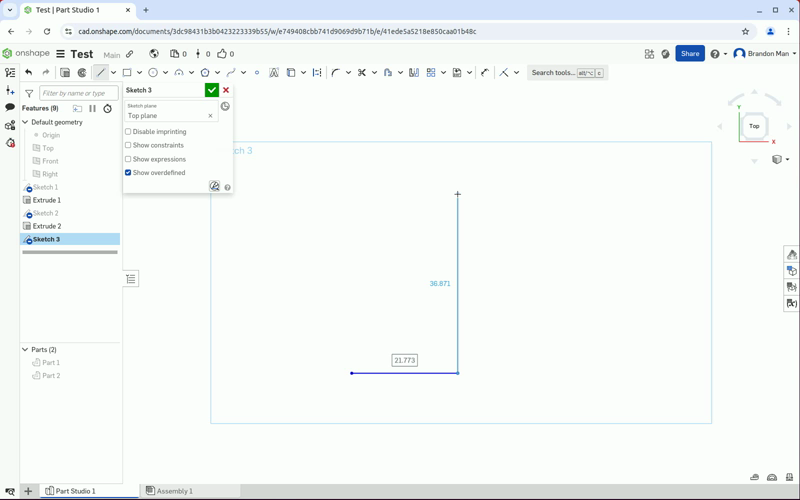
key_up(shift)
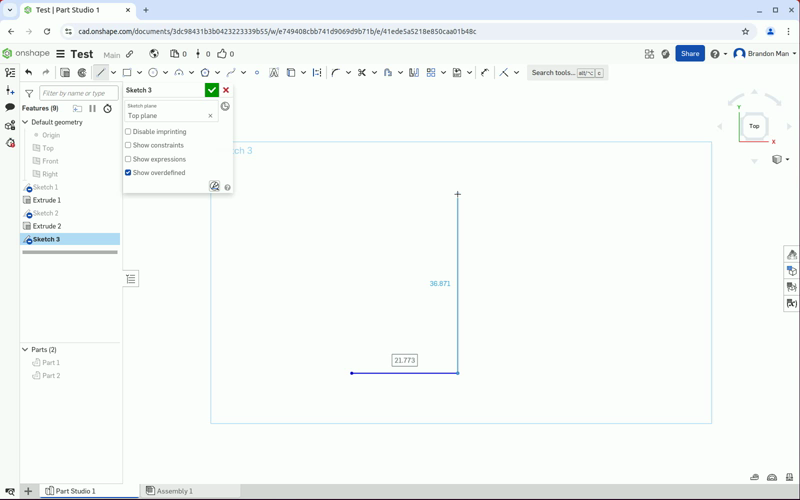
key_down(shift)
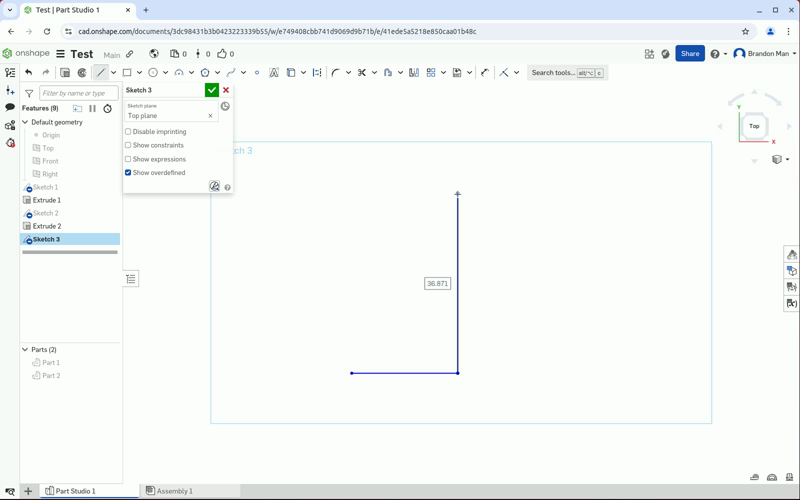
mouse_move(351, 193)
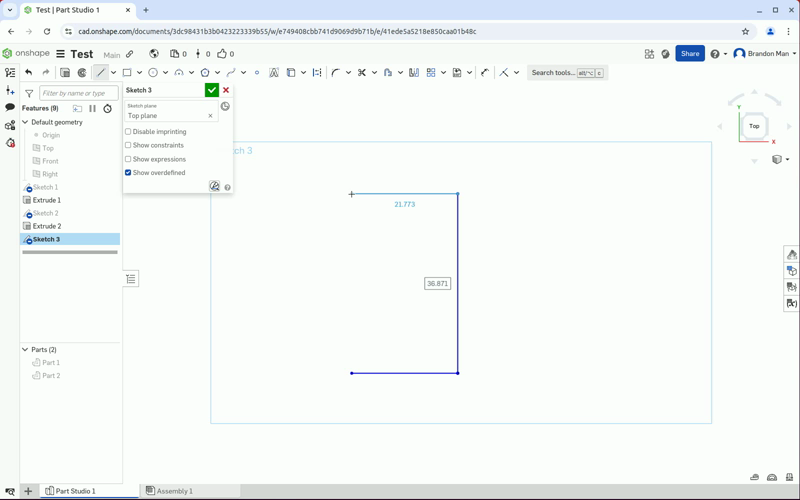
click(351, 193)
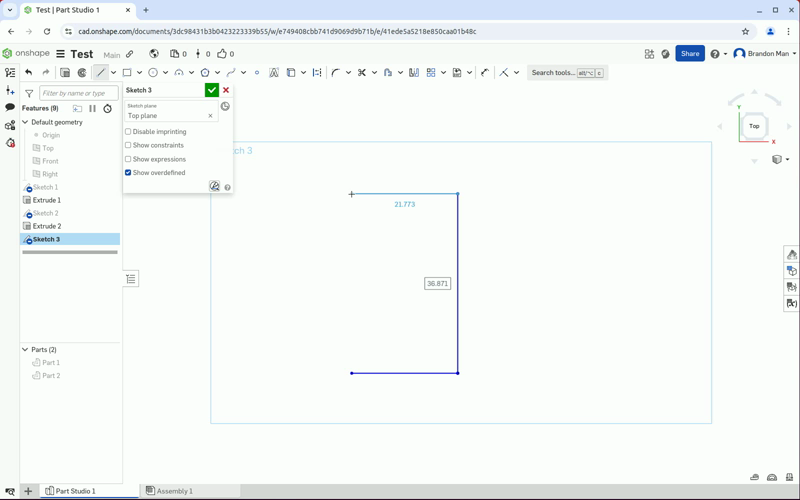
key_up(shift)
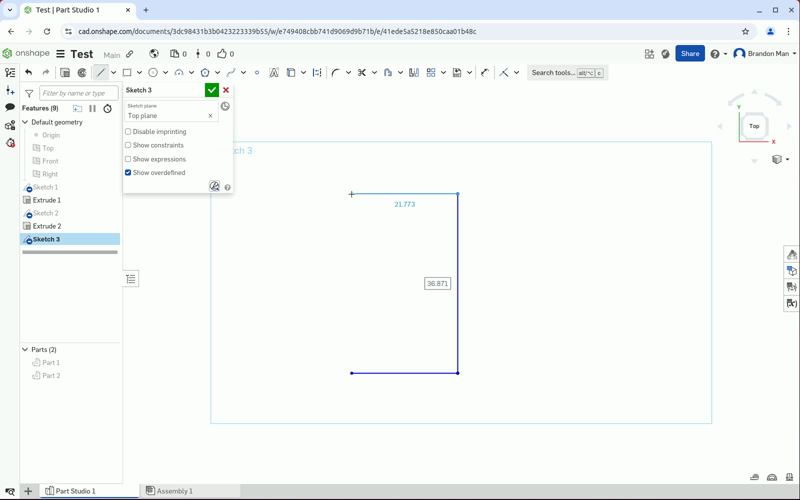
key_down(shift)
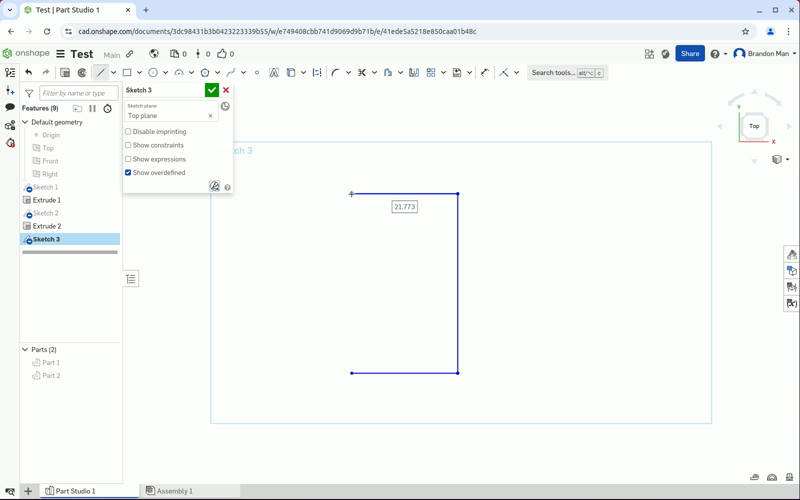
mouse_move(351, 373)
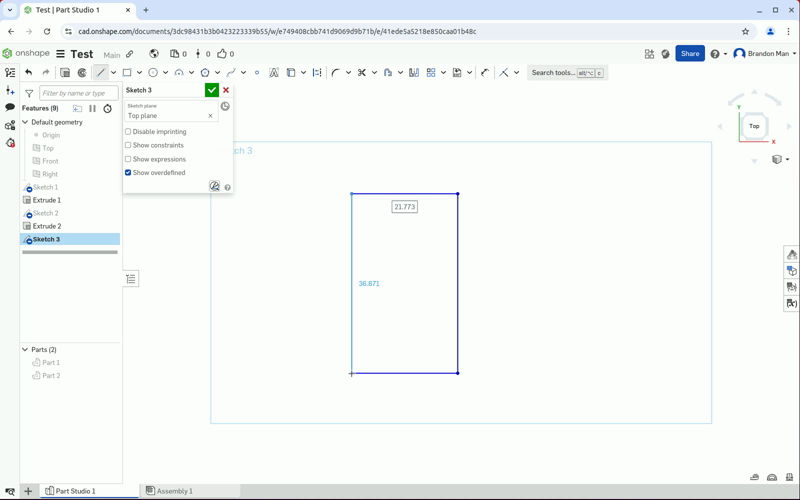
key_up(shift)
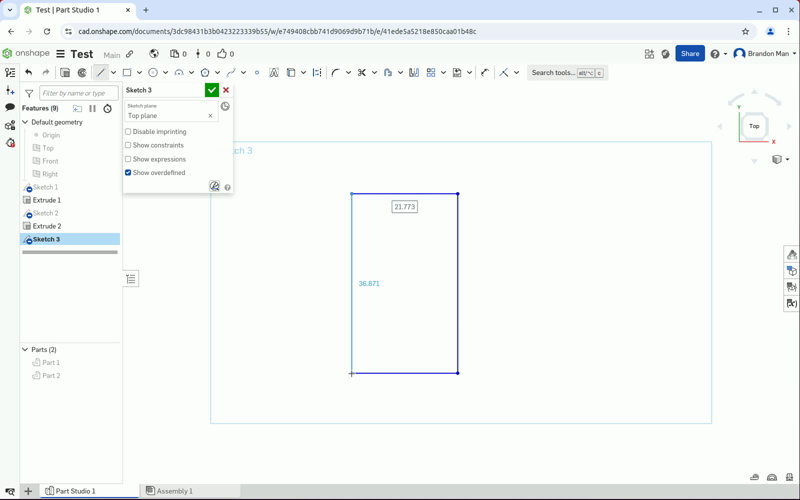
click(351, 373)
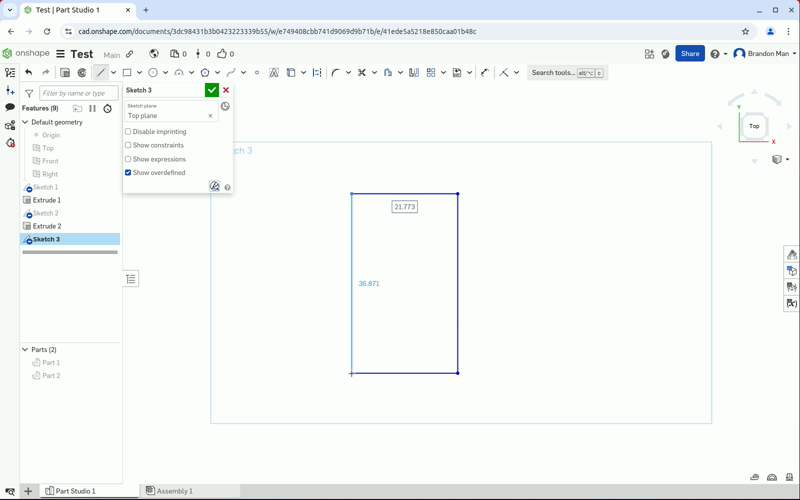
key(esc)
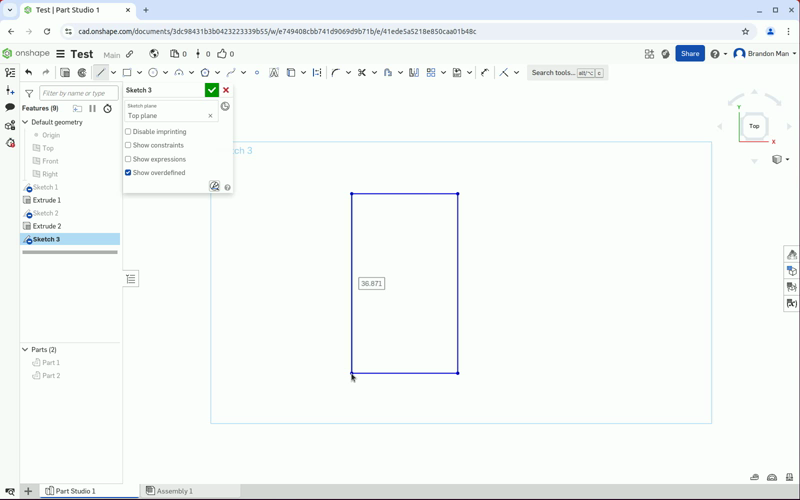
mouse_move(415, 208)
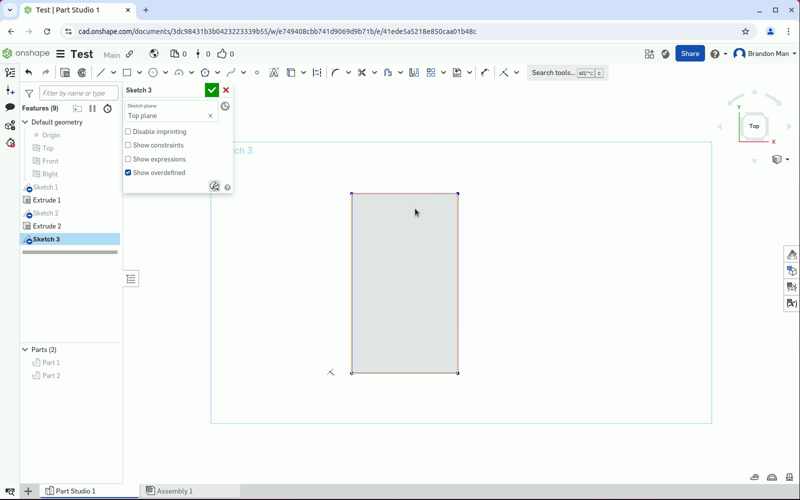
click(415, 208)
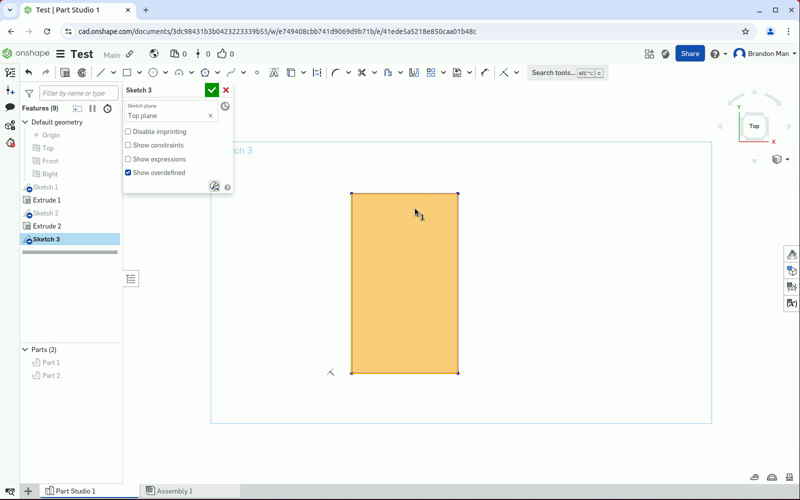
mouse_move(73, 352)
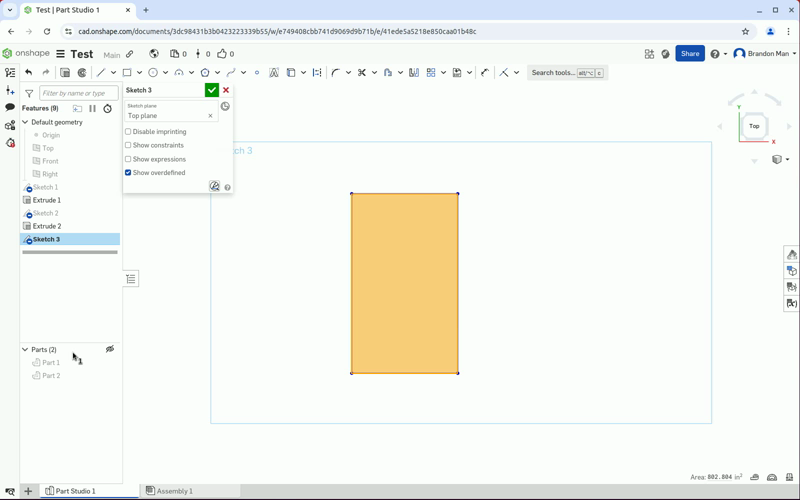
key(shift+y)
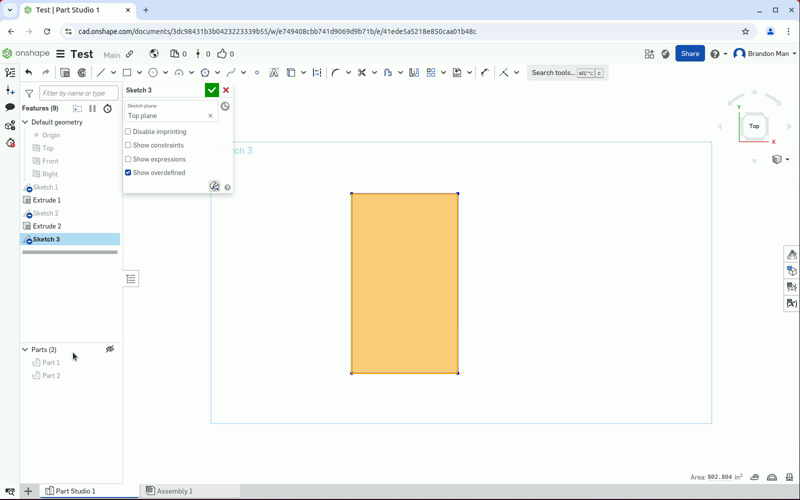
key(shift+e)
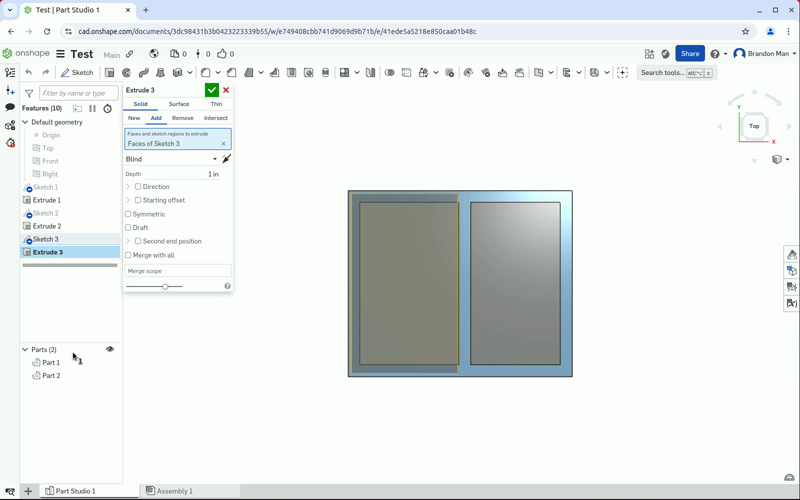
mouse_move(143, 106)
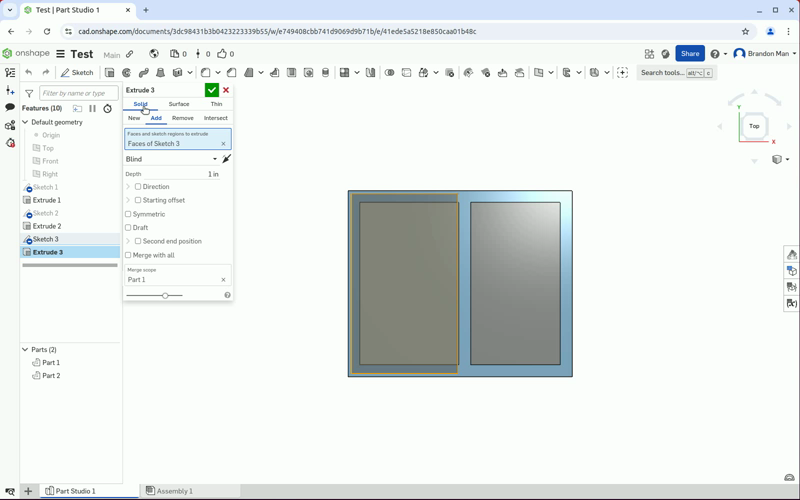
click(143, 106)
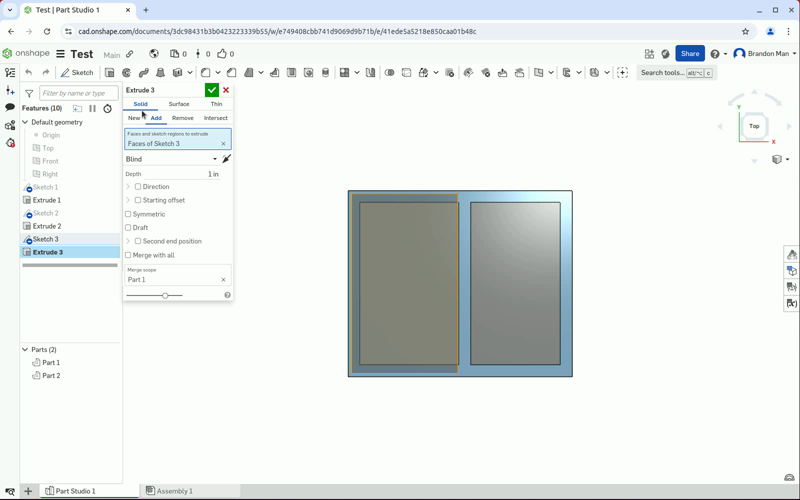
mouse_move(137, 120)
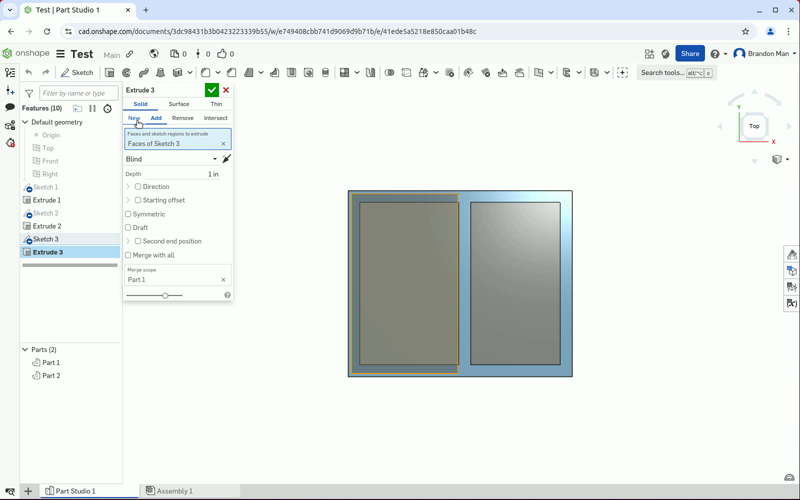
click(137, 120)
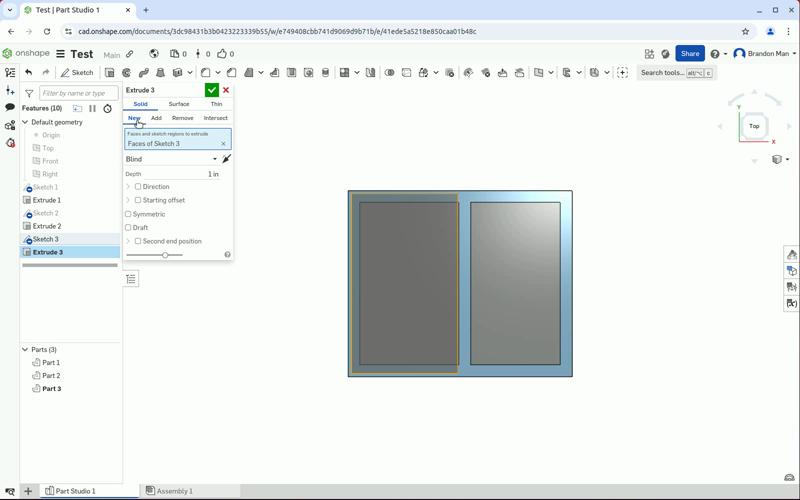
key(tab, 4)
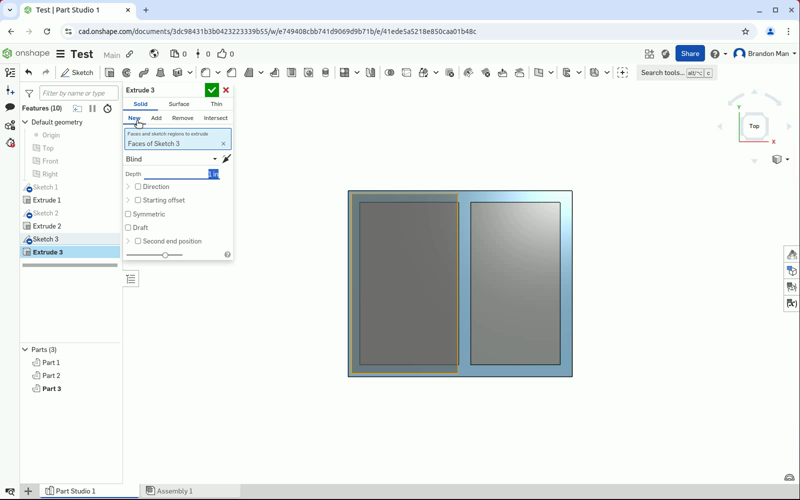
text(-0.482)
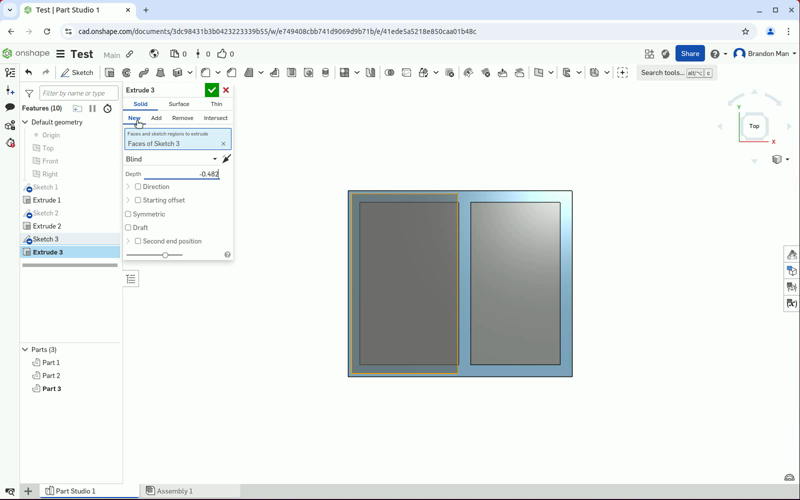
key(tab, 3)
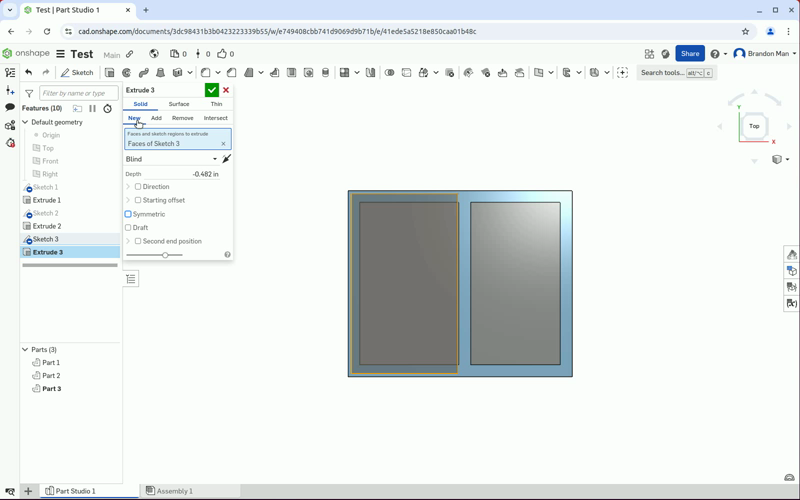
key(space)
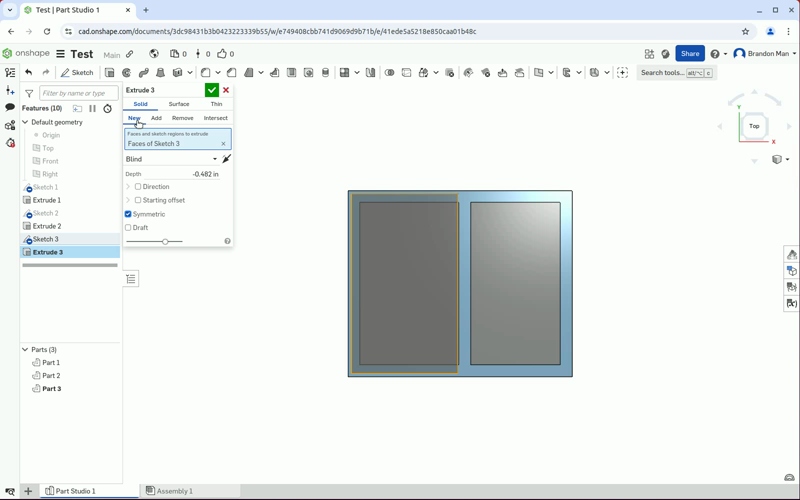
key(enter)
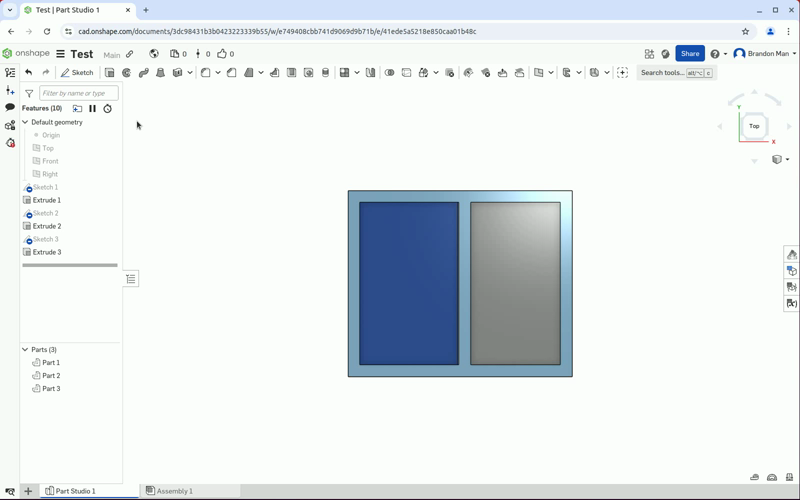
key(shift+h)
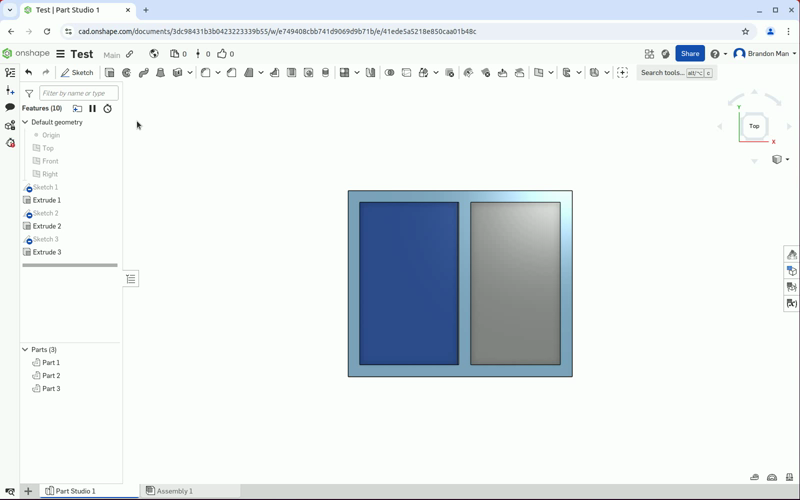
key(shift+h)
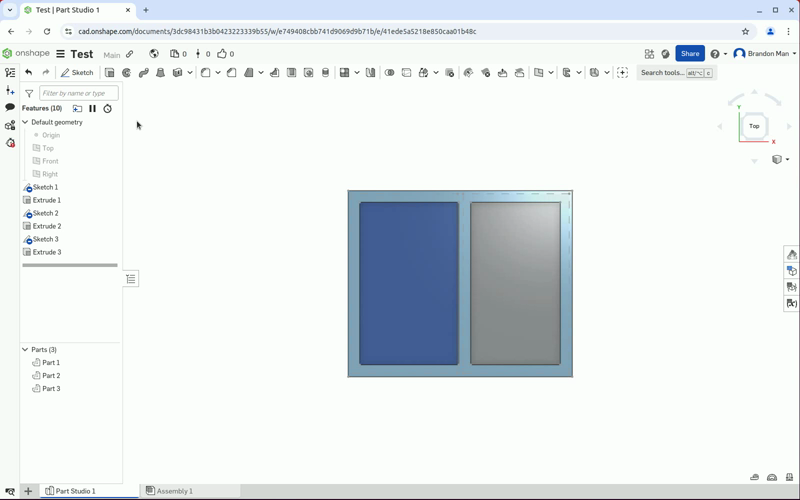
key(shift+7)
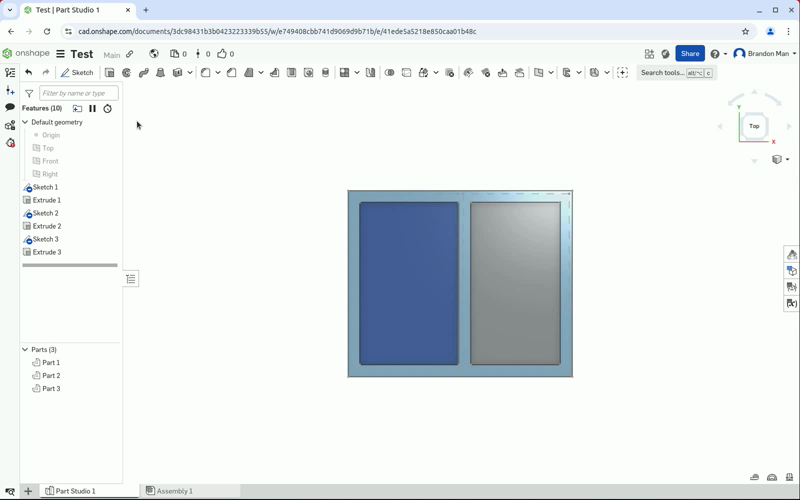
key(up, 3)
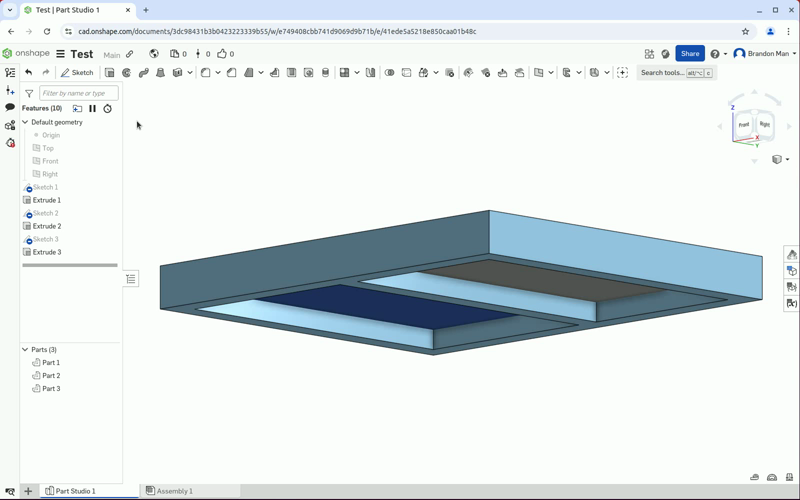
key(left, 3)
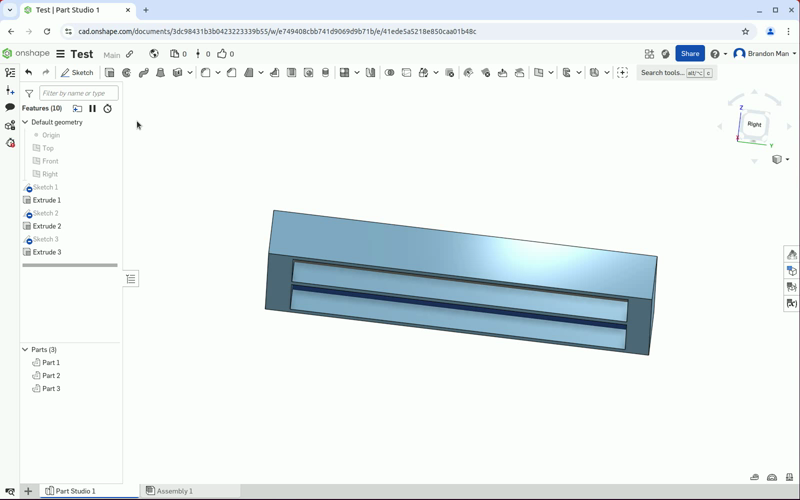
key(right, 3)
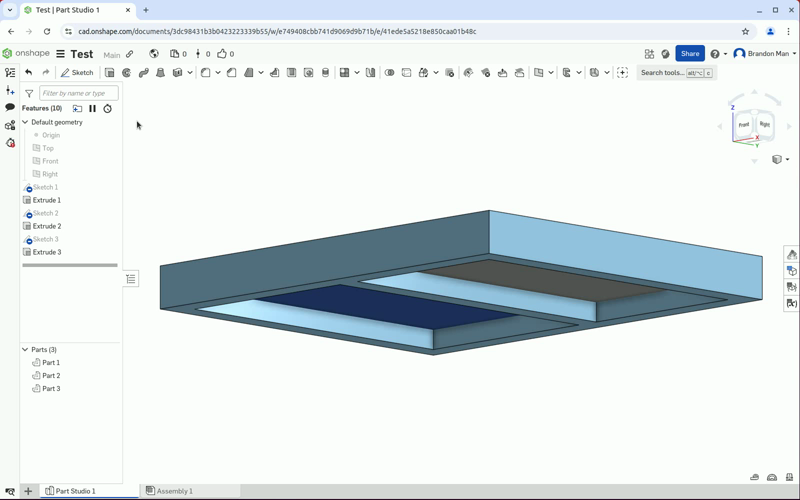
key(down, 3)
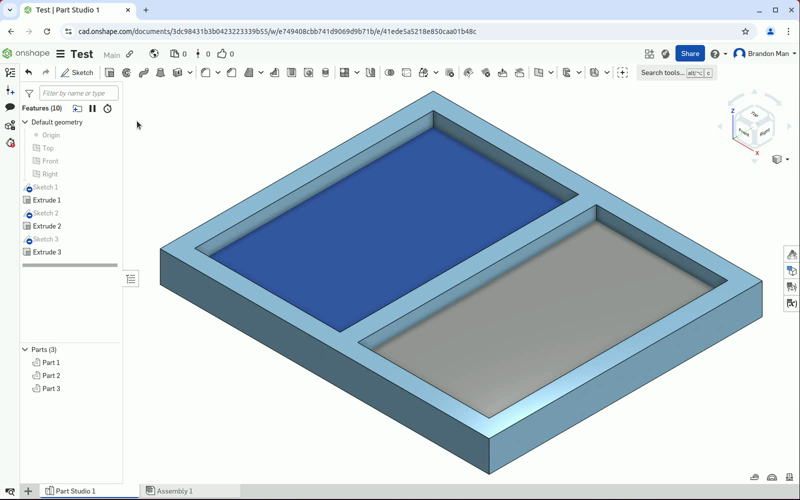
mouse_move(73, 189)
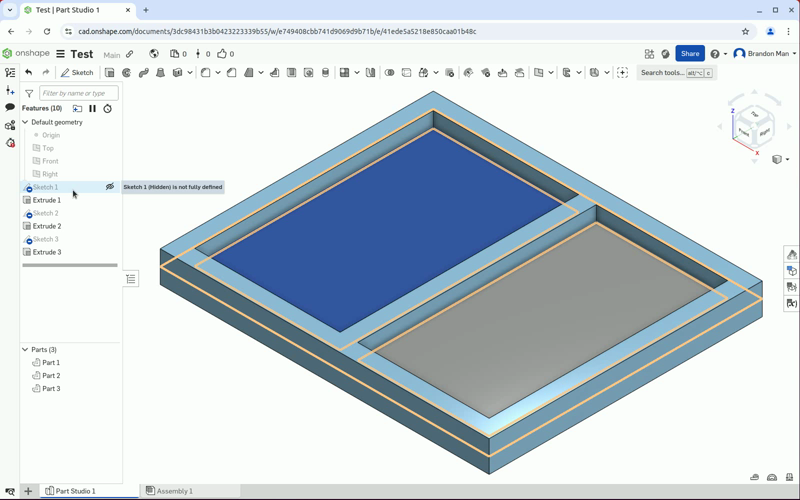
click(73, 189)